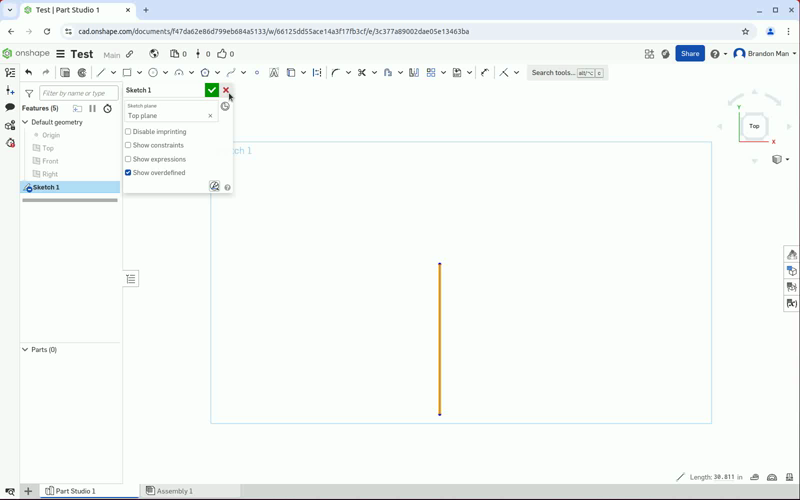
key(shift+h)
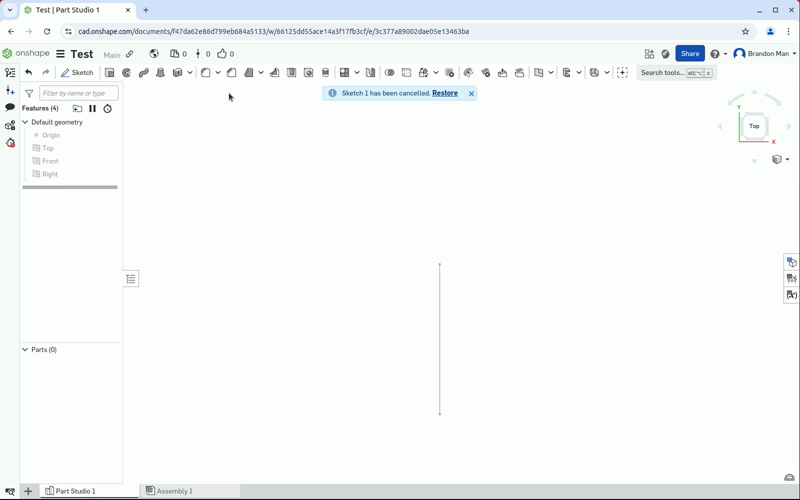
mouse_move(73, 352)
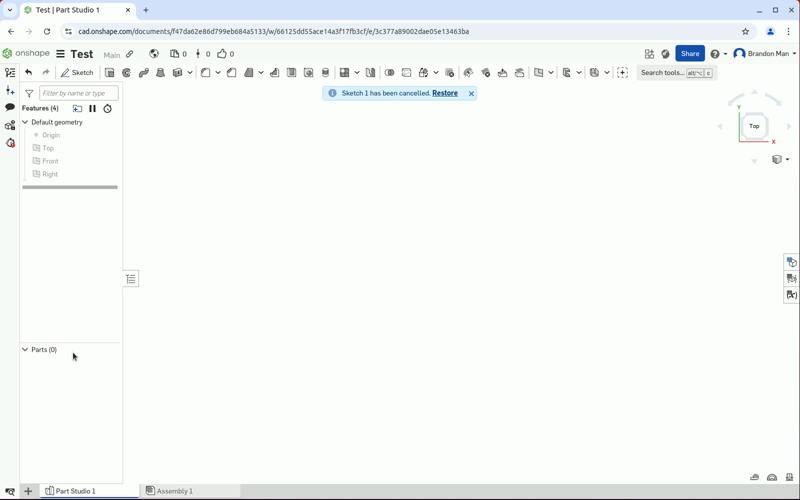
key(y)
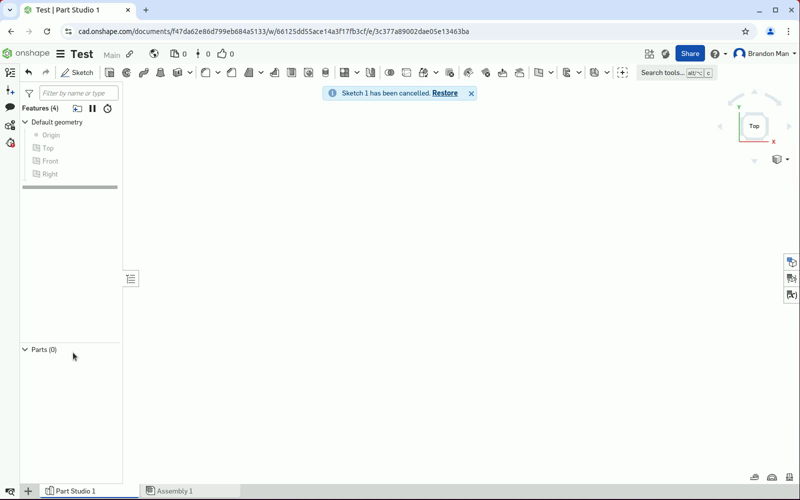
key(shift+p)
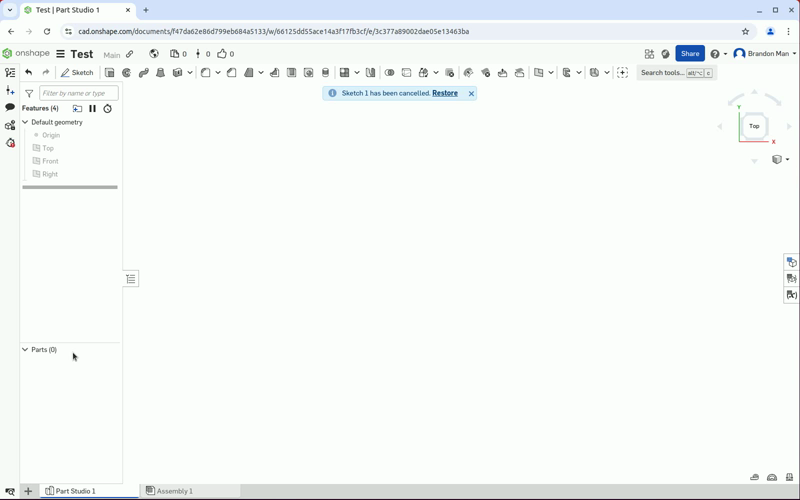
key(space)
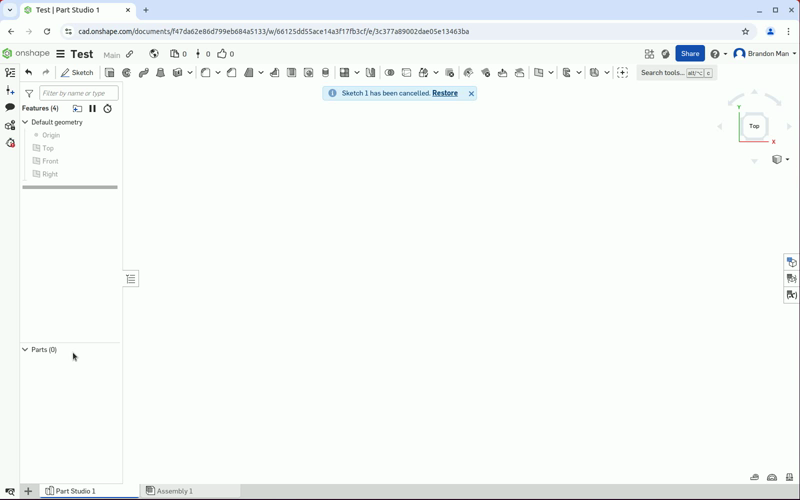
key_down(shift)
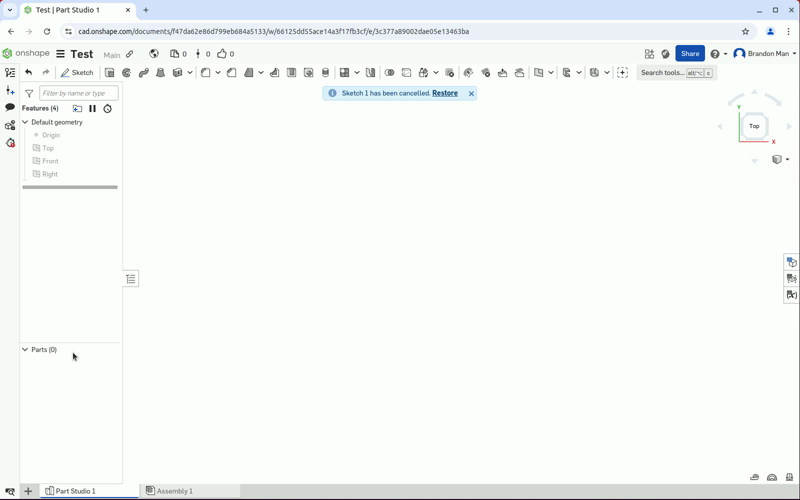
key(up)
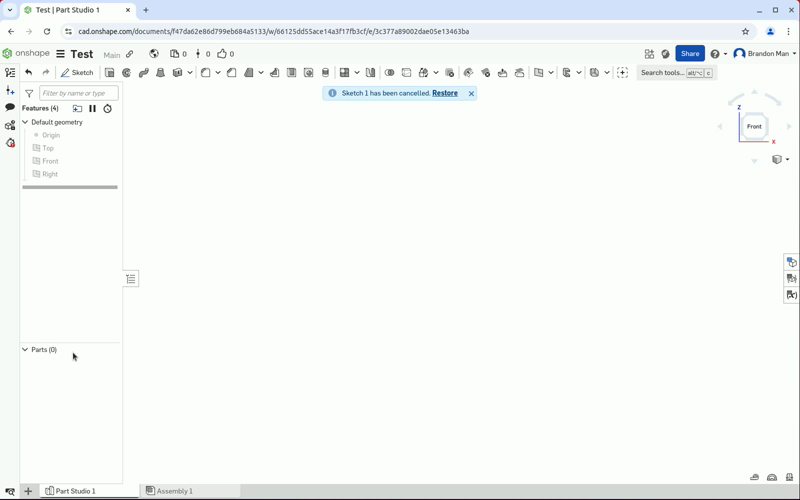
key_up(shift)
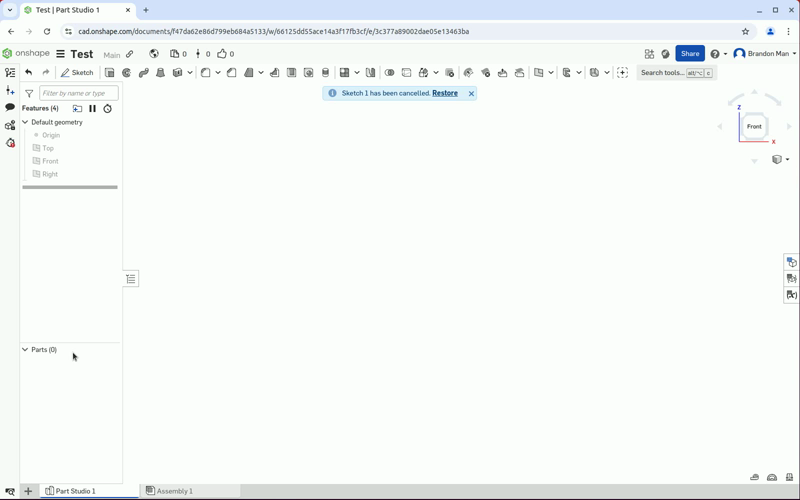
mouse_move(73, 352)
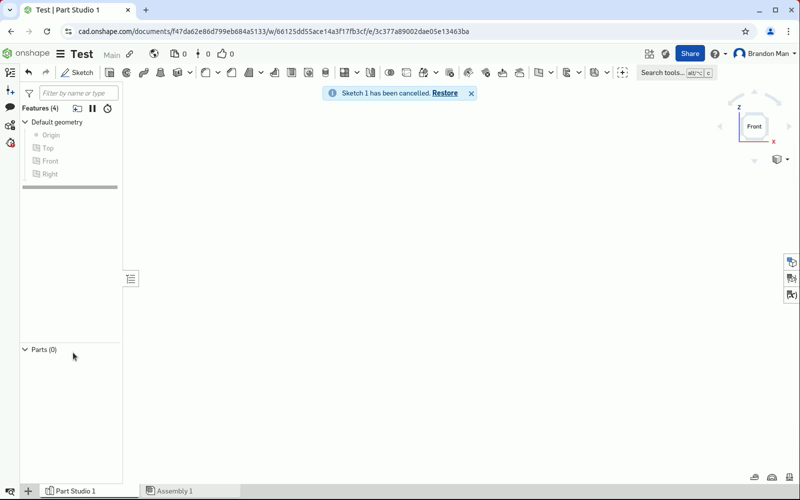
key(shift+y)
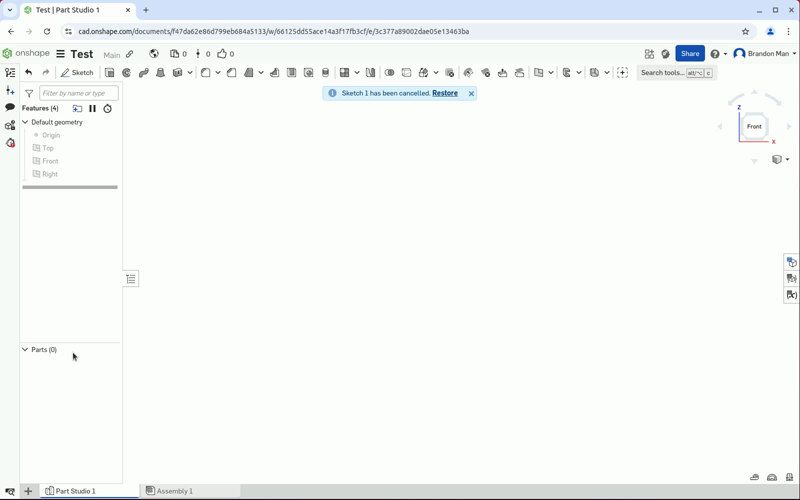
key(shift+s)
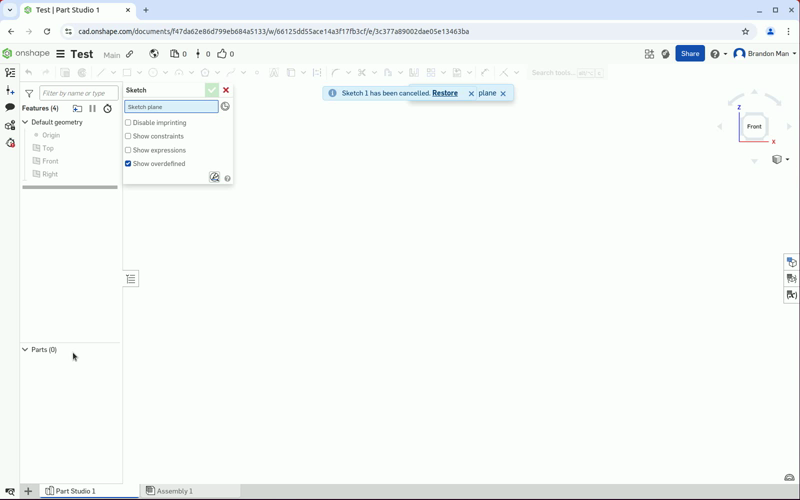
mouse_move(73, 163)
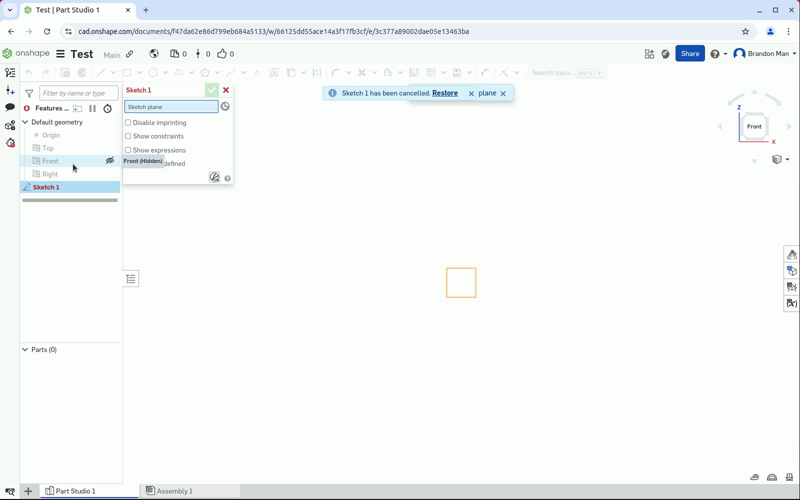
click(73, 163)
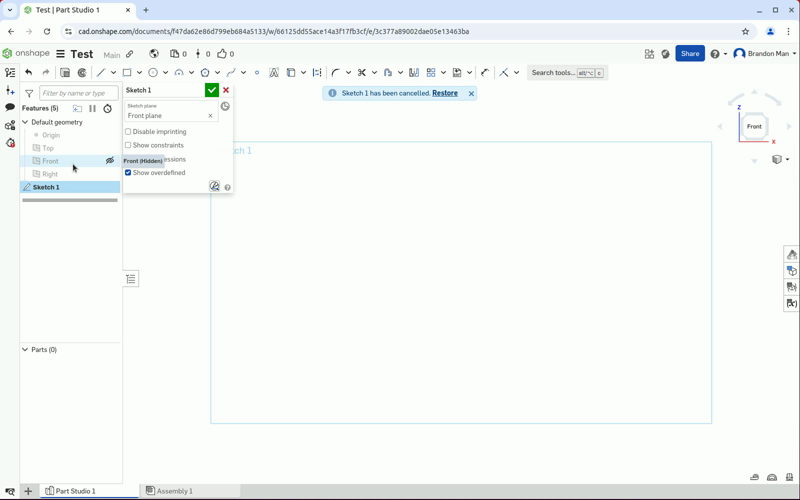
mouse_move(73, 352)
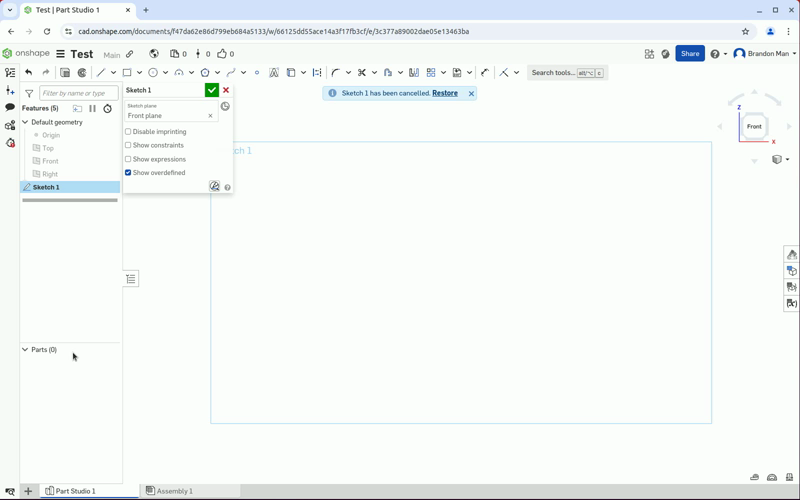
key(y)
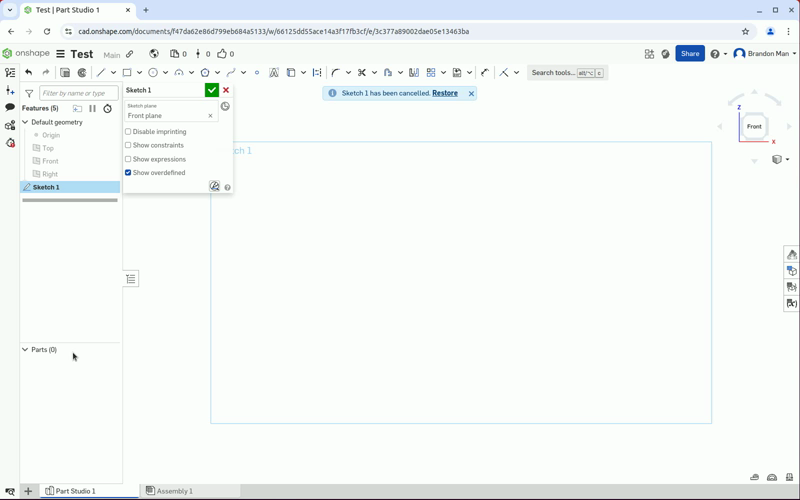
key(l)
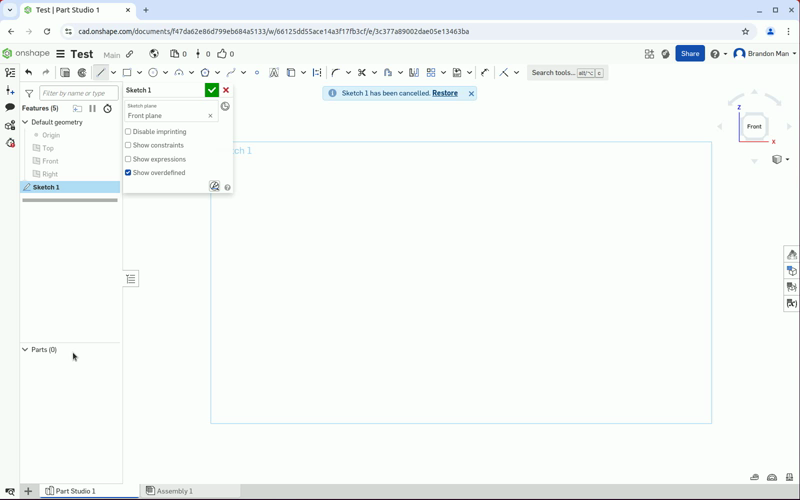
key_down(shift)
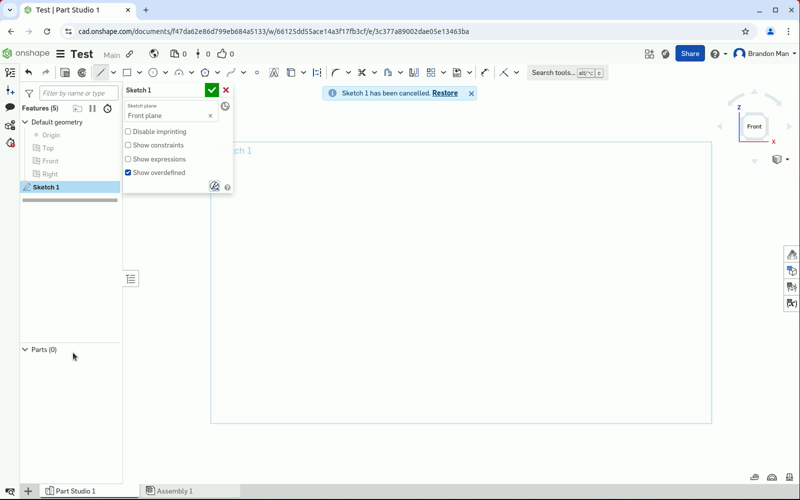
mouse_move(370, 373)
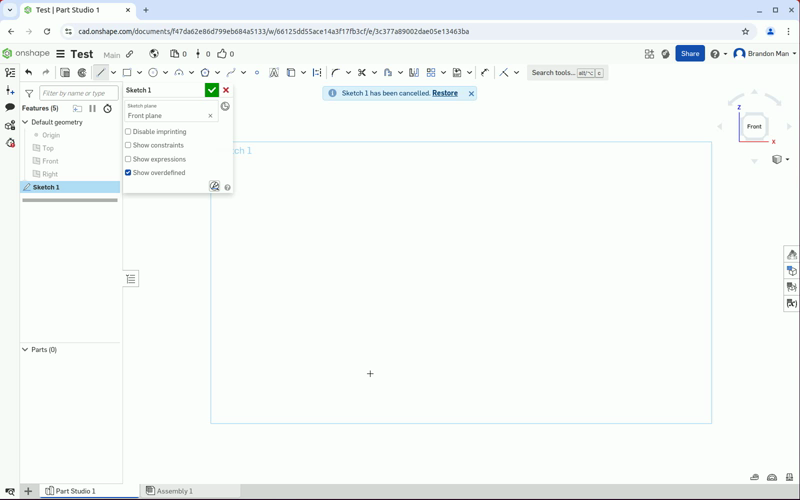
click(370, 373)
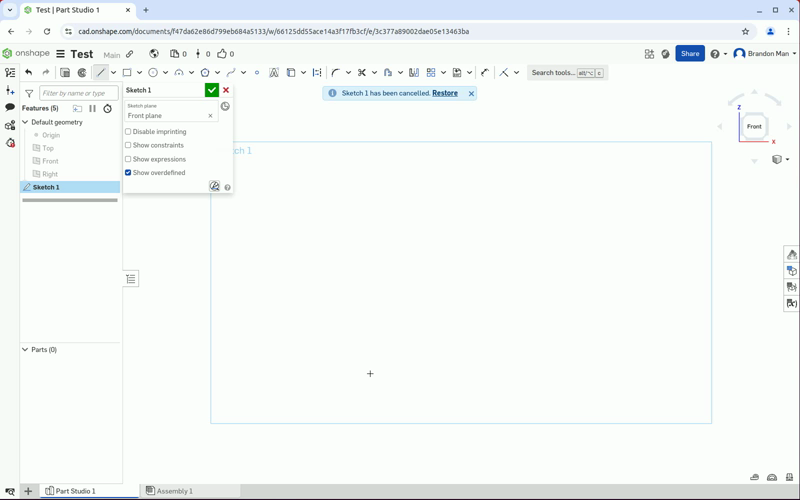
key_up(shift)
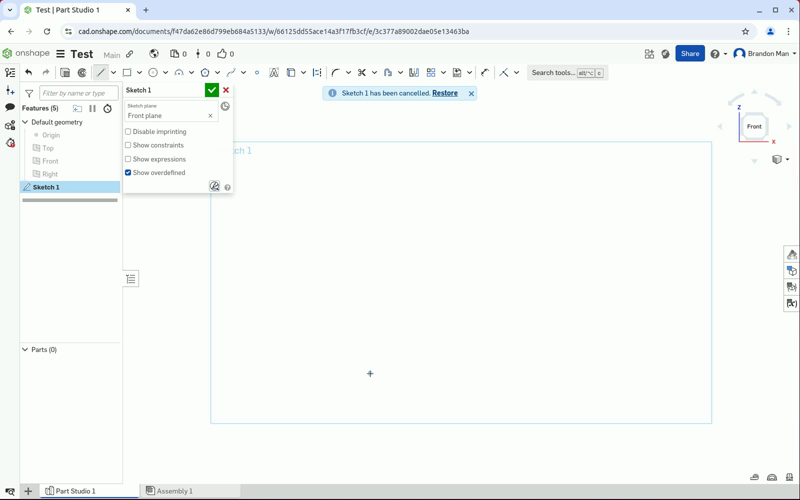
key_down(shift)
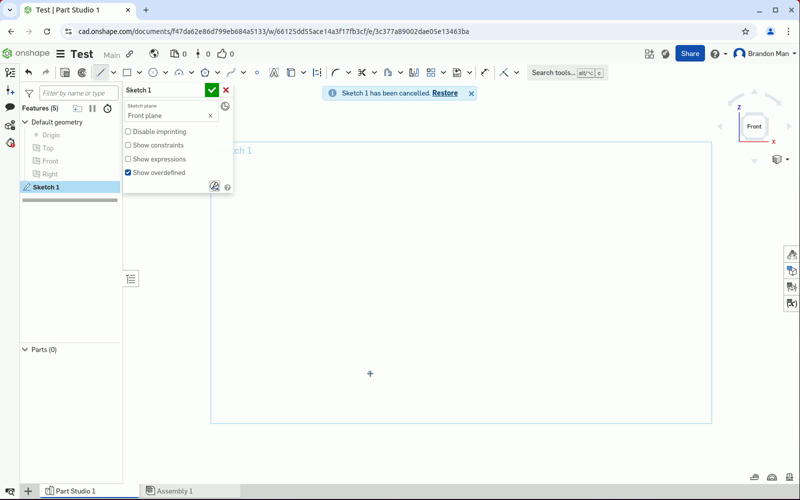
mouse_move(461, 373)
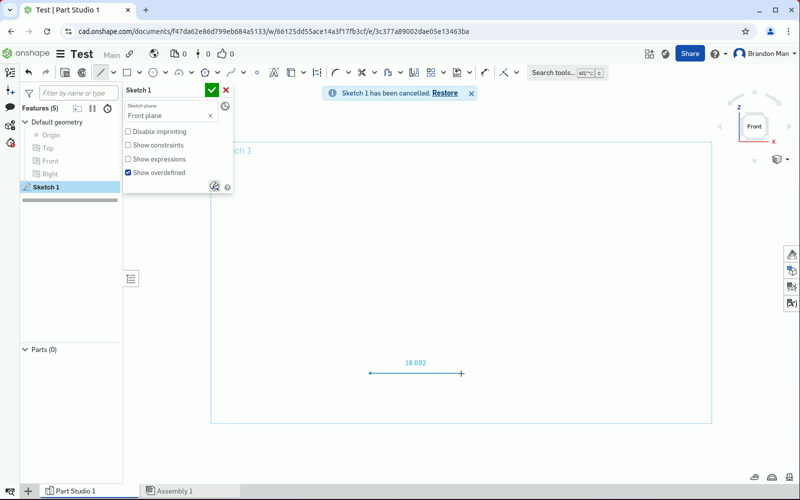
click(461, 373)
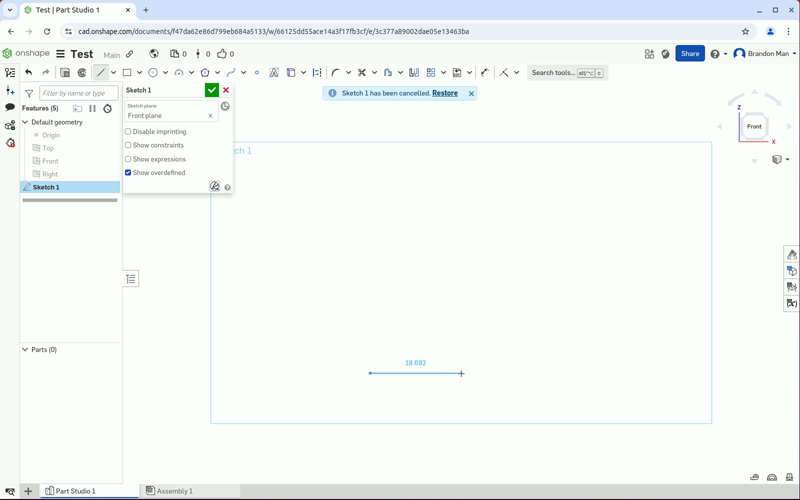
key_up(shift)
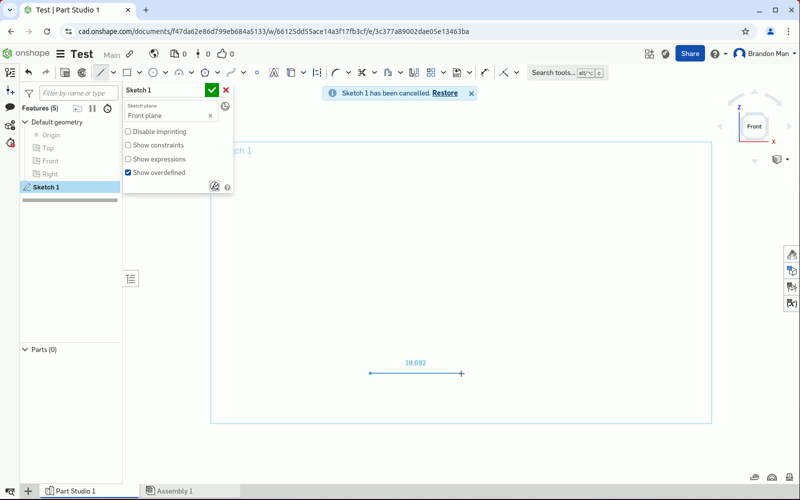
key_down(shift)
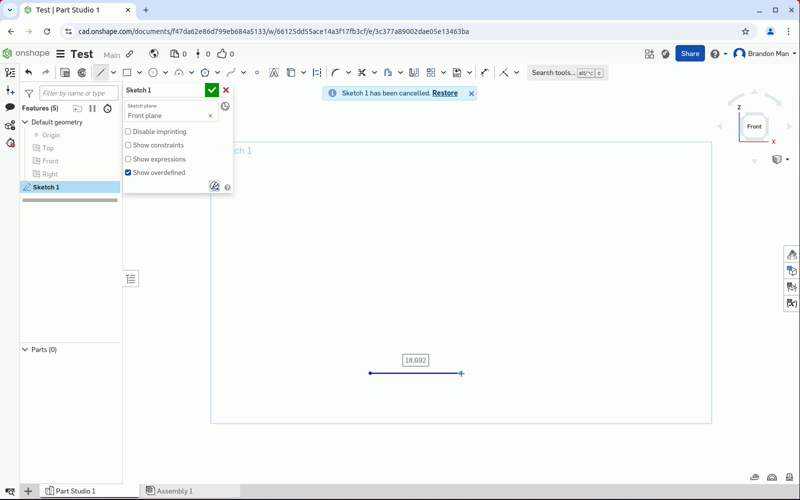
mouse_move(461, 282)
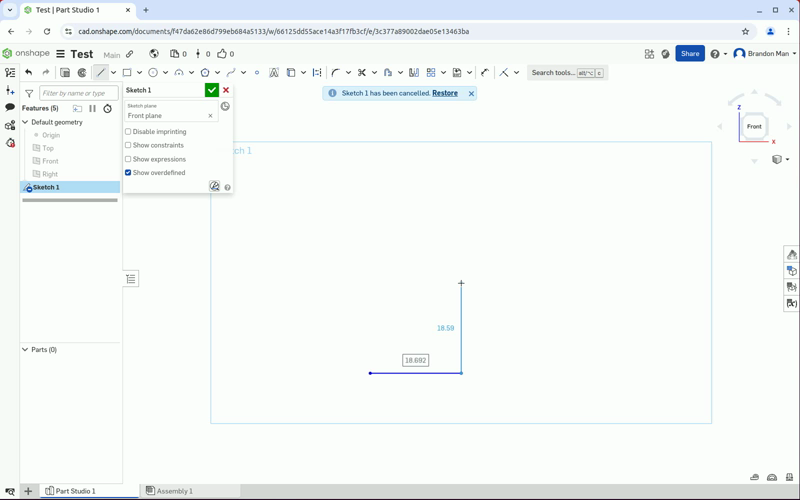
click(461, 282)
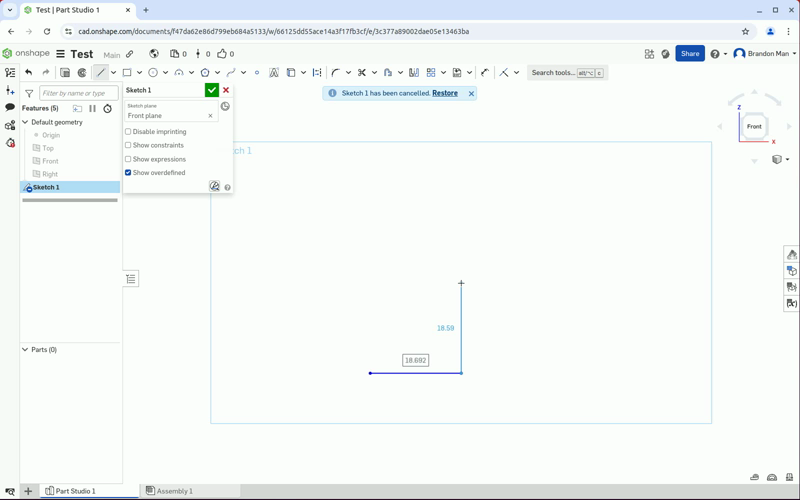
key_up(shift)
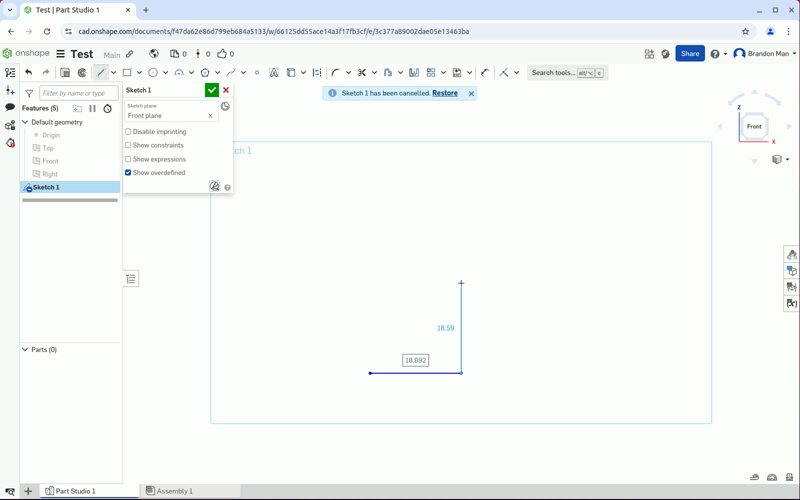
key_down(shift)
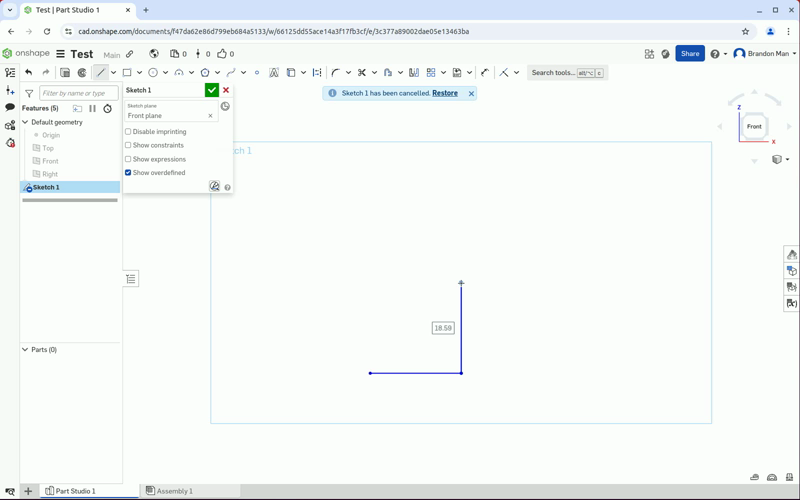
mouse_move(370, 282)
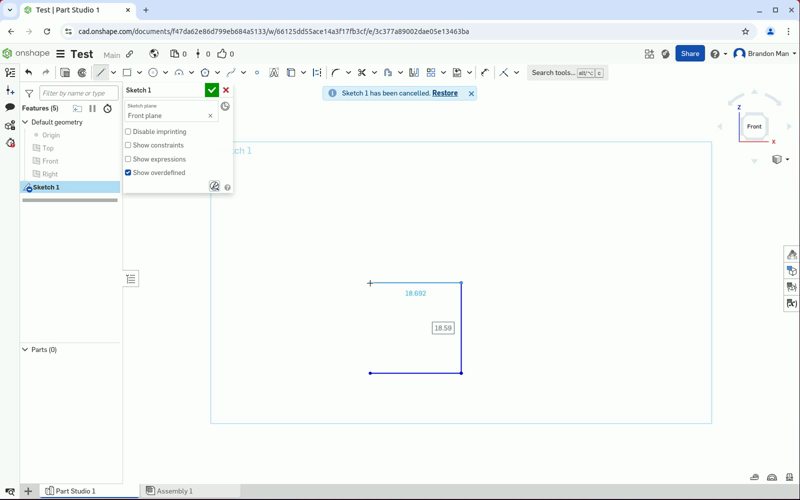
click(370, 282)
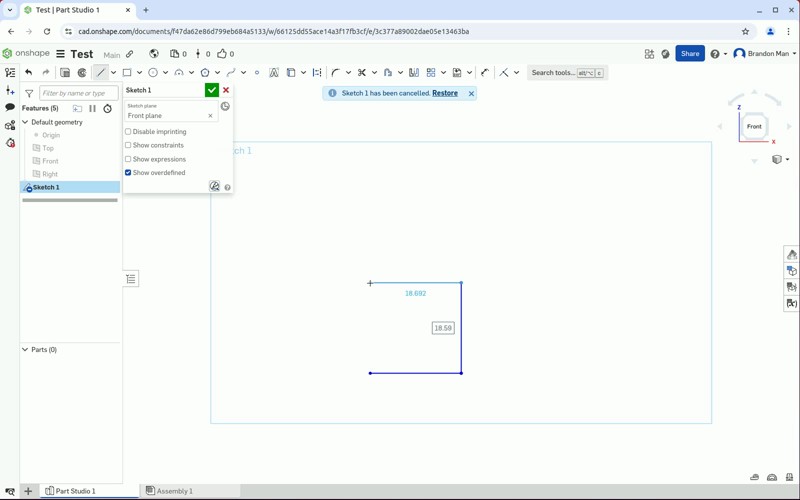
key_up(shift)
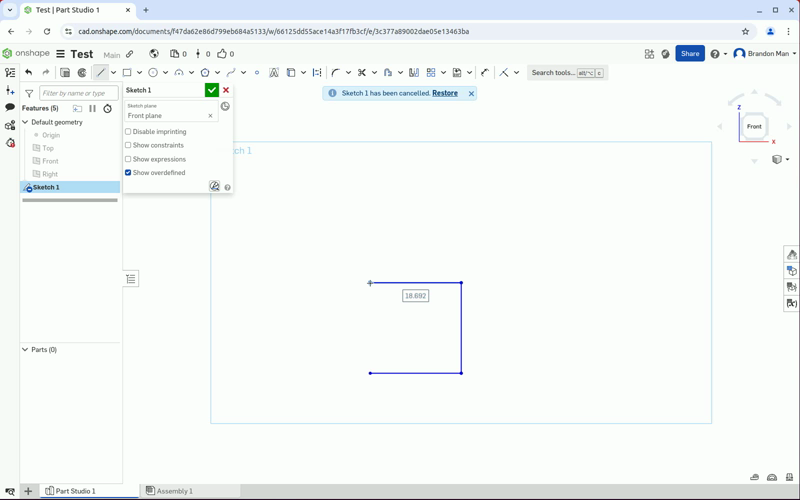
key_down(shift)
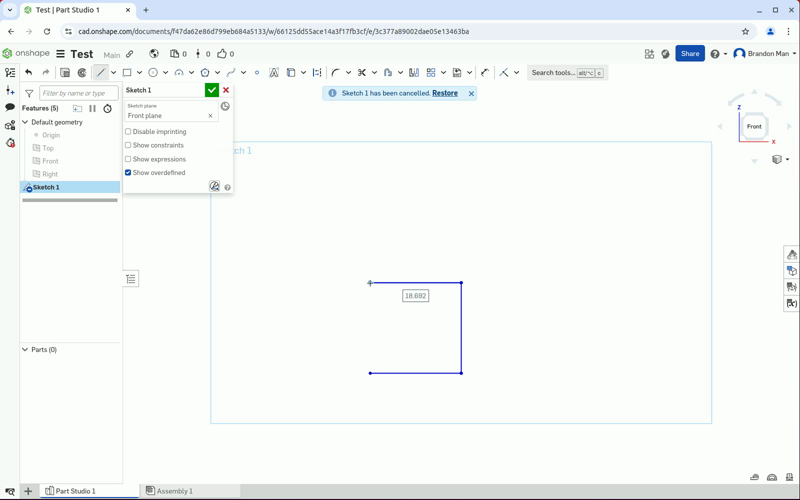
mouse_move(370, 373)
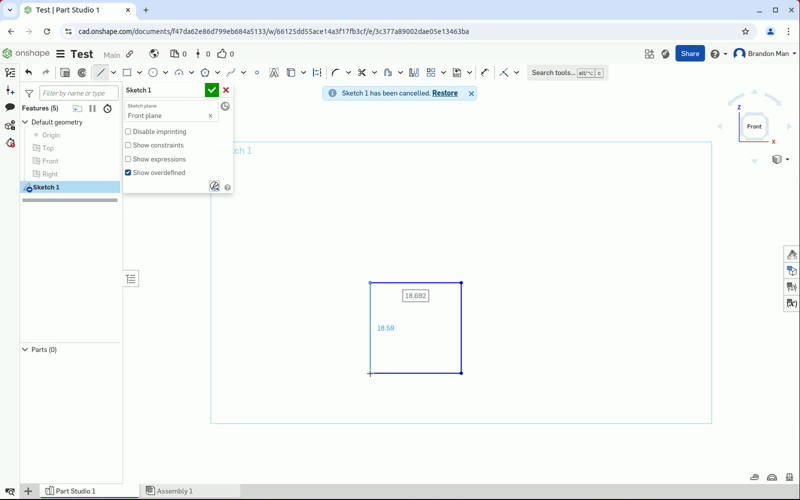
key_up(shift)
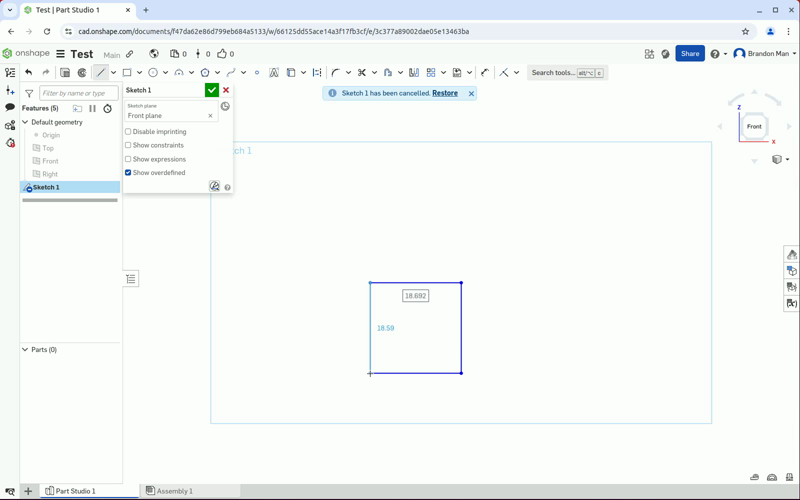
click(370, 373)
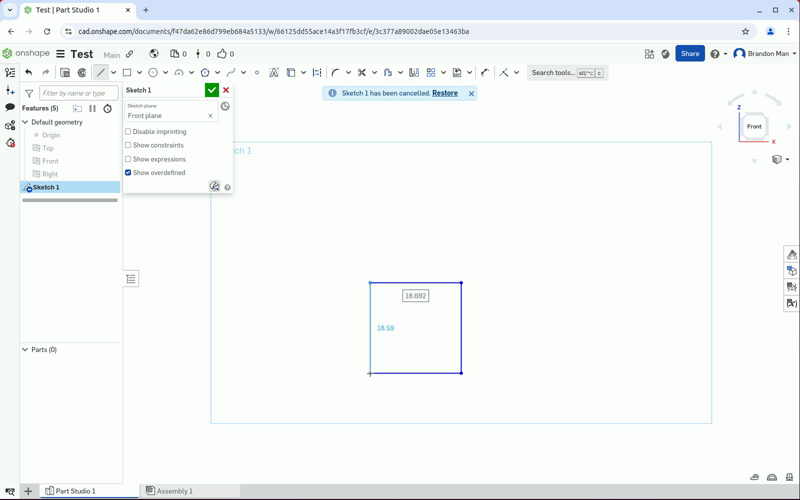
key(esc)
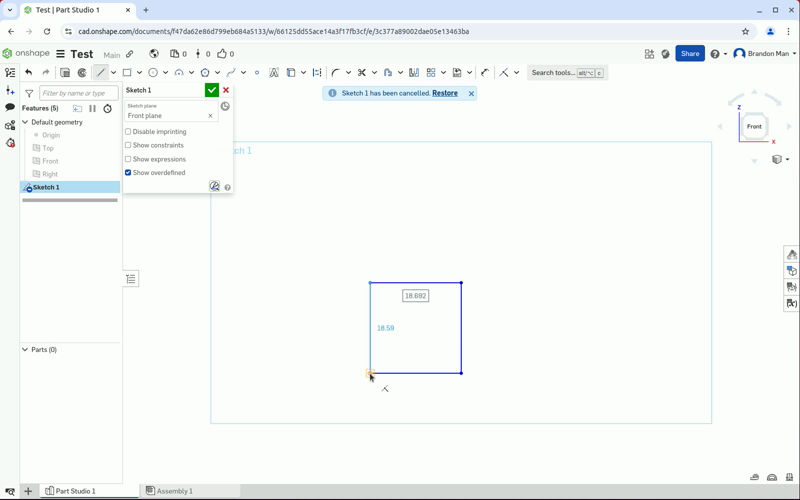
key(c)
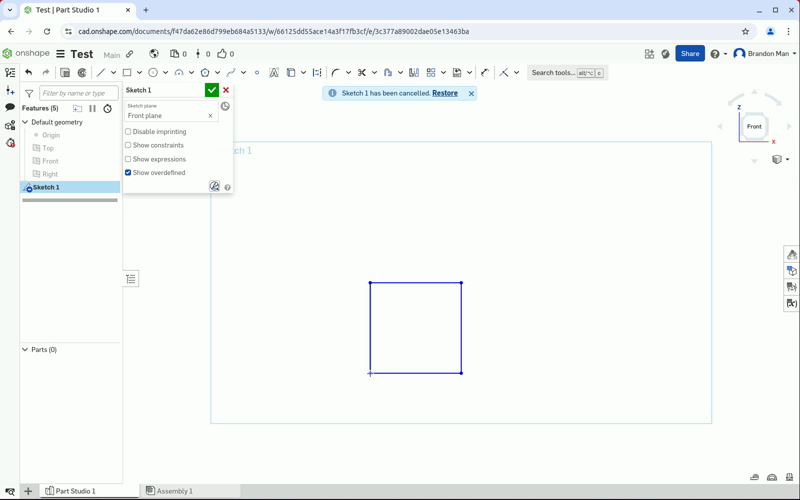
key_down(shift)
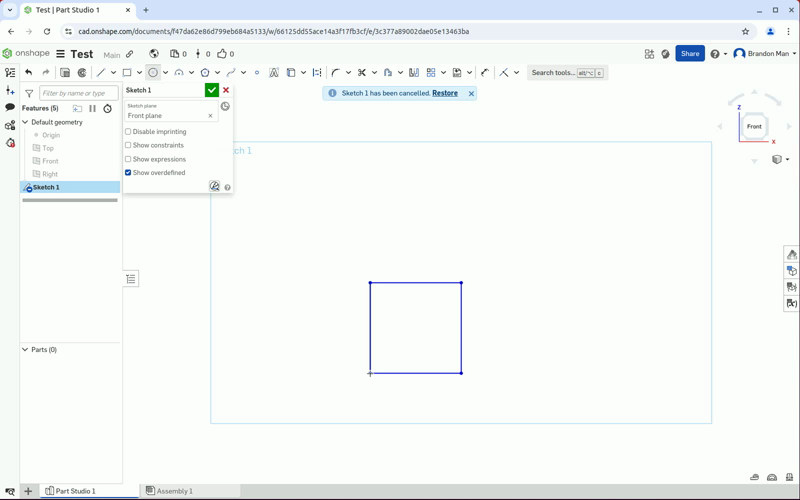
mouse_move(416, 327)
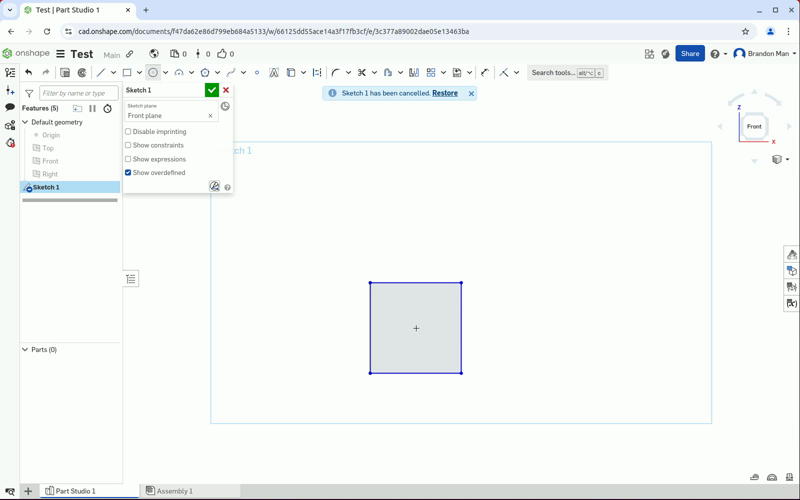
click(416, 327)
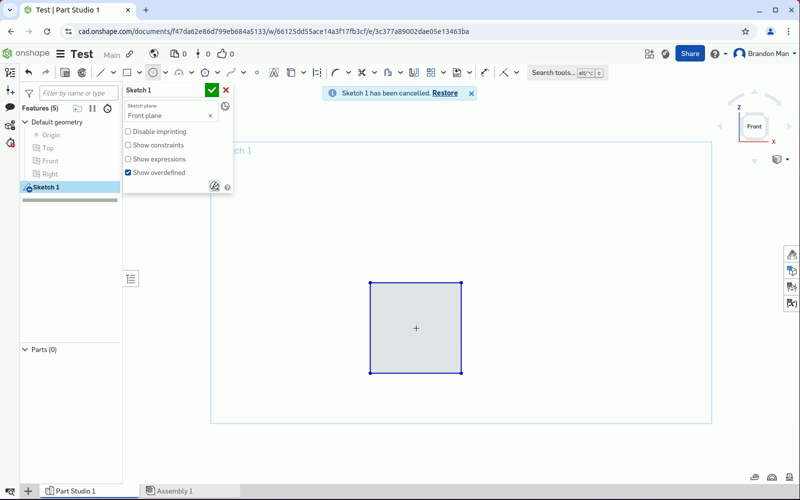
key_up(shift)
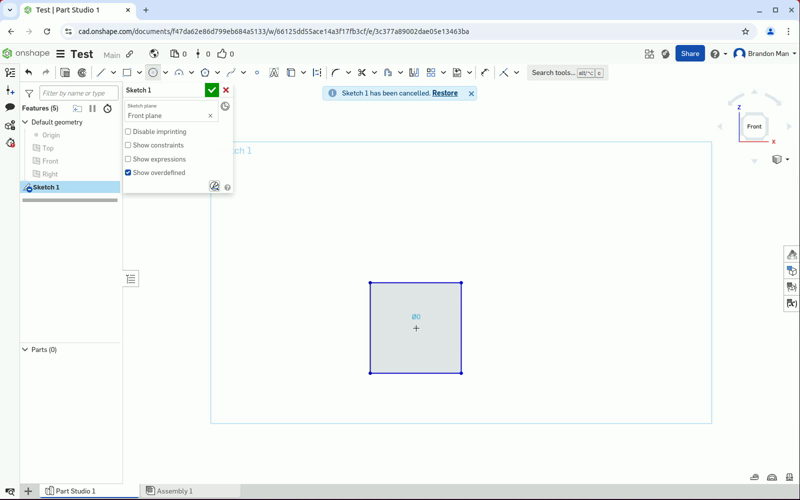
mouse_move(442, 327)
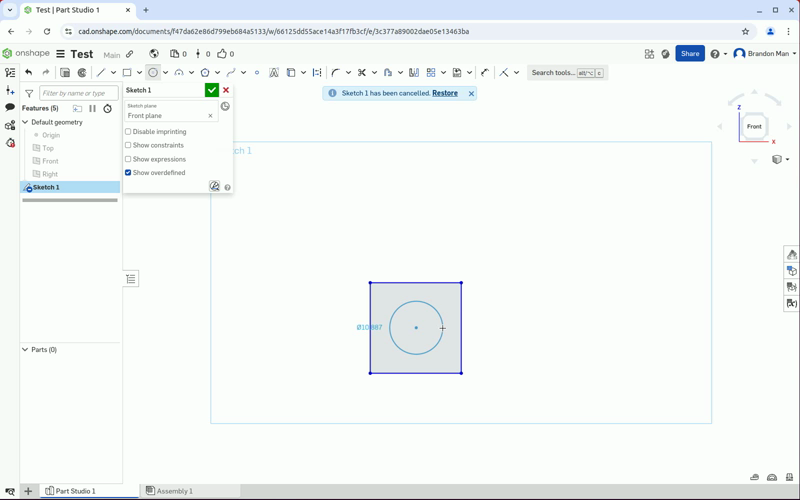
click(442, 327)
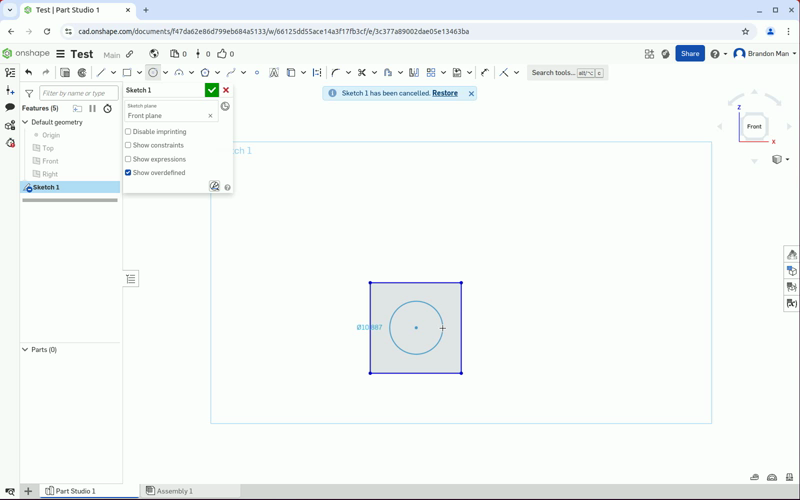
key(esc)
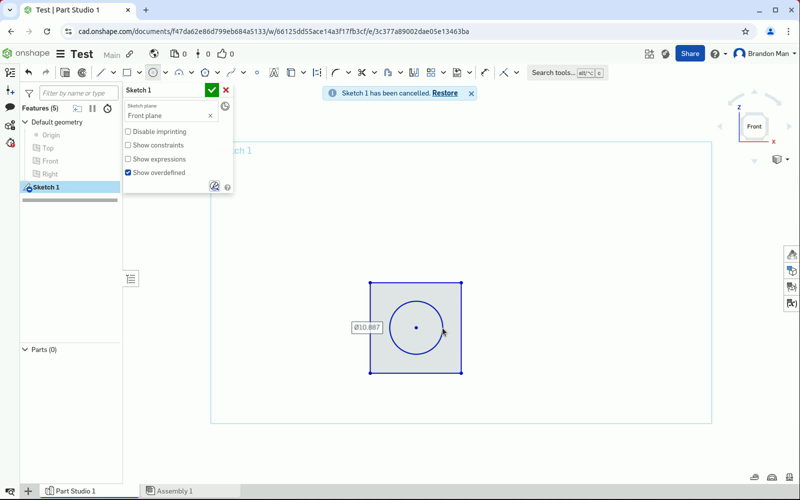
mouse_move(390, 295)
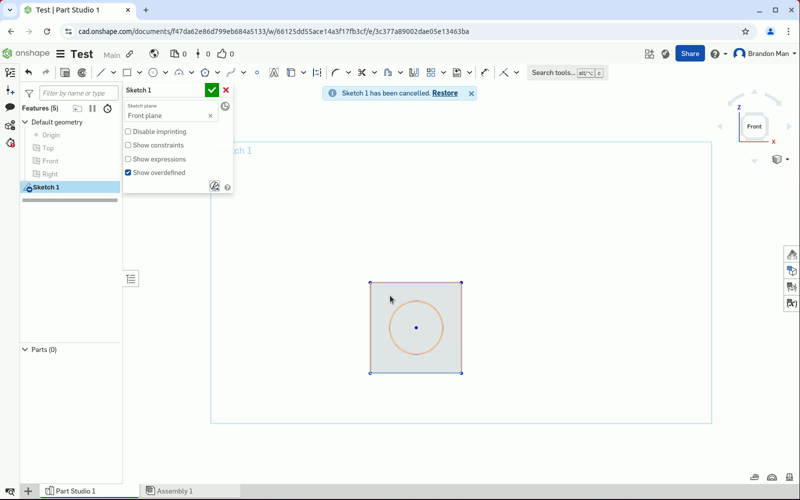
click(390, 295)
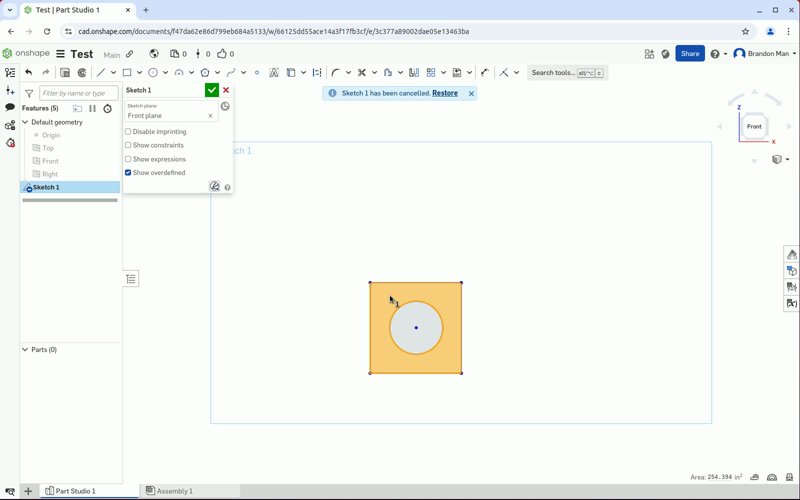
mouse_move(73, 352)
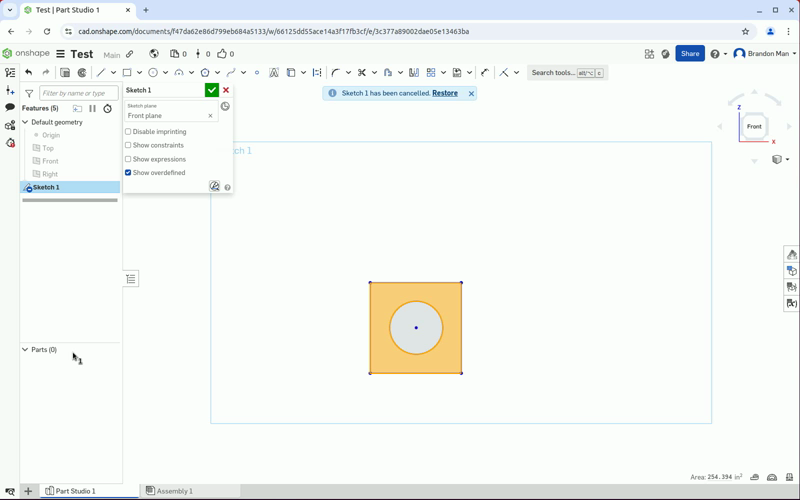
key(shift+y)
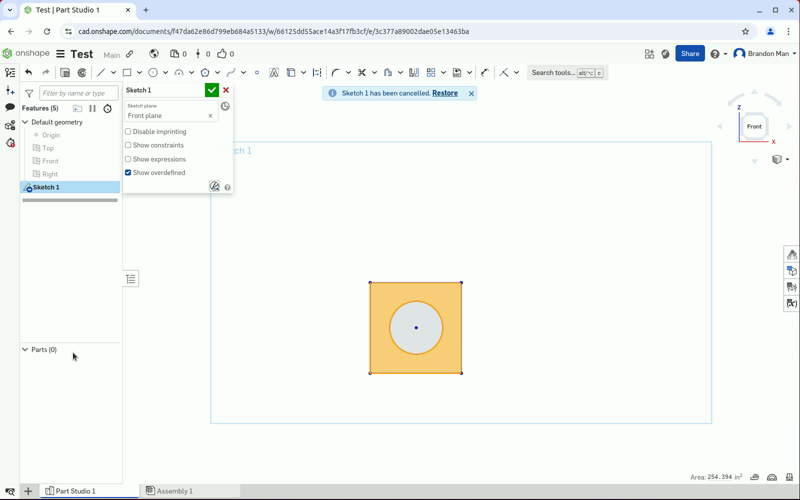
key(shift+e)
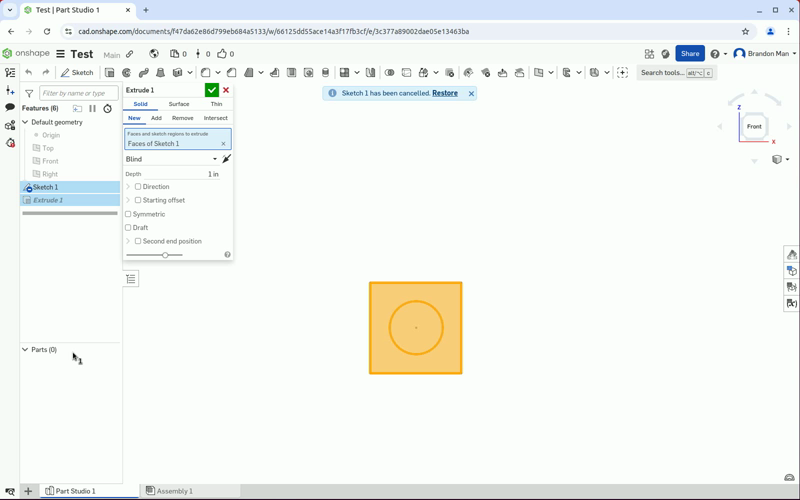
mouse_move(143, 106)
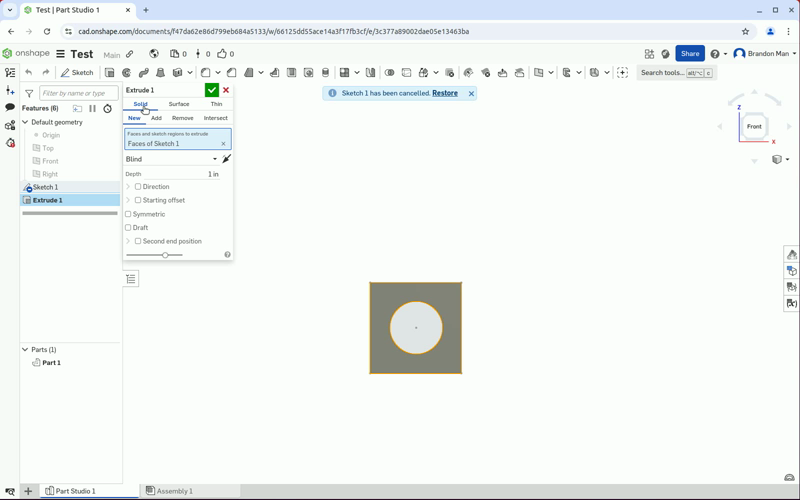
click(143, 106)
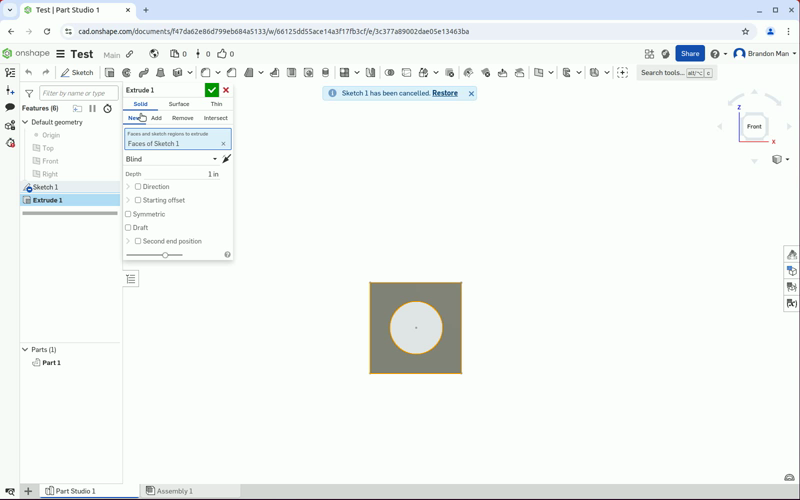
mouse_move(137, 120)
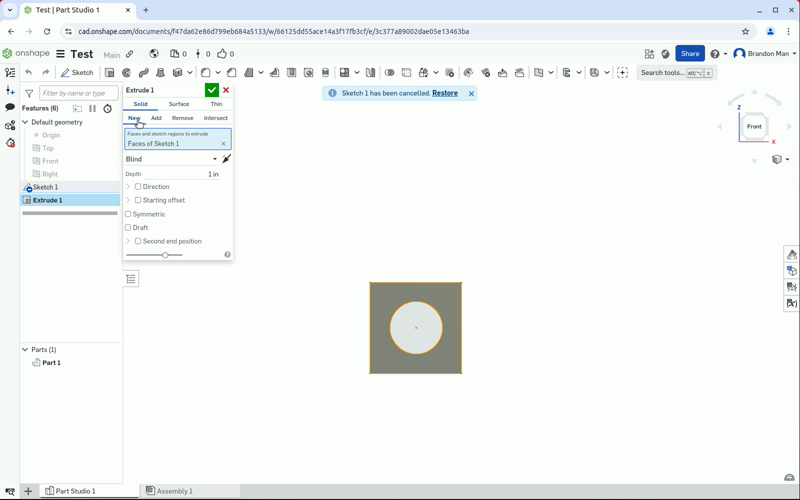
click(137, 120)
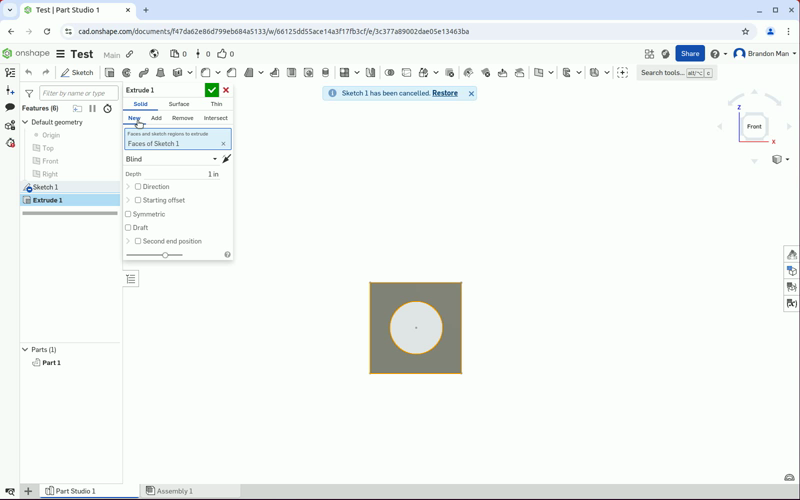
key(tab, 4)
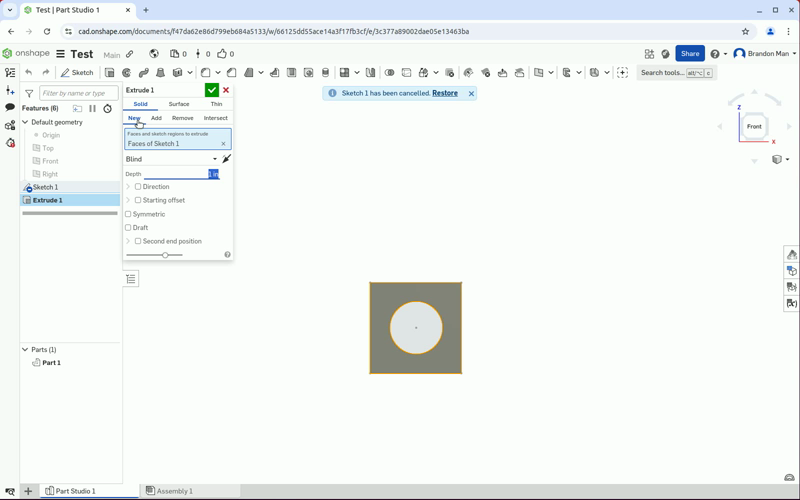
text(18.535)
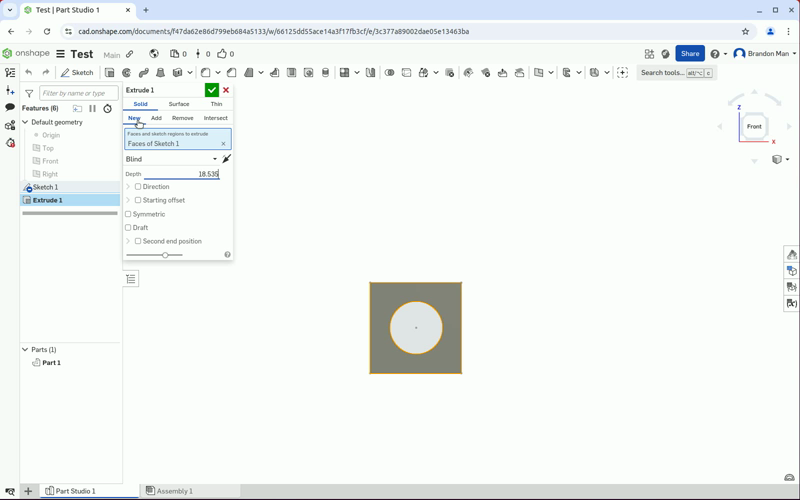
key(enter)
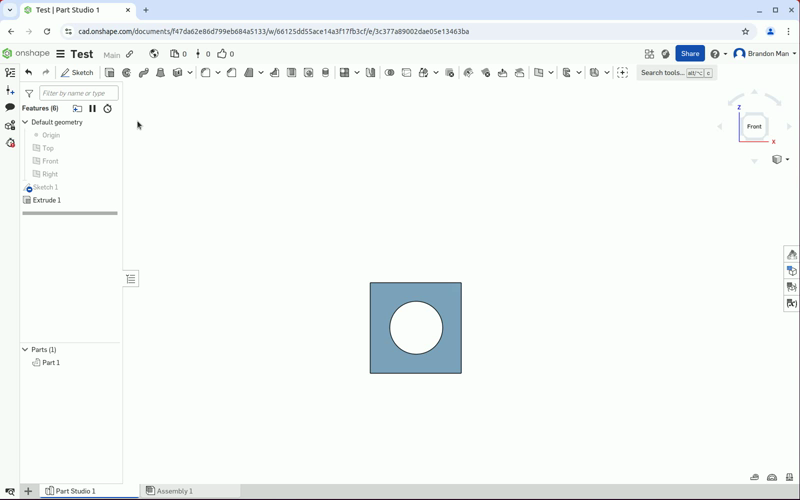
key(shift+h)
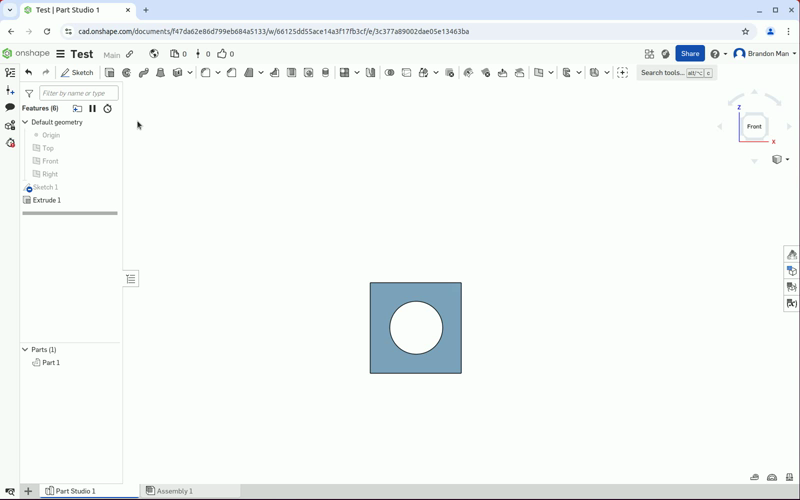
key(shift+h)
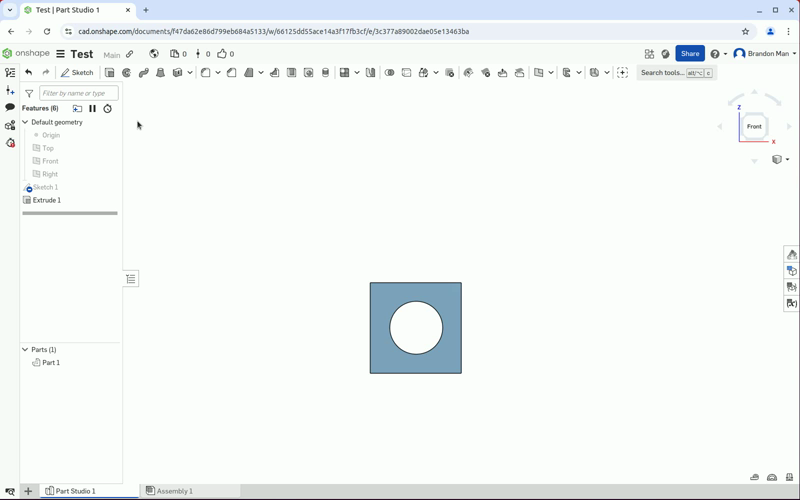
mouse_move(73, 189)
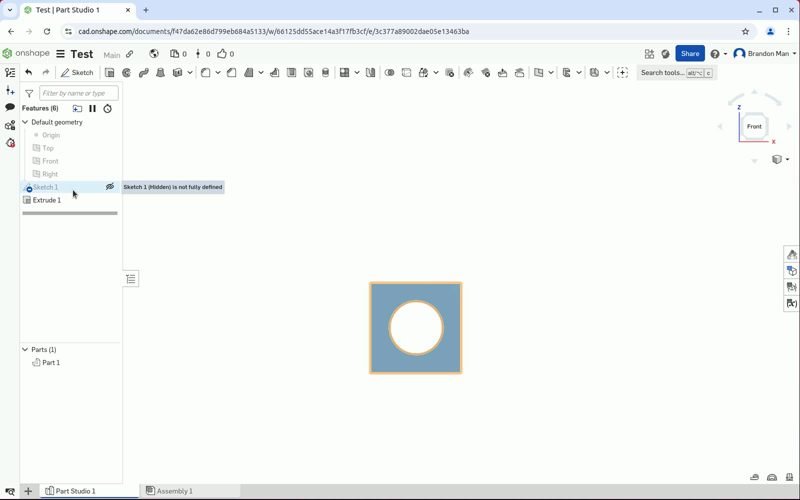
click(73, 189)
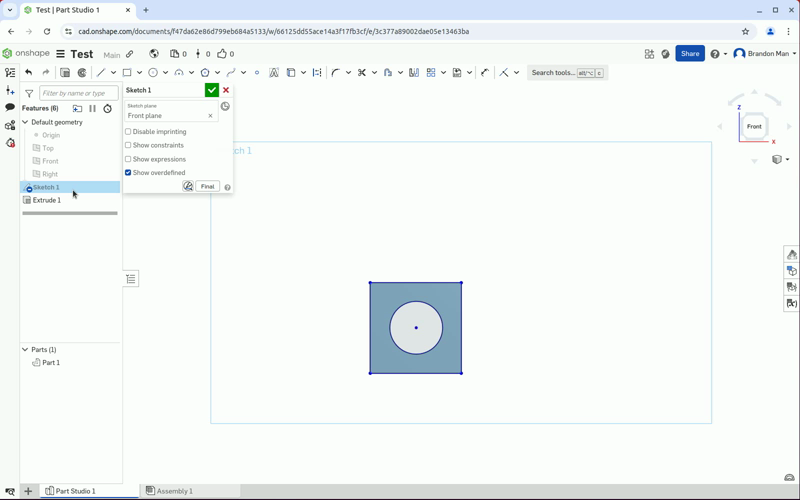
mouse_move(229, 92)
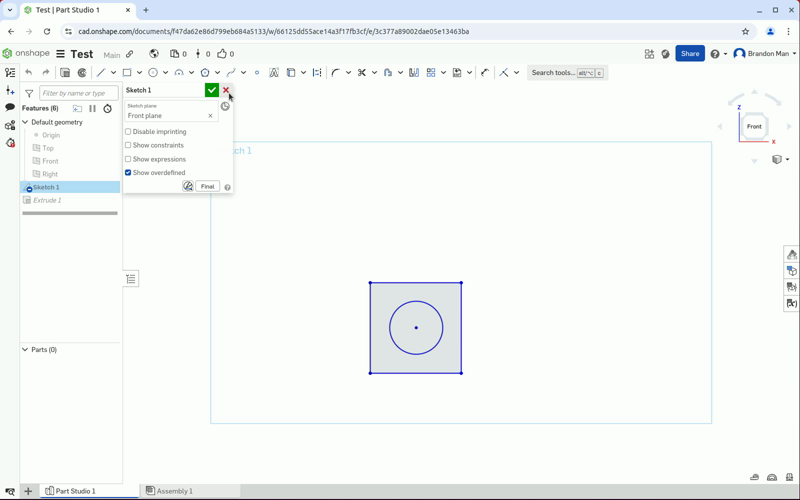
click(229, 92)
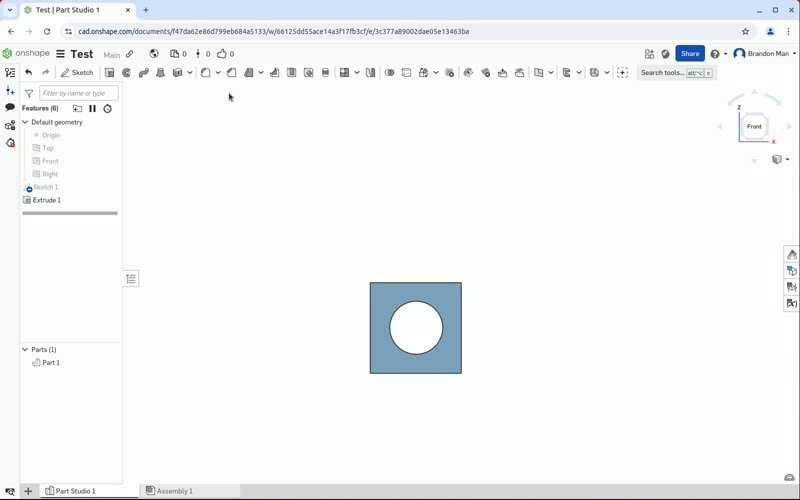
mouse_move(73, 352)
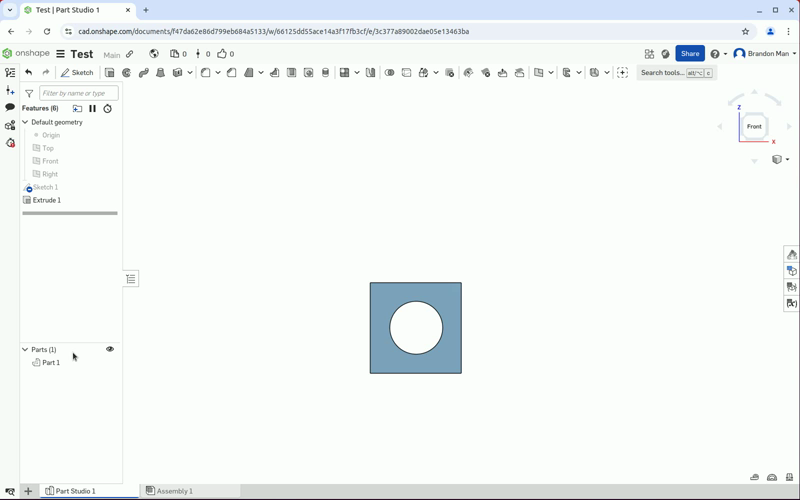
key(y)
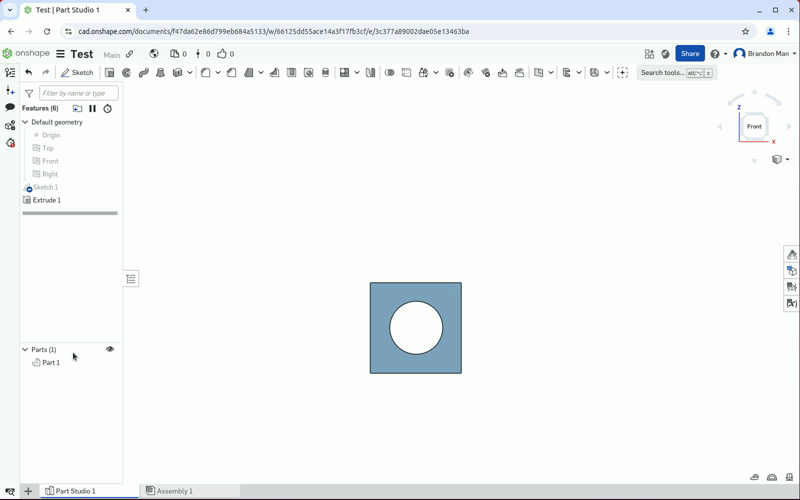
key(shift+p)
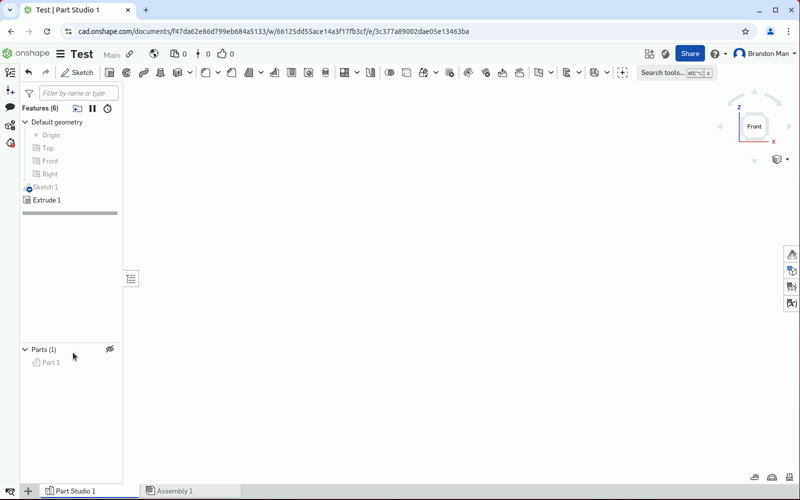
key(space)
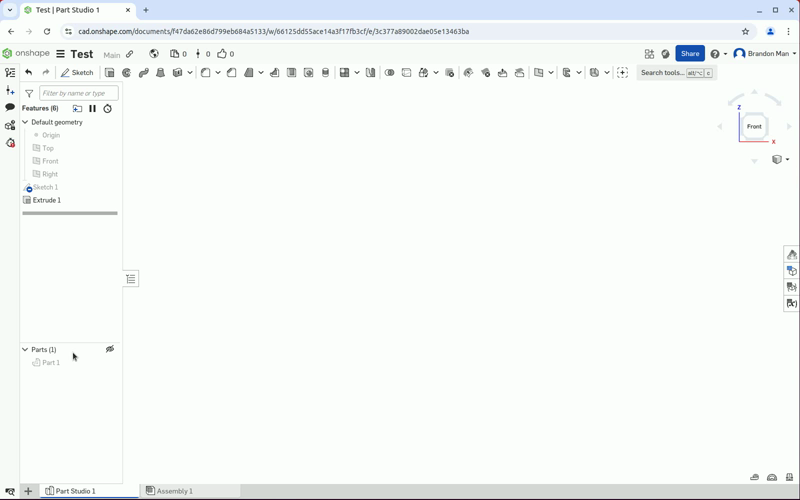
key_down(shift)
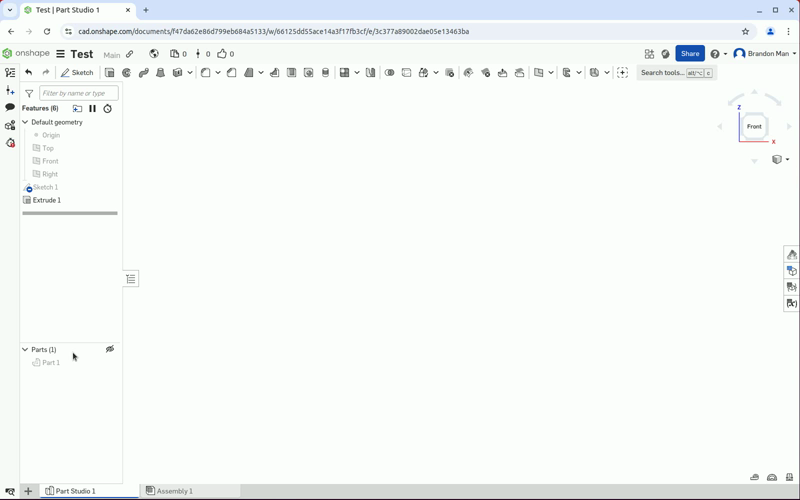
key(left)
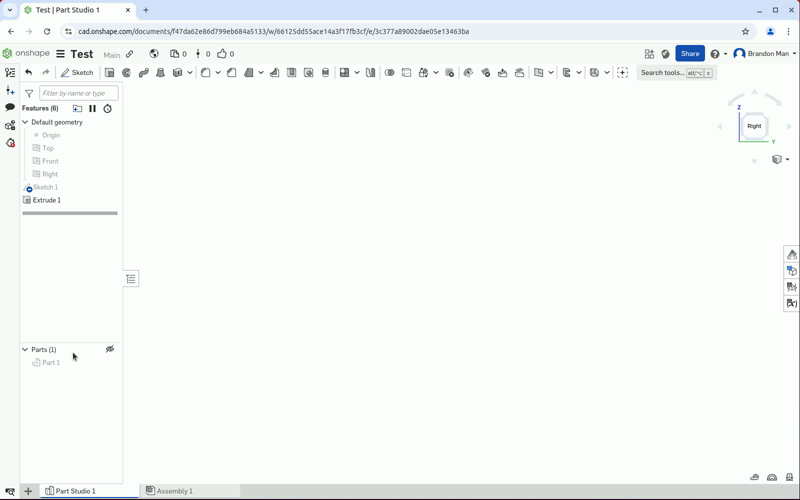
key_up(shift)
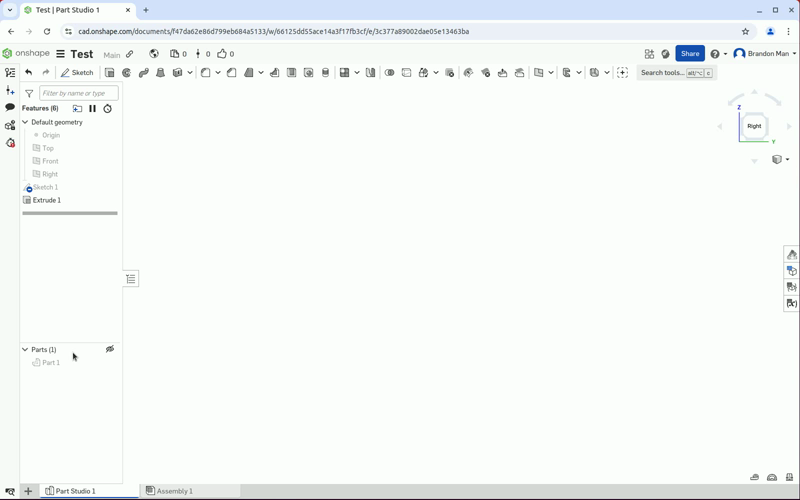
mouse_move(73, 352)
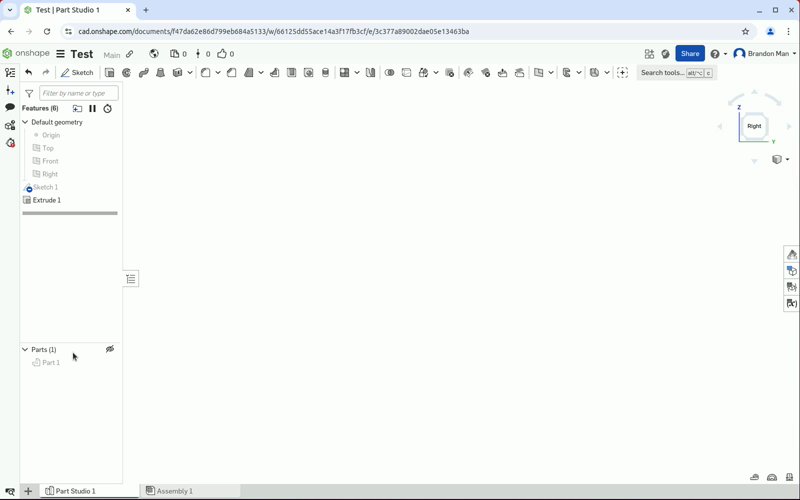
key(shift+y)
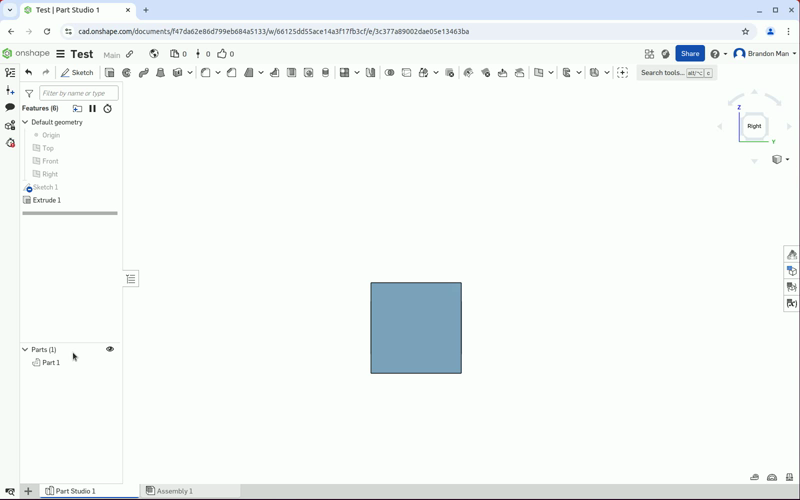
mouse_move(541, 75)
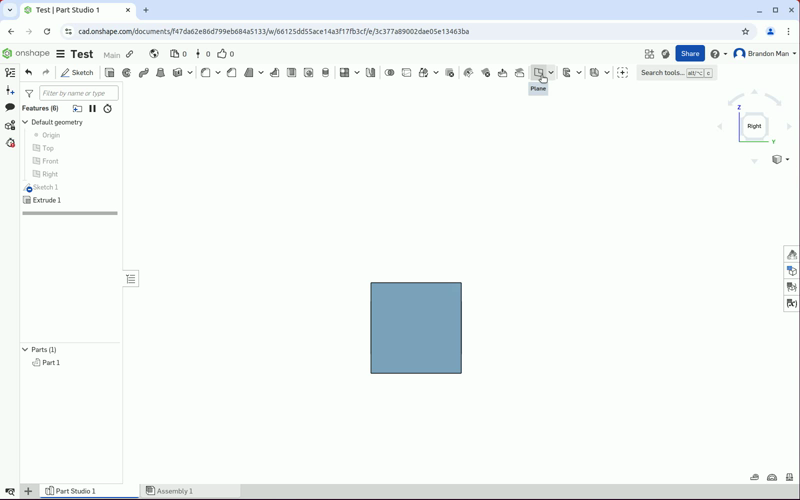
click(541, 75)
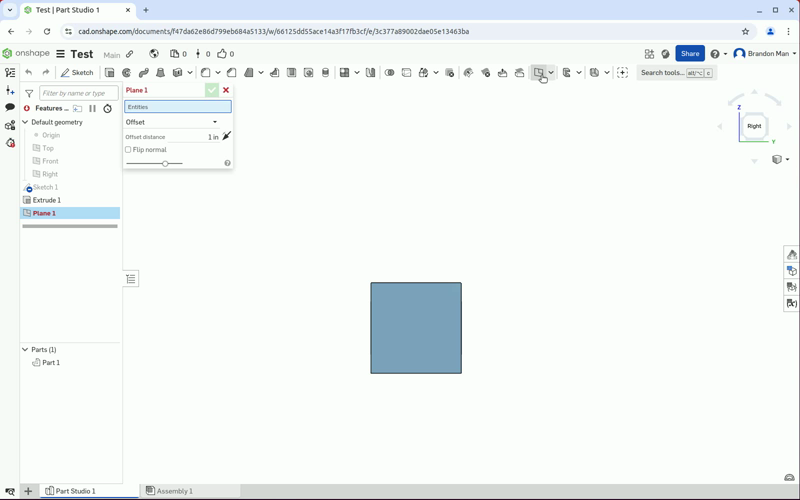
mouse_move(73, 176)
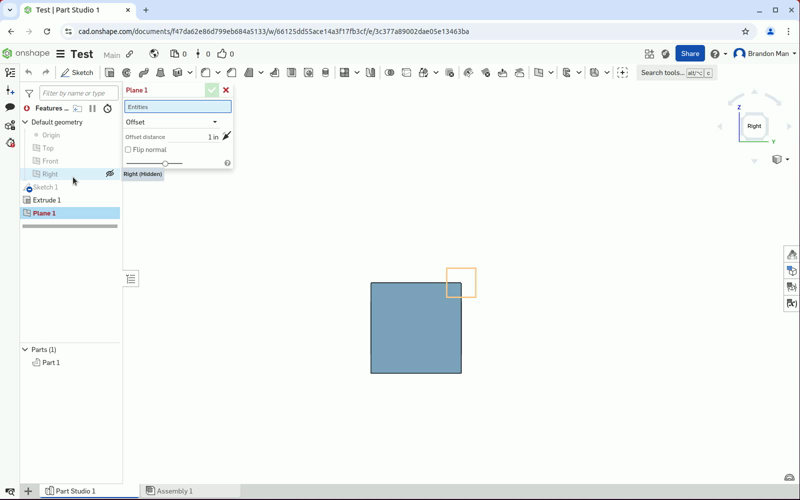
click(73, 176)
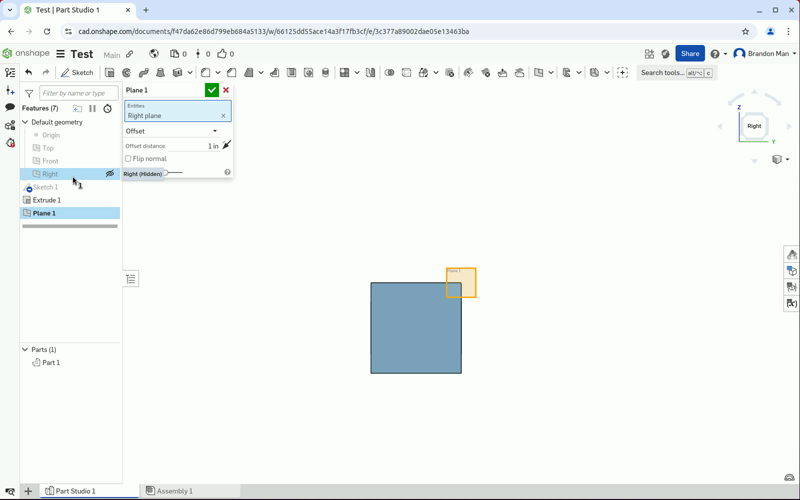
key(tab, 2)
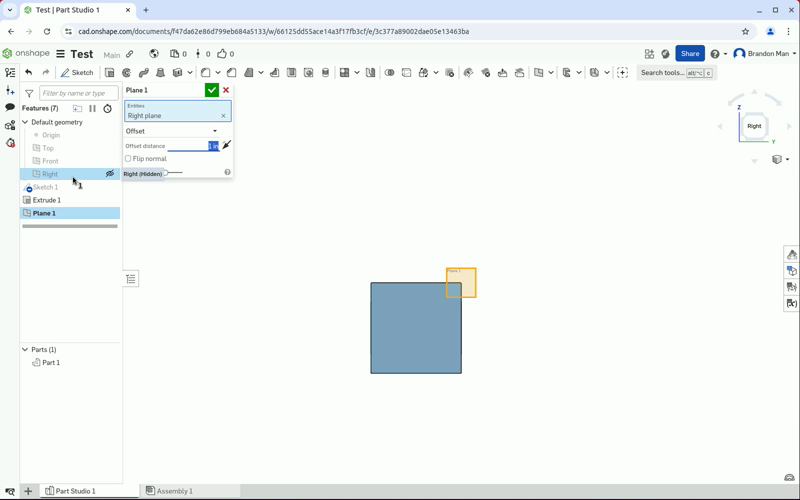
text(18.548)
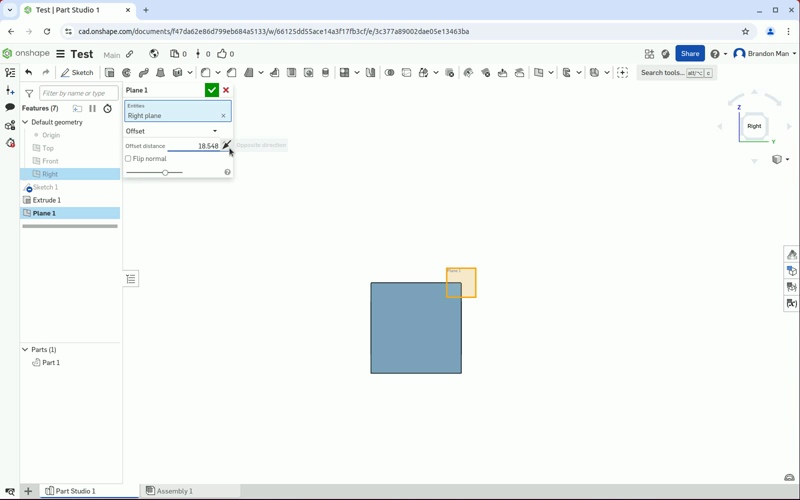
mouse_move(229, 147)
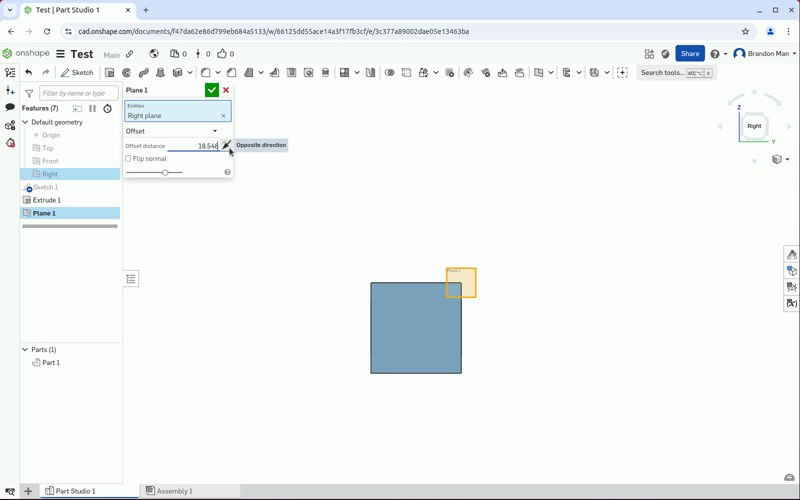
click(229, 147)
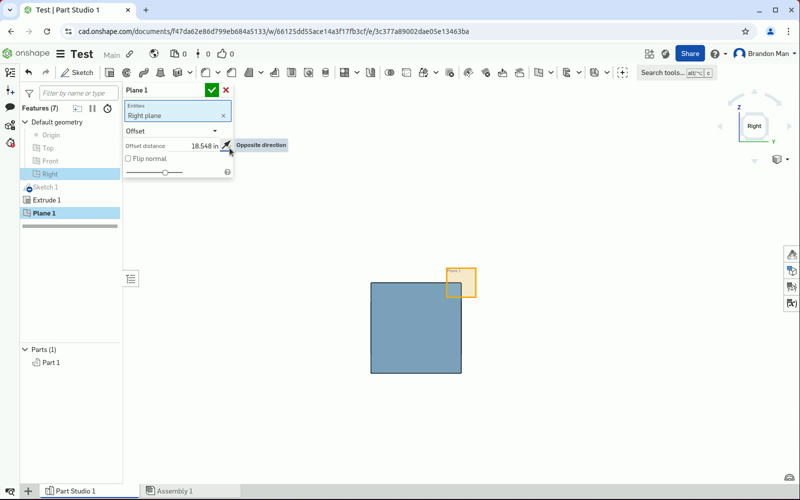
key(enter, 2)
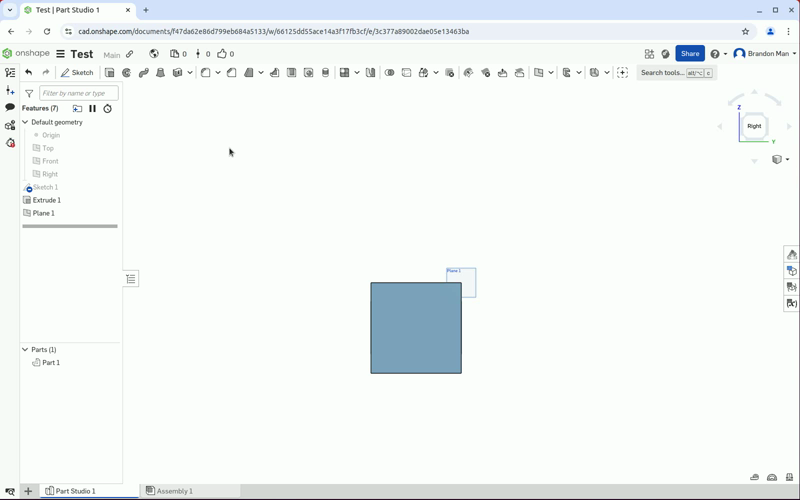
key(shift+s)
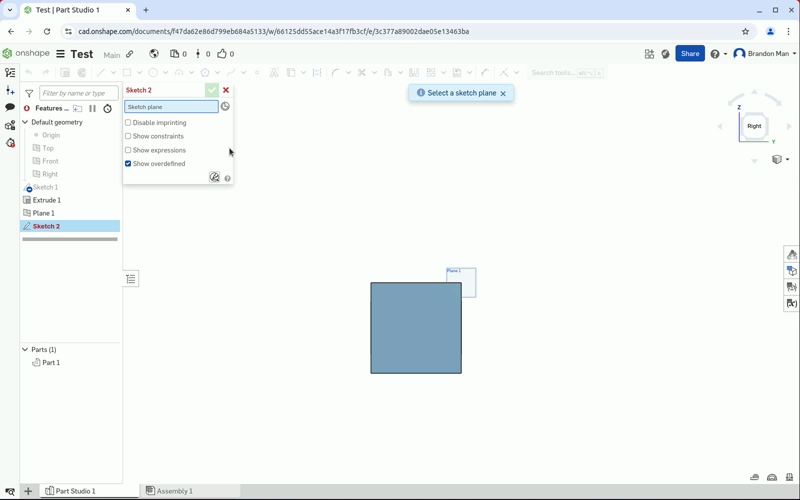
mouse_move(73, 215)
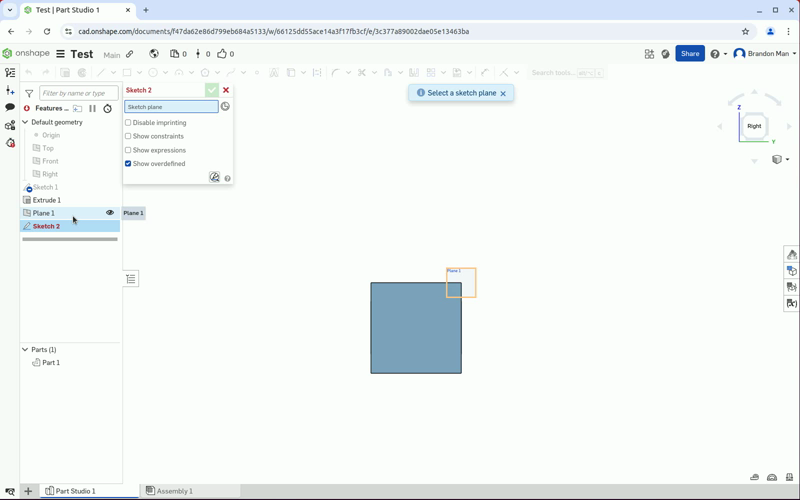
click(73, 215)
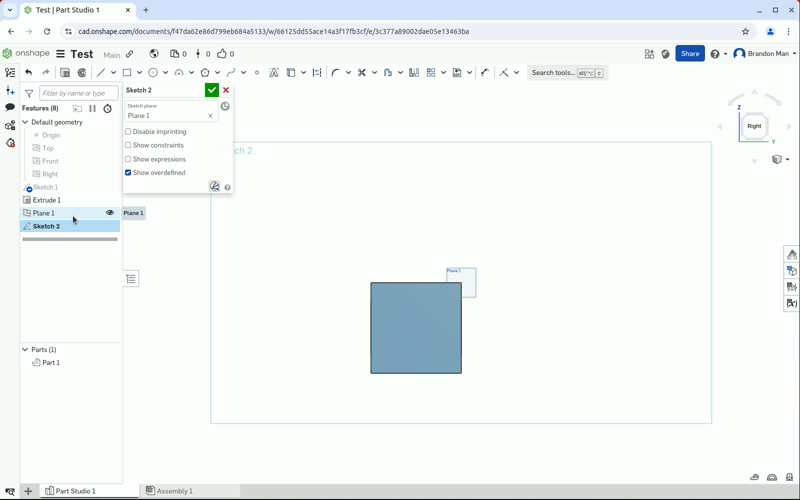
mouse_move(73, 352)
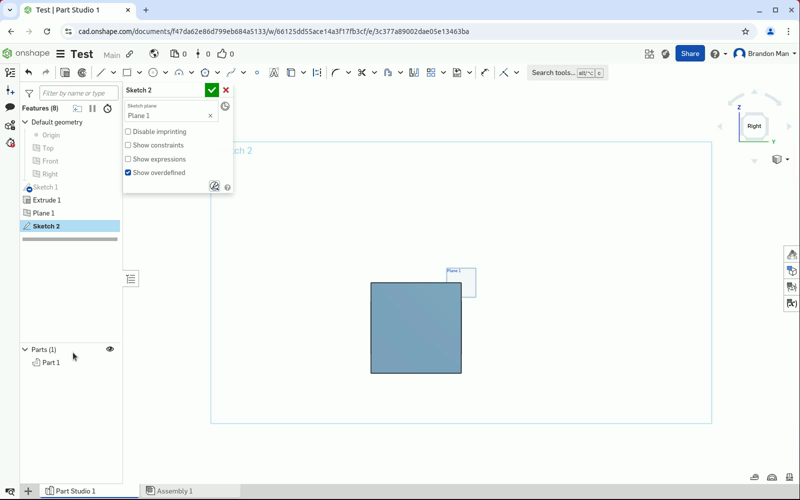
key(y)
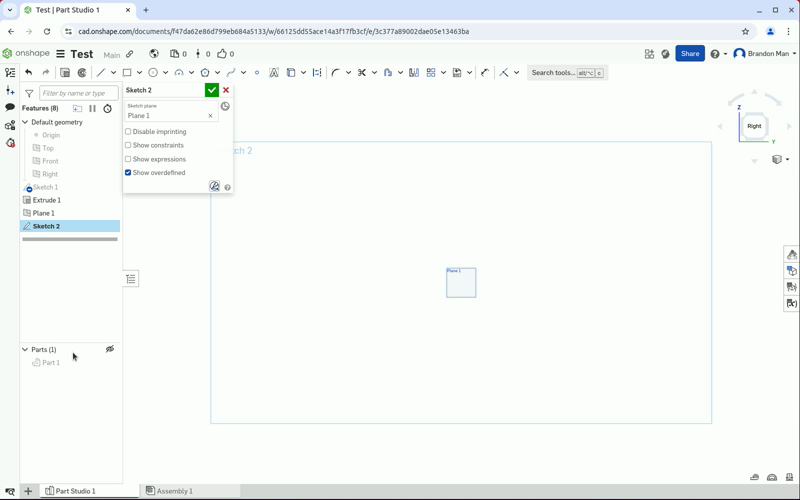
key(l)
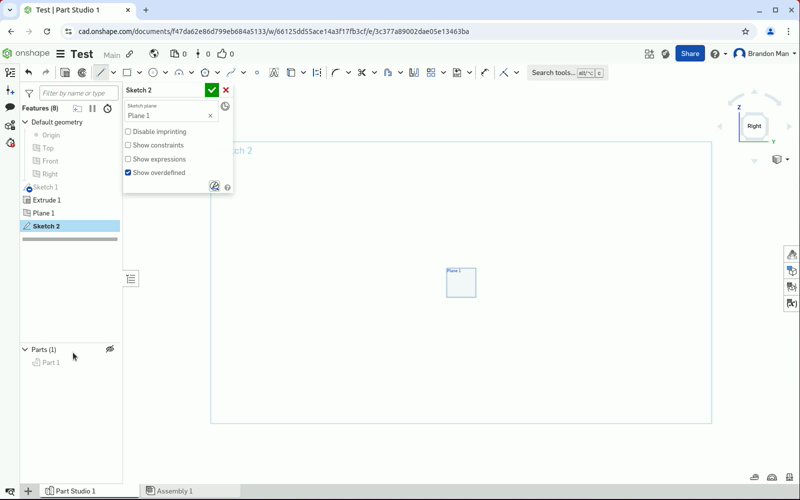
key_down(shift)
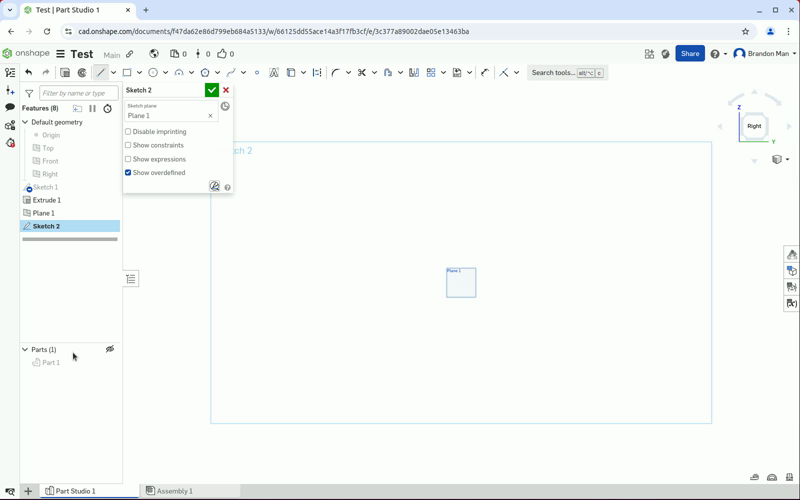
mouse_move(392, 351)
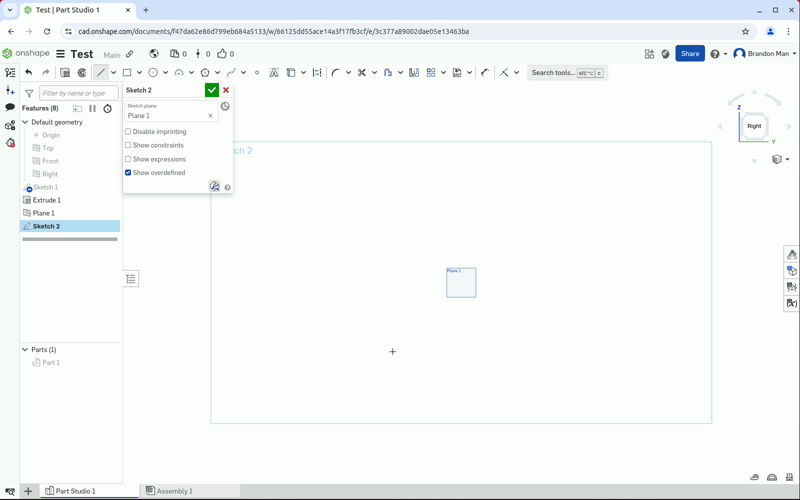
click(392, 351)
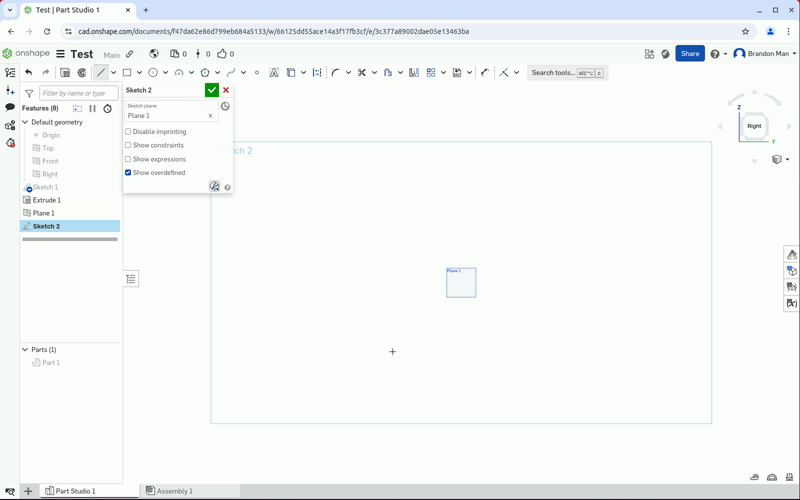
key_up(shift)
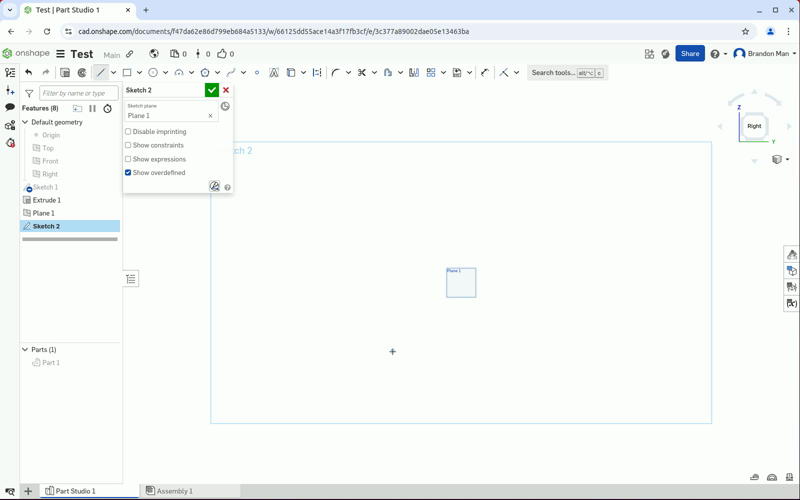
key_down(shift)
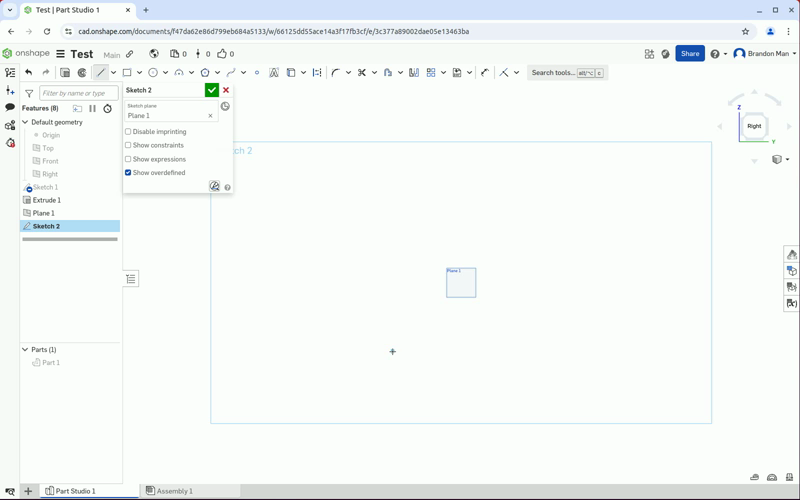
mouse_move(422, 351)
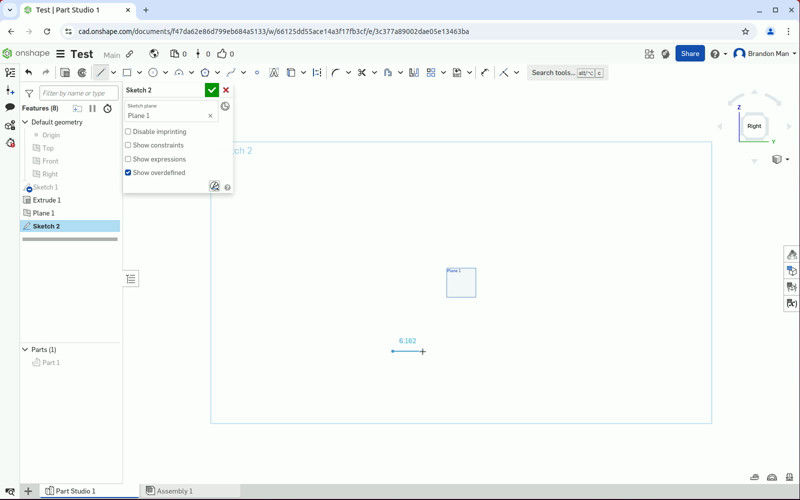
mouse_move(437, 351)
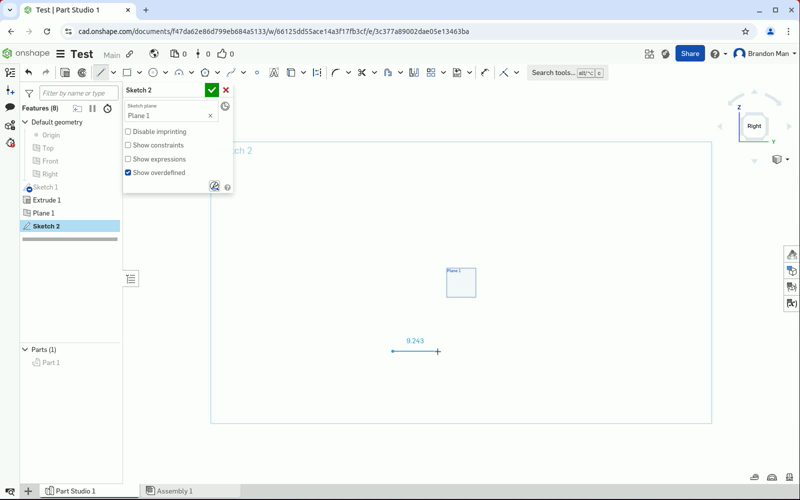
click(437, 351)
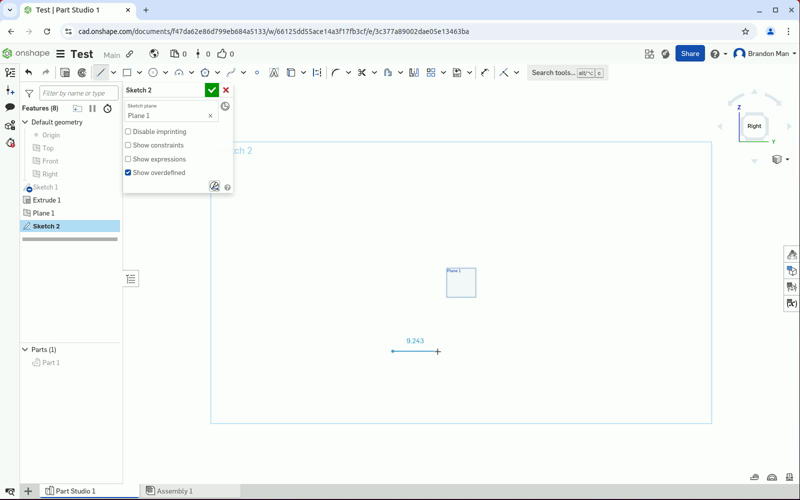
key_up(shift)
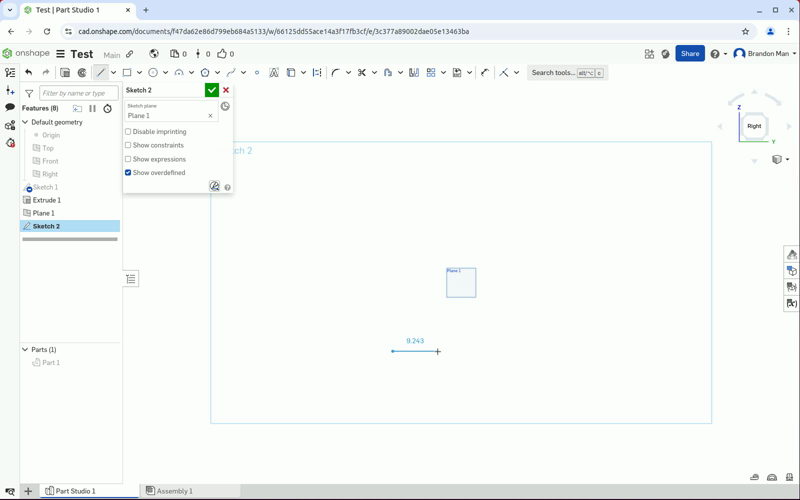
key_down(shift)
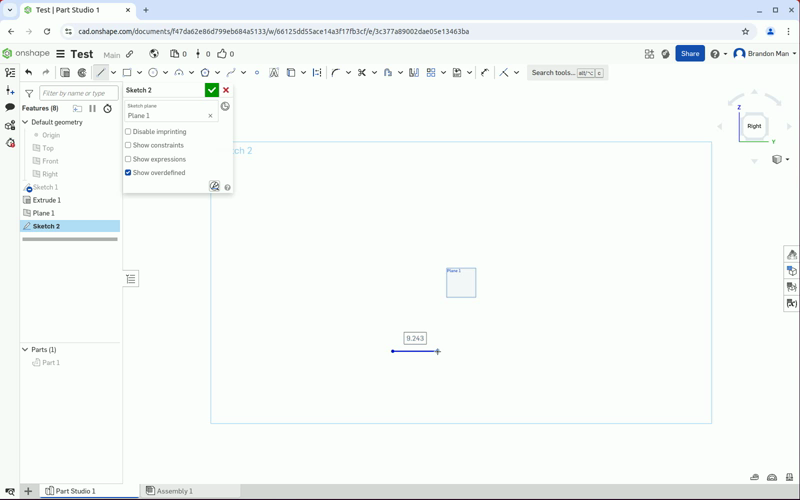
mouse_move(467, 351)
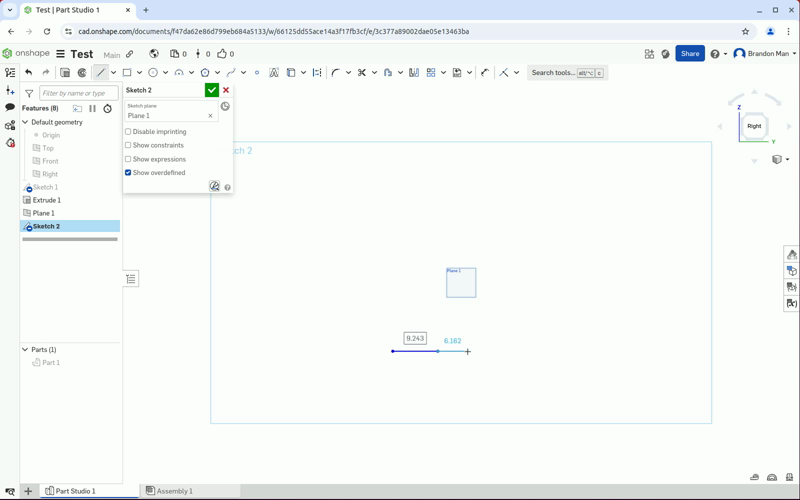
mouse_move(437, 305)
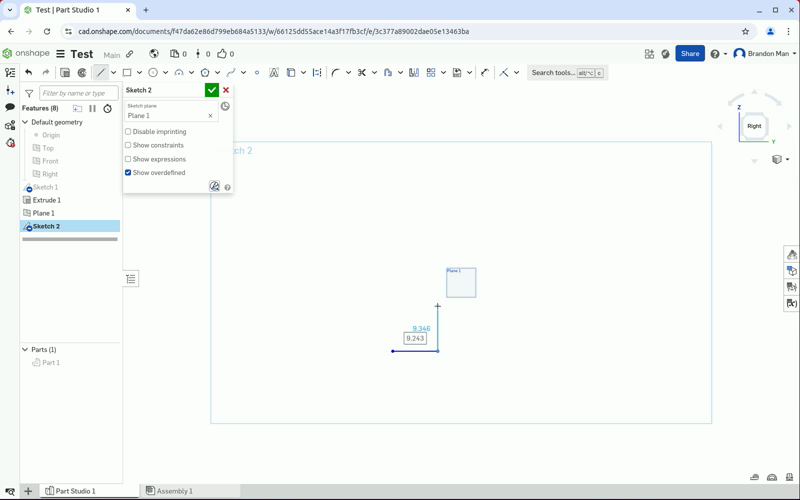
click(437, 305)
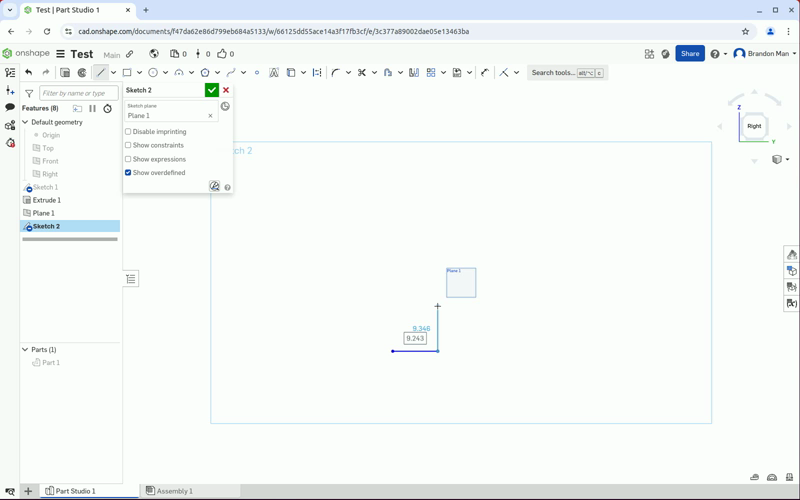
key_up(shift)
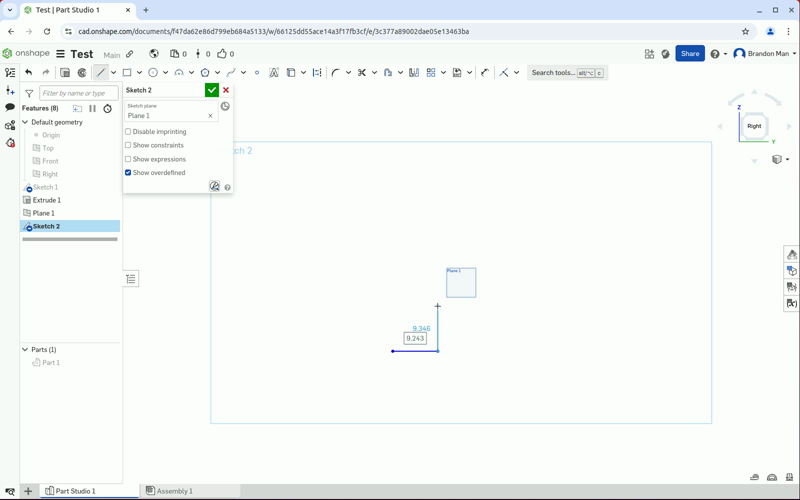
key_down(shift)
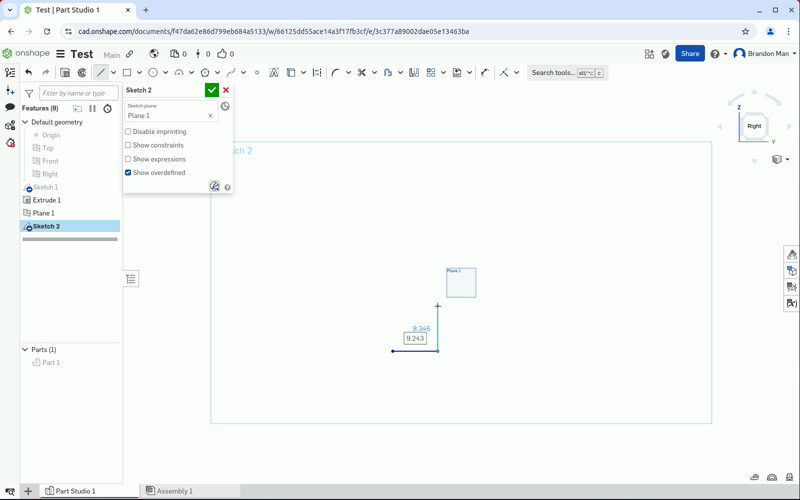
mouse_move(467, 305)
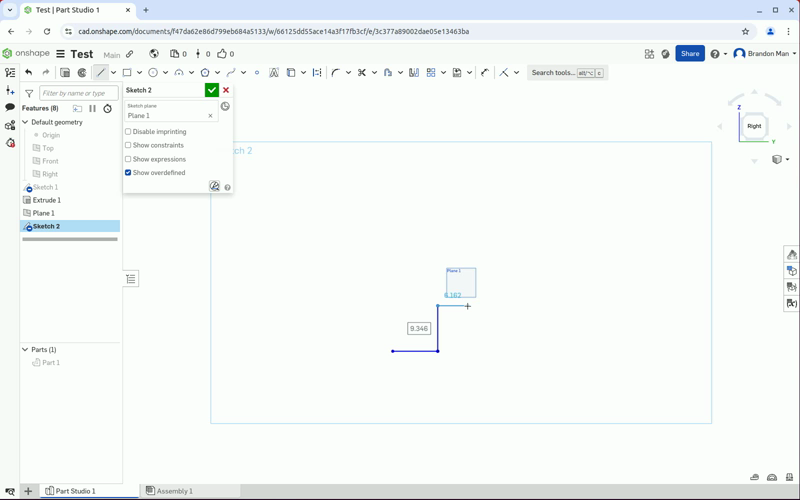
mouse_move(392, 305)
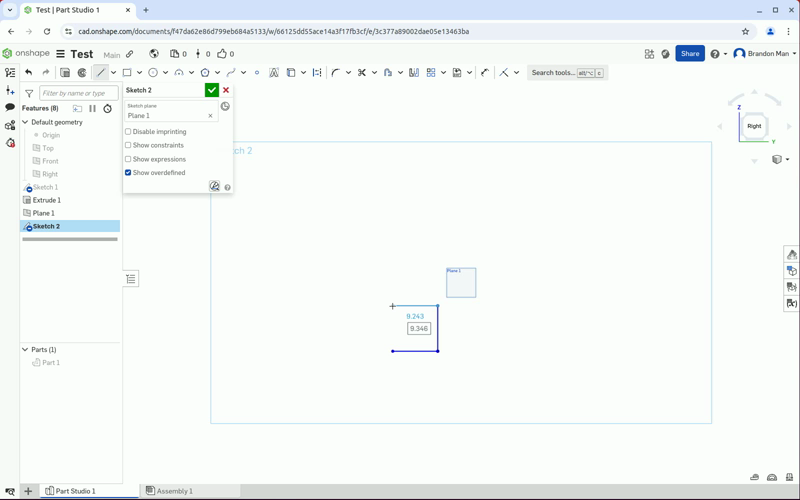
click(392, 305)
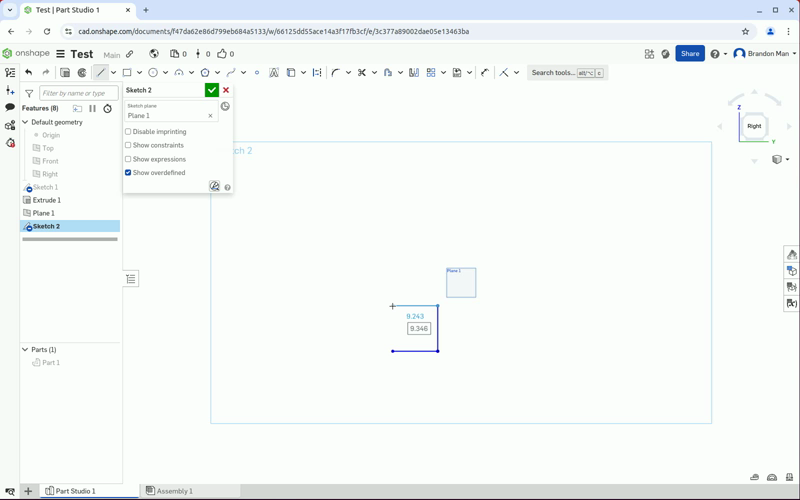
key_up(shift)
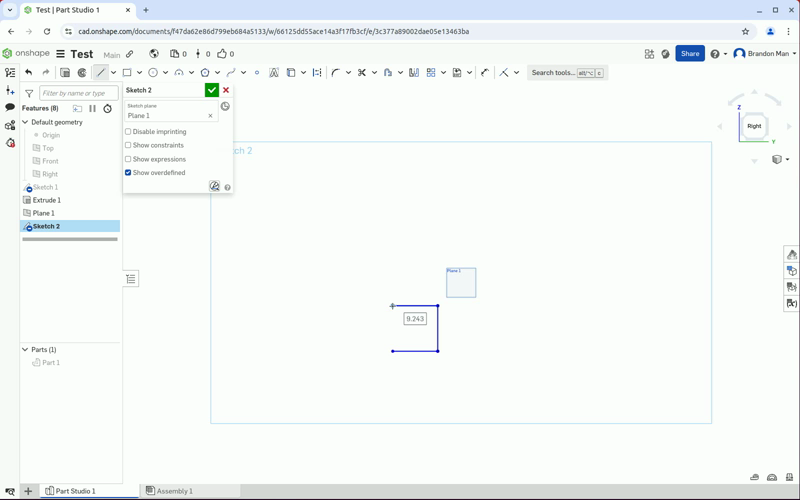
mouse_move(422, 305)
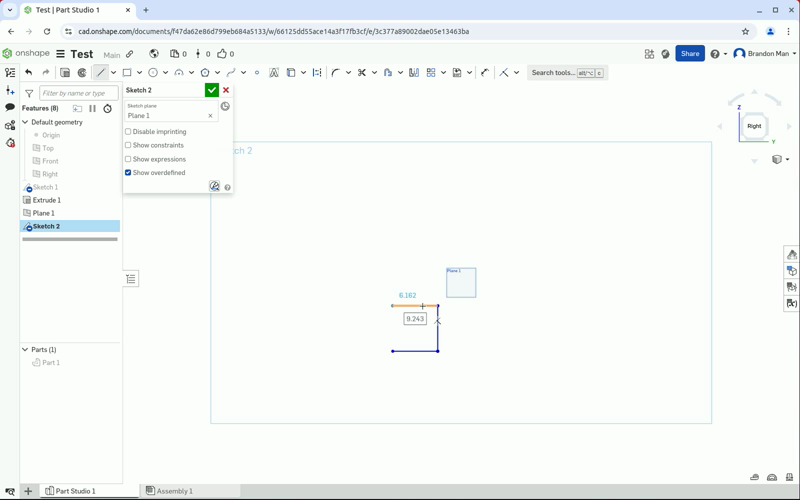
key_down(shift)
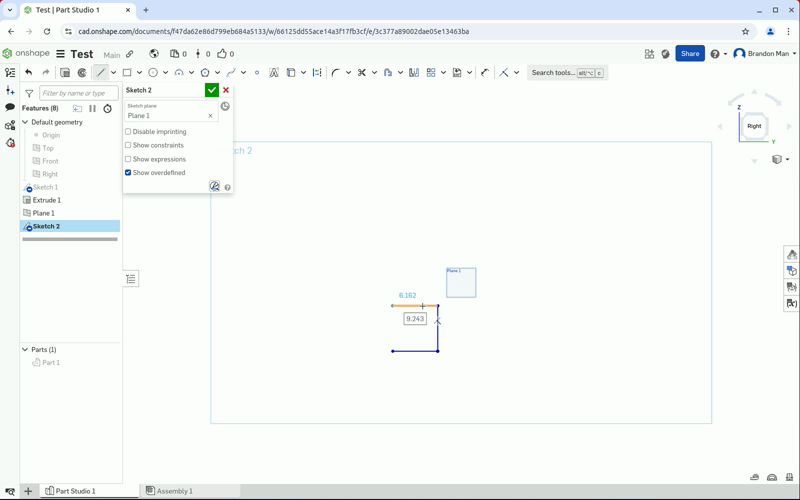
mouse_move(392, 351)
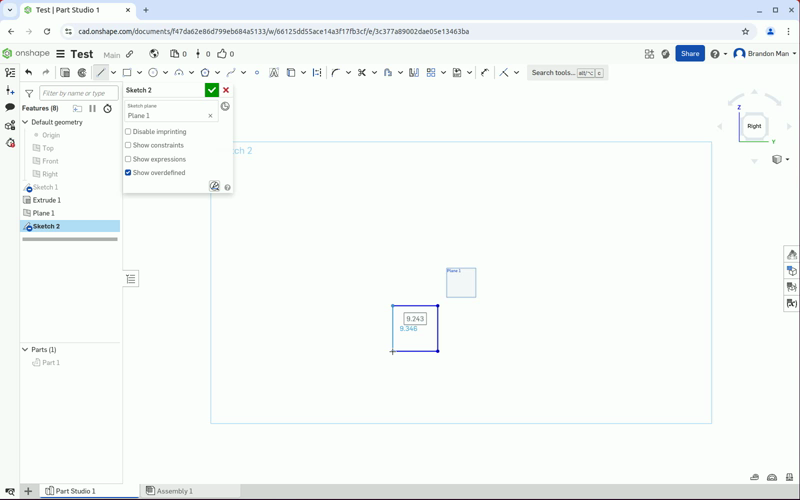
key_up(shift)
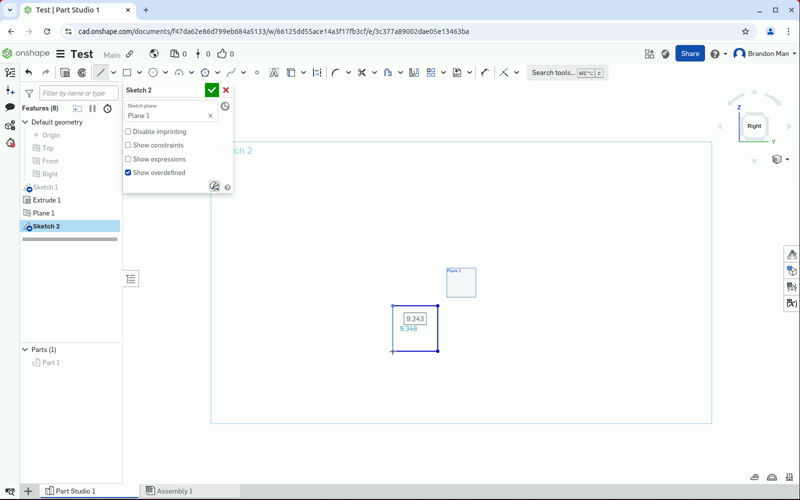
click(392, 351)
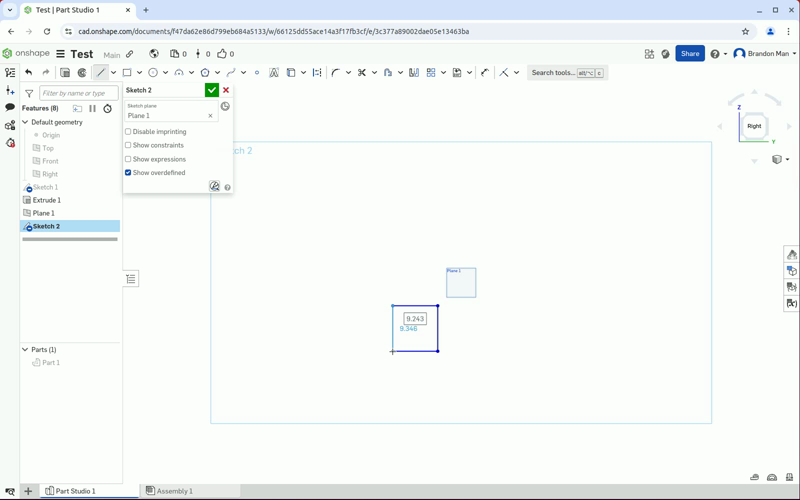
key(esc)
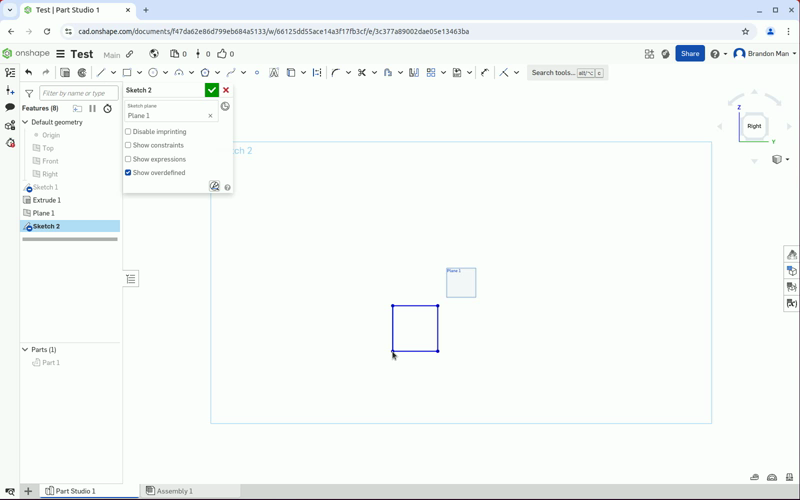
mouse_move(395, 313)
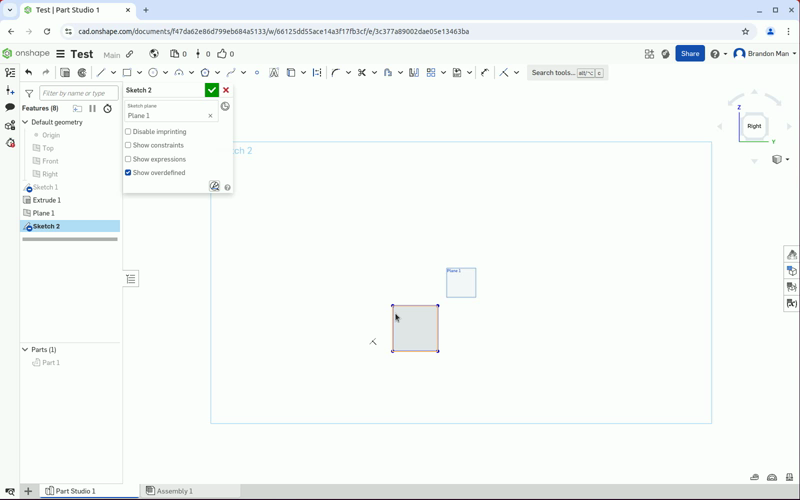
click(395, 313)
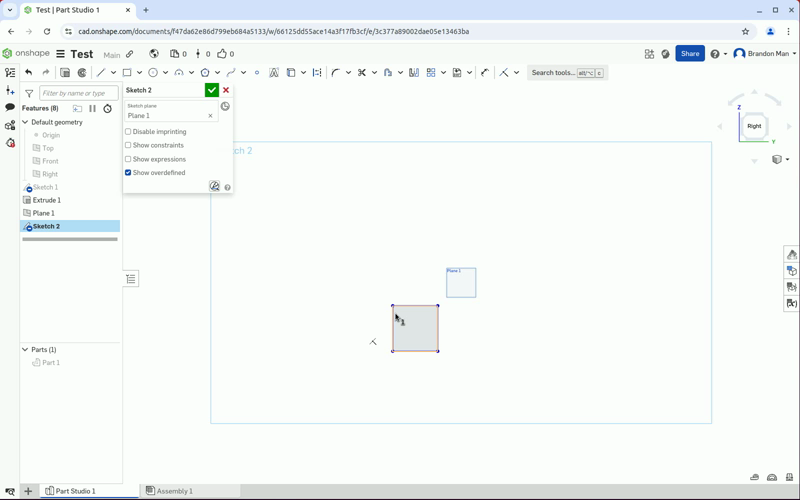
mouse_move(73, 352)
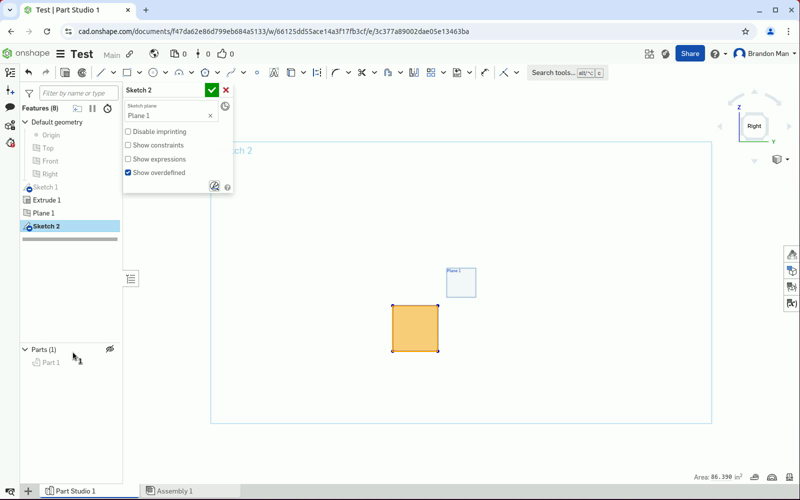
key(shift+y)
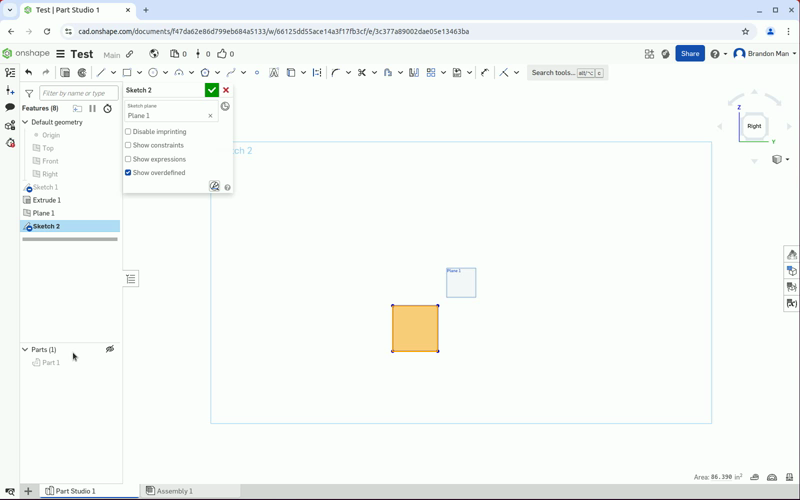
key(shift+e)
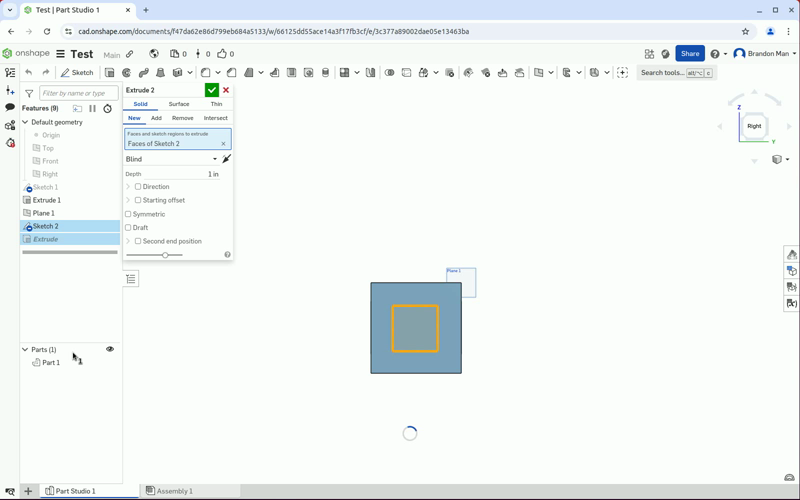
mouse_move(143, 106)
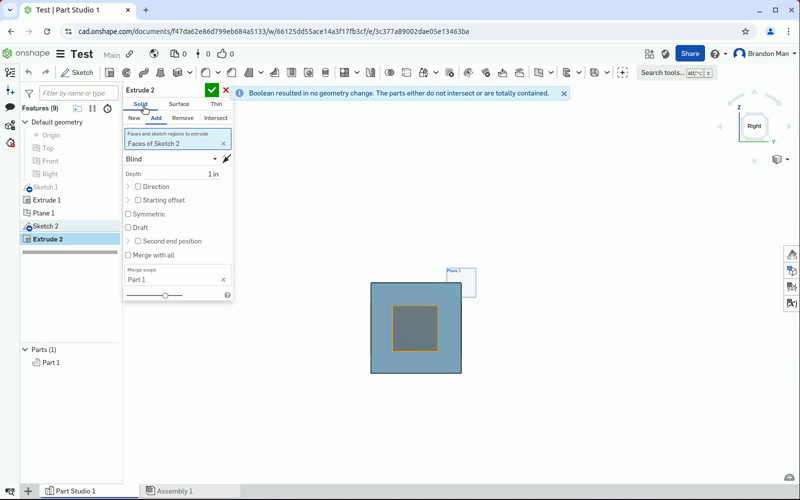
click(143, 106)
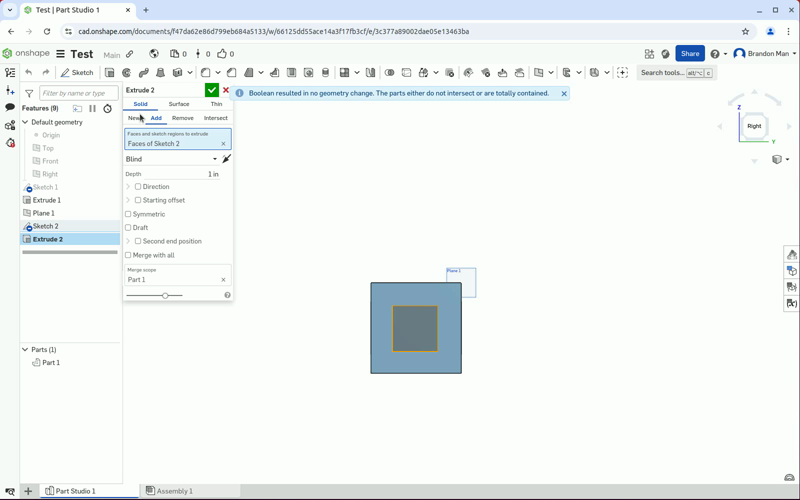
mouse_move(137, 120)
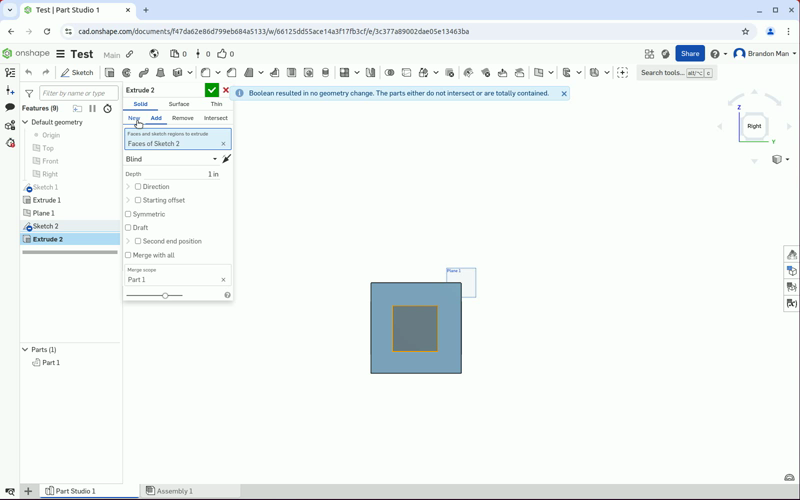
click(137, 120)
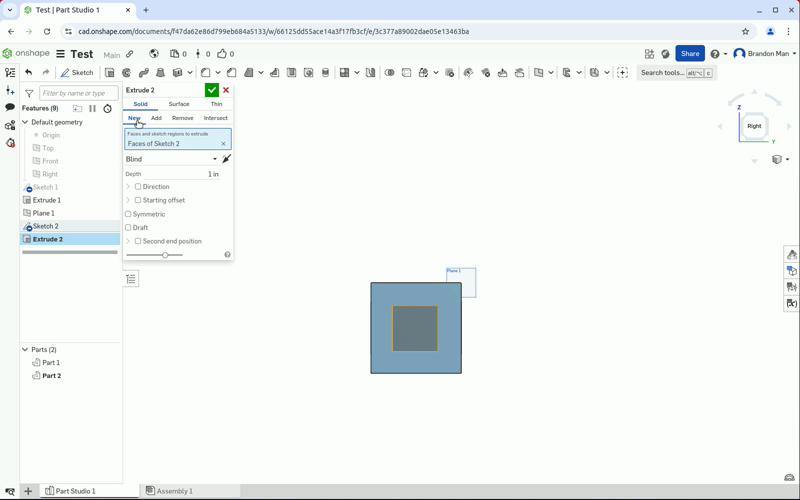
key(tab, 4)
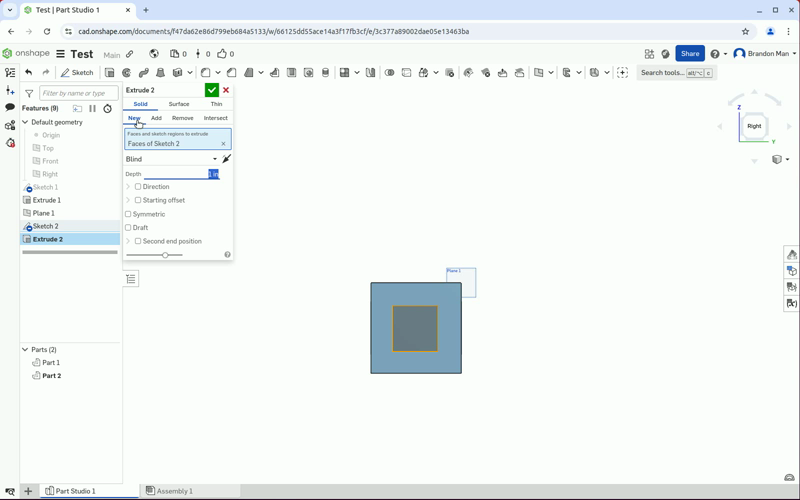
text(4.574)
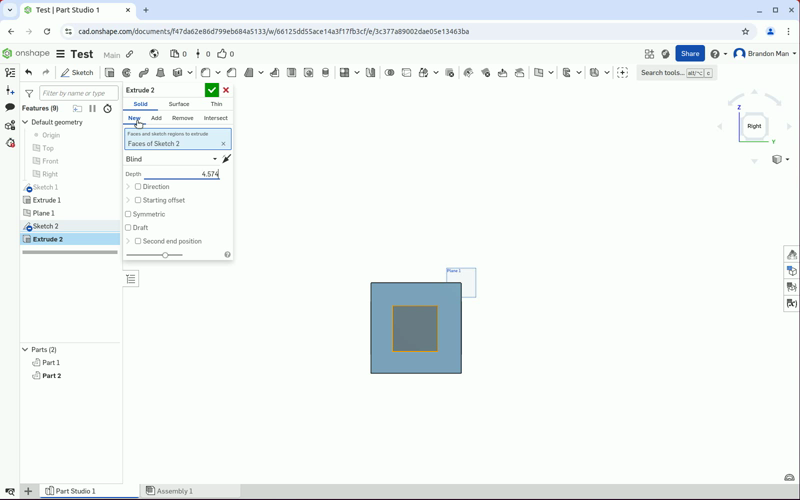
key(enter)
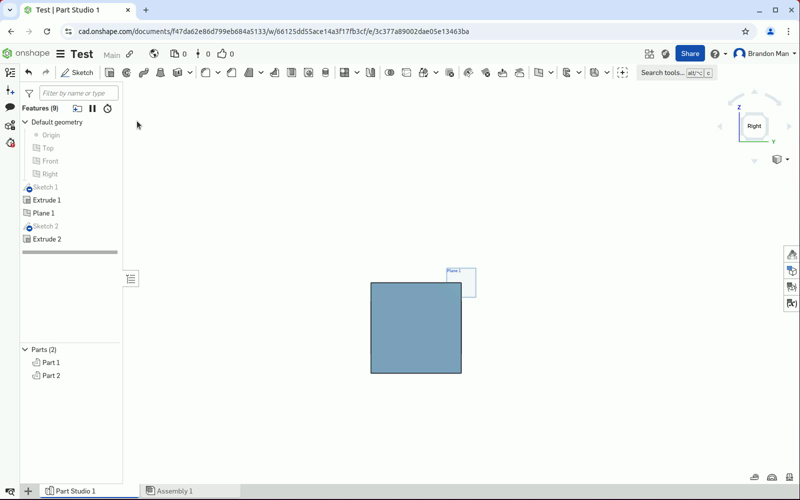
key(shift+h)
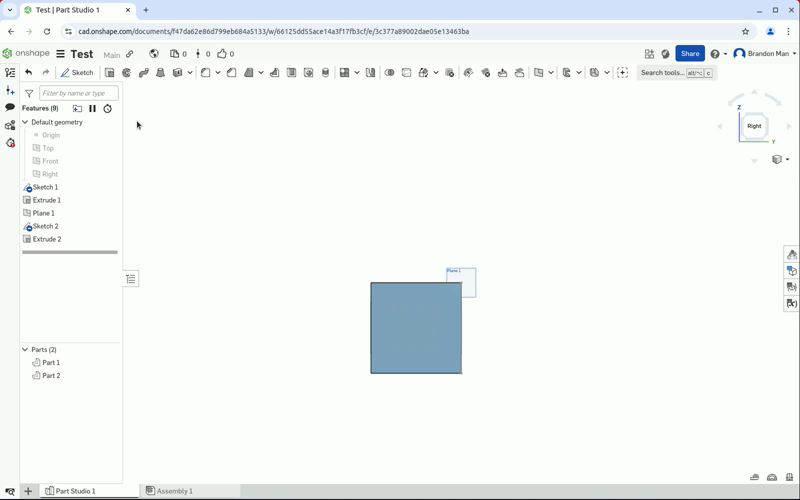
key(shift+h)
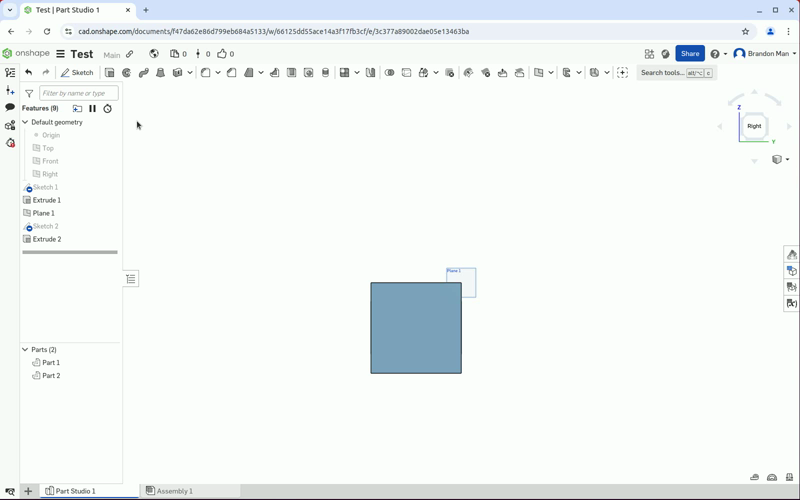
mouse_move(73, 189)
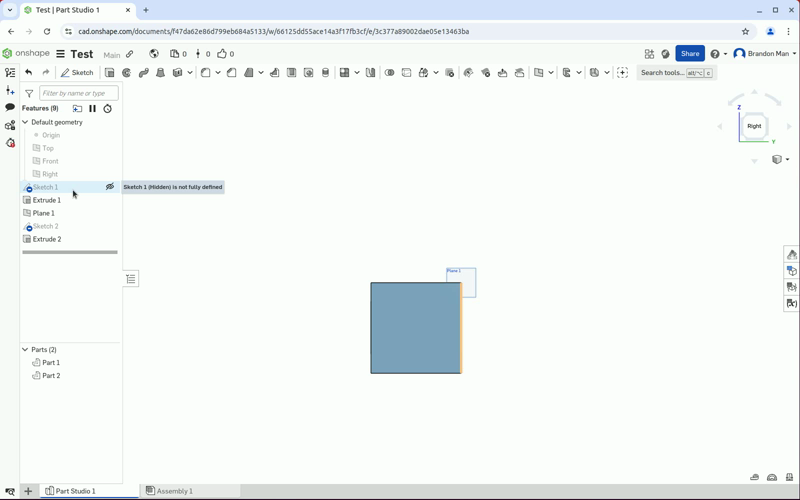
click(73, 189)
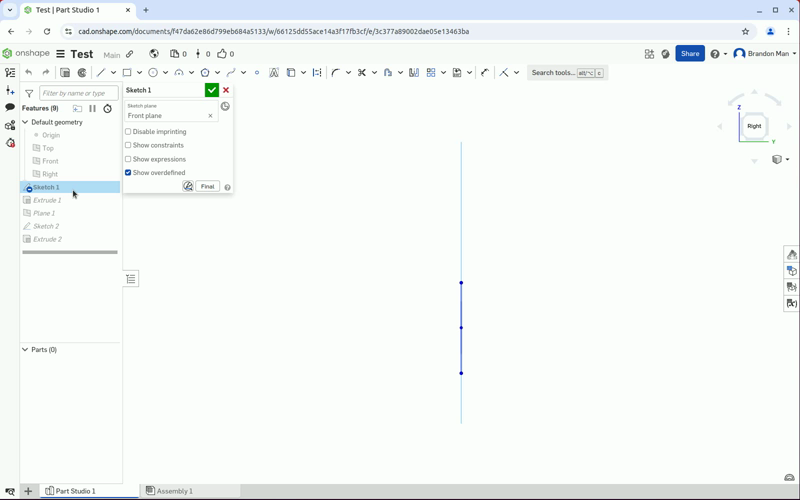
mouse_move(229, 92)
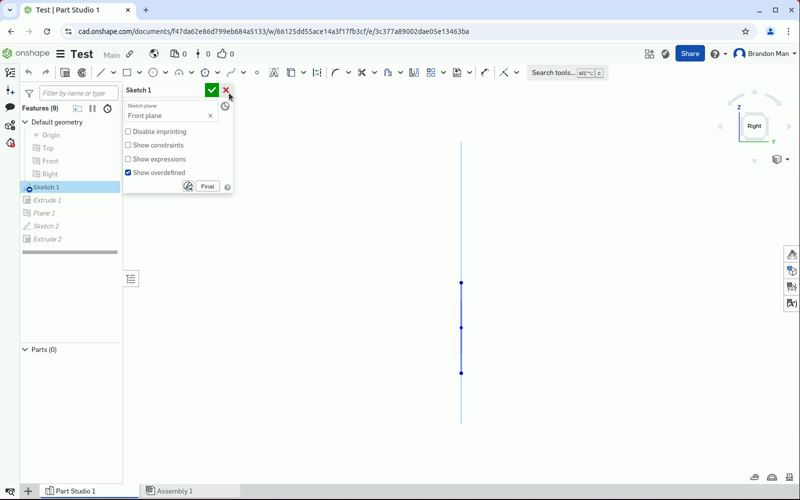
click(229, 92)
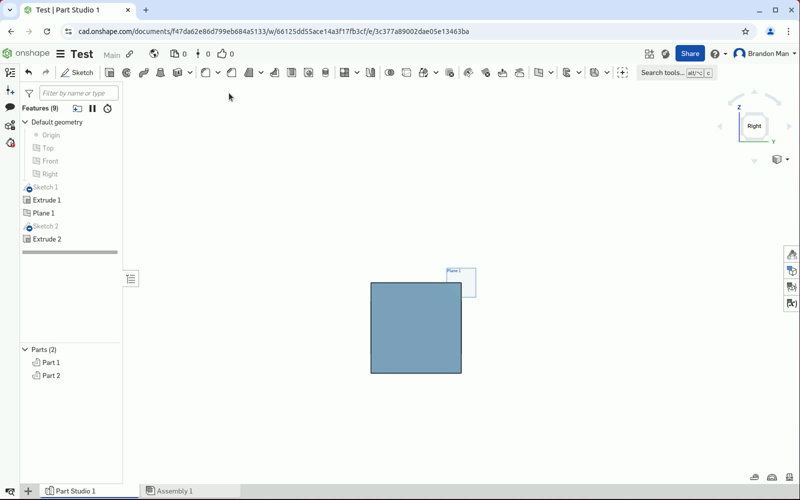
mouse_move(73, 352)
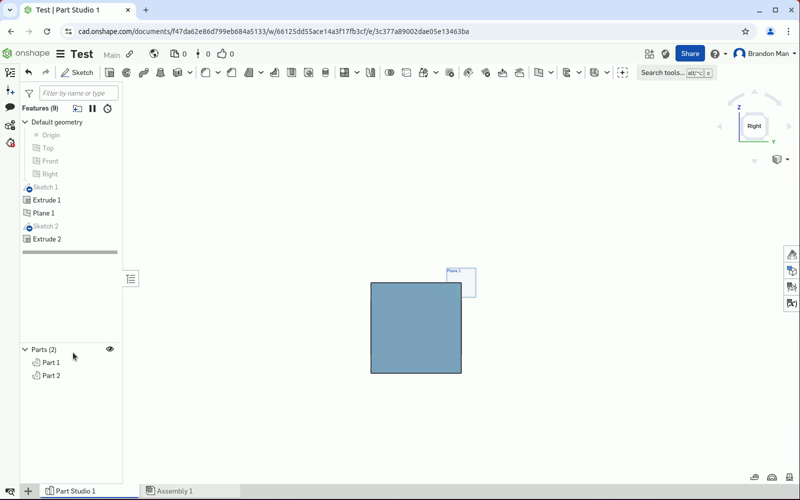
key(y)
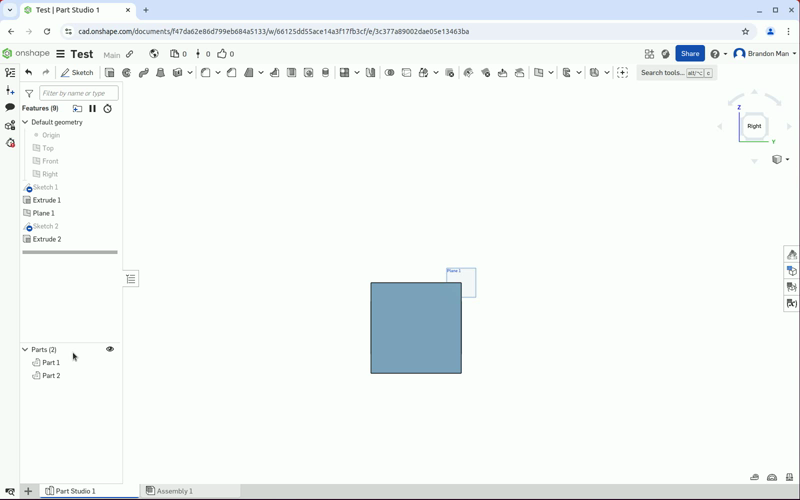
key(shift+p)
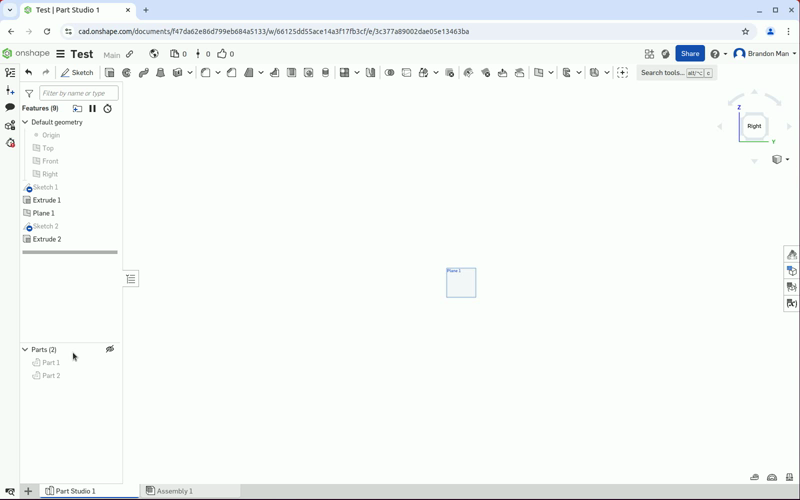
key(space)
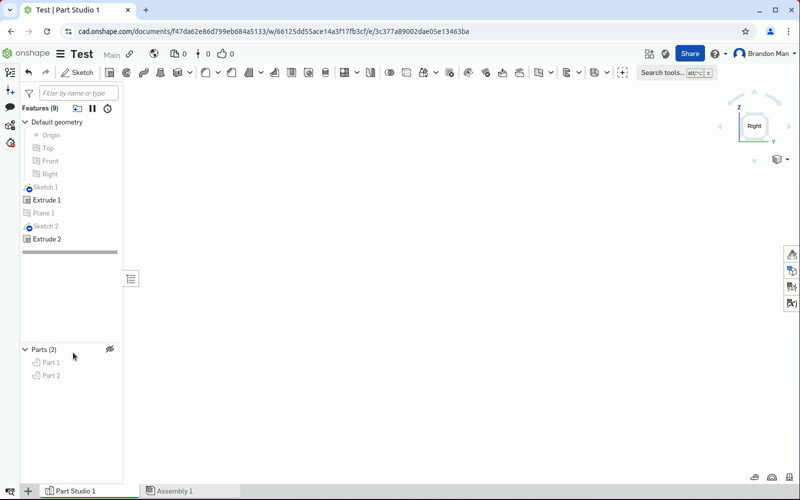
key_down(shift)
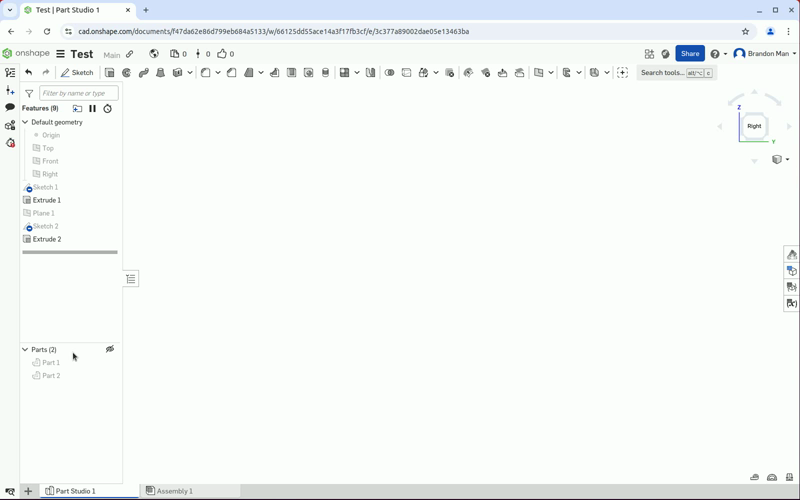
key(right)
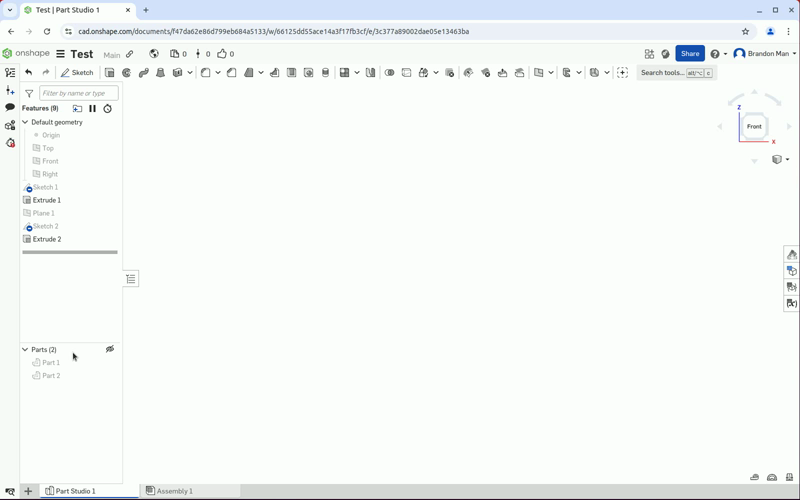
key_up(shift)
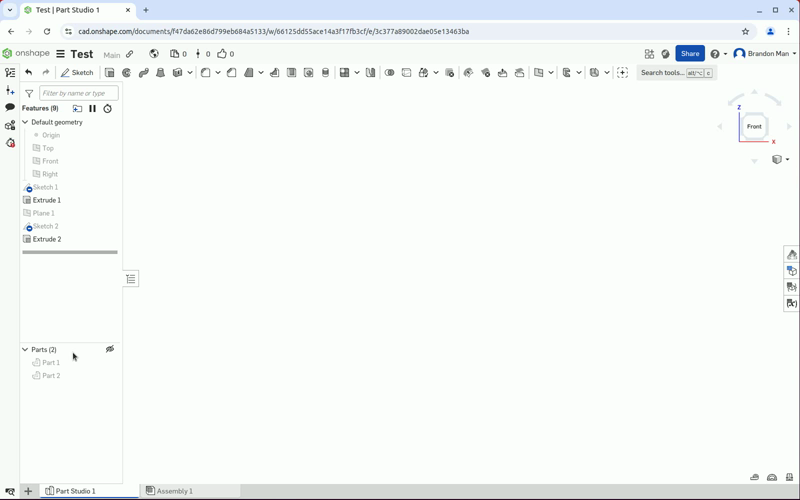
key(space)
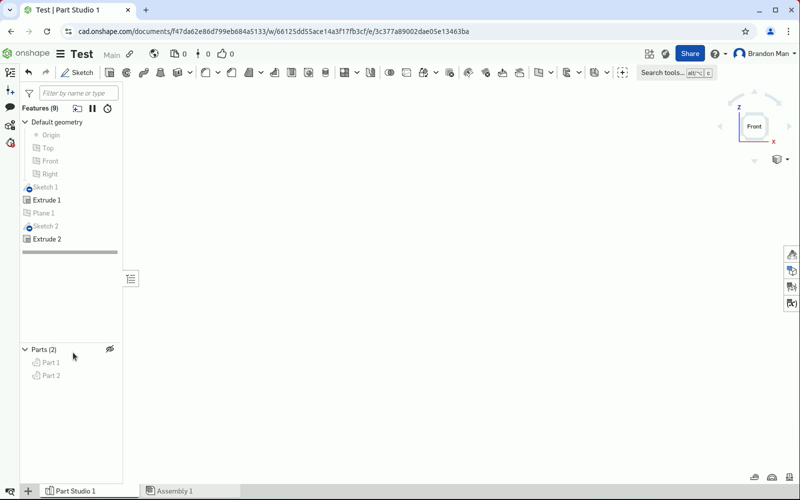
key_down(shift)
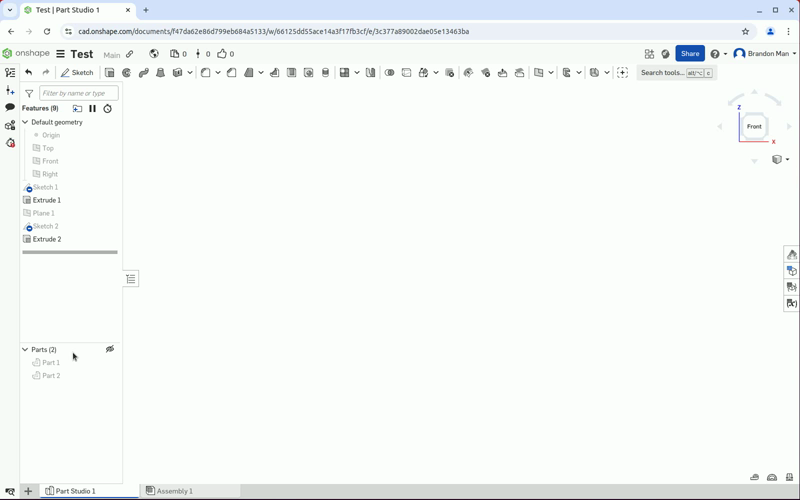
key(down)
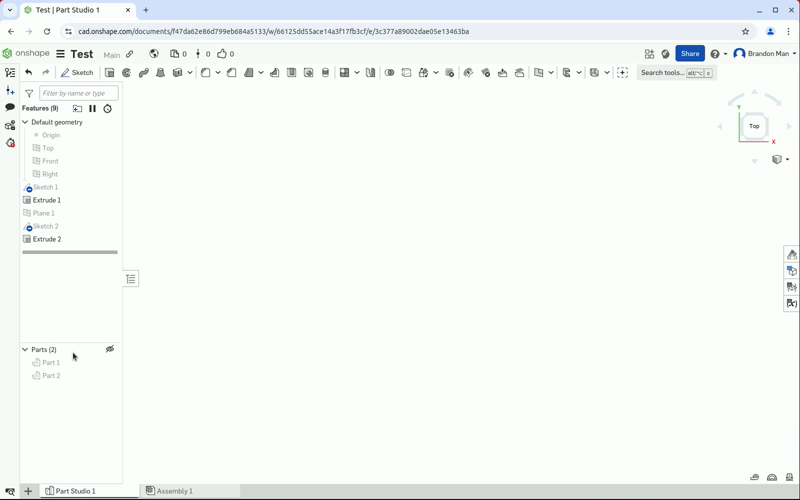
key_up(shift)
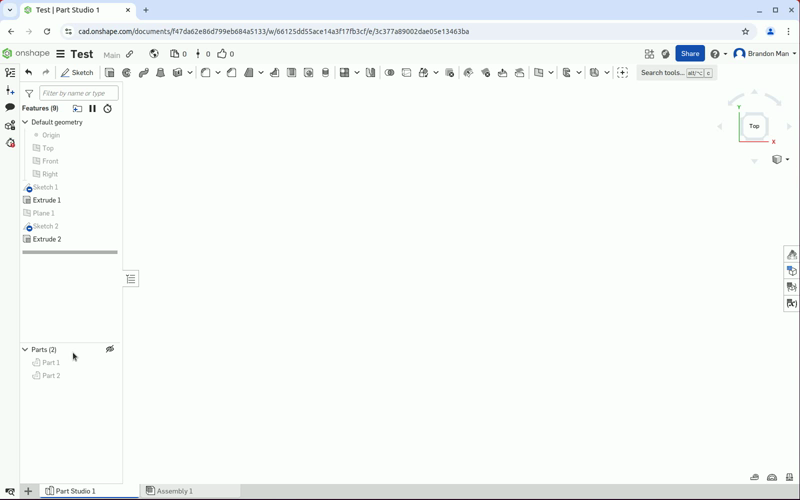
mouse_move(73, 352)
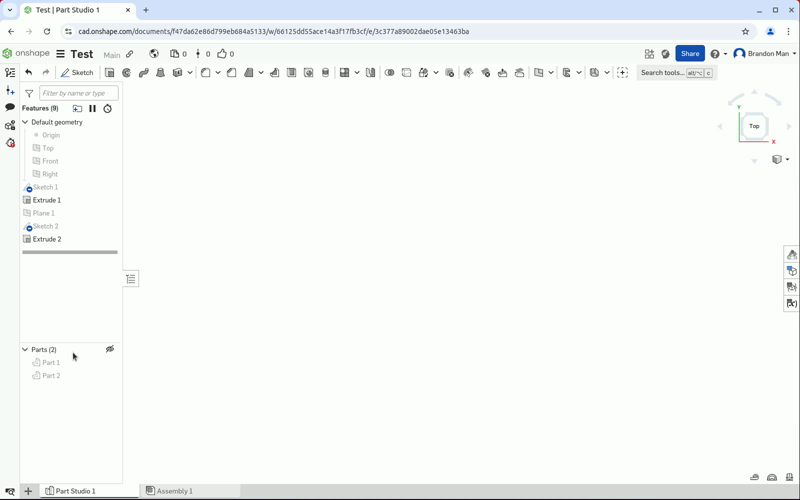
key(shift+y)
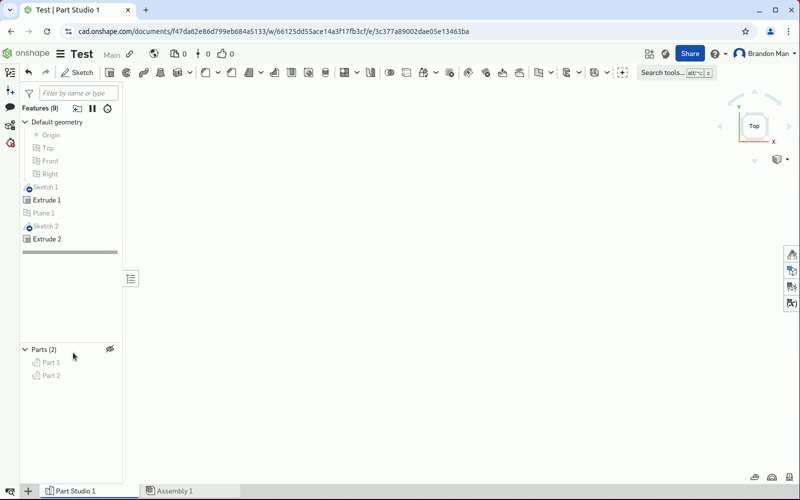
key(shift+s)
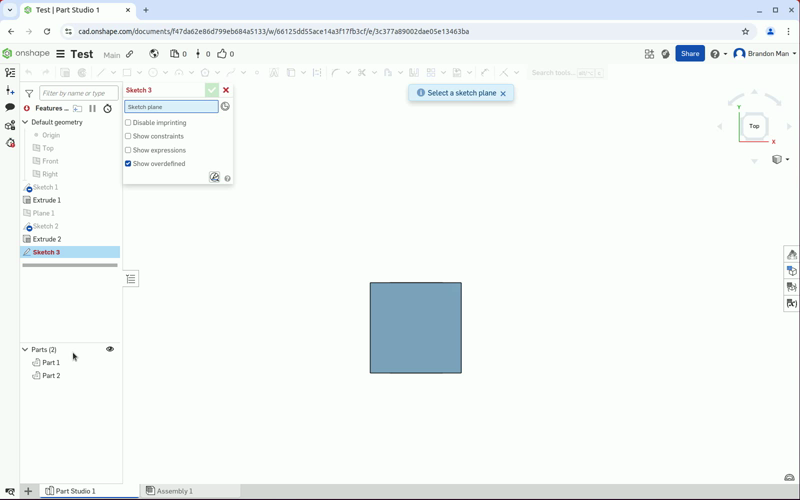
mouse_move(73, 150)
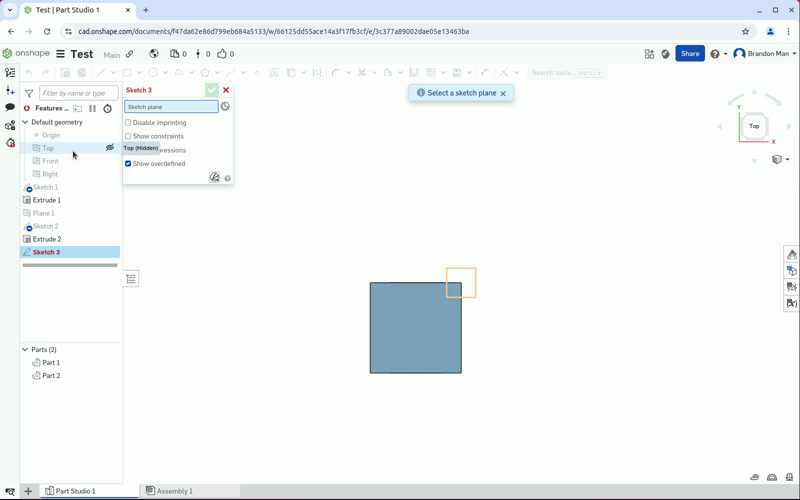
click(73, 150)
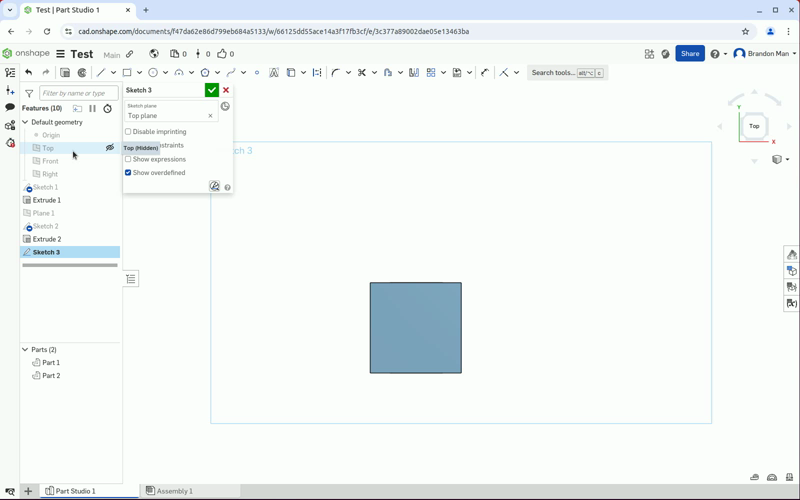
mouse_move(73, 352)
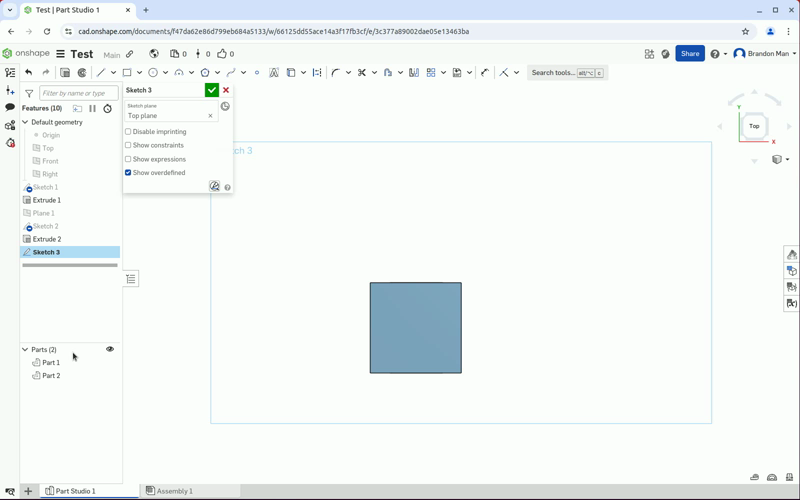
key(y)
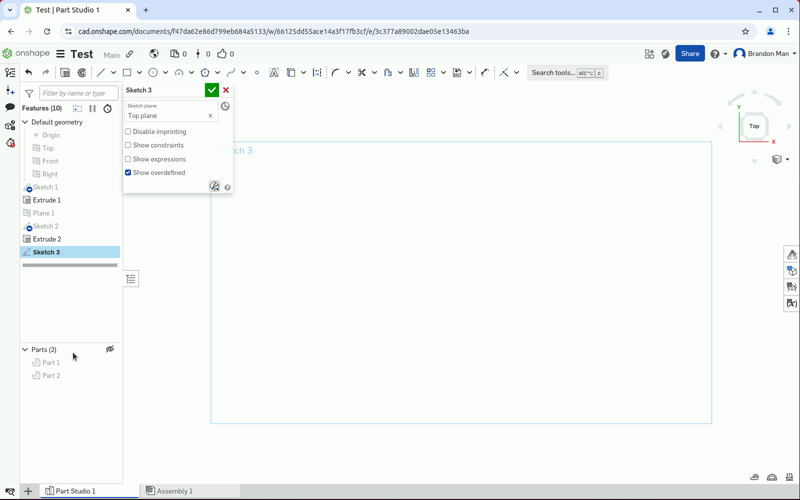
key(c)
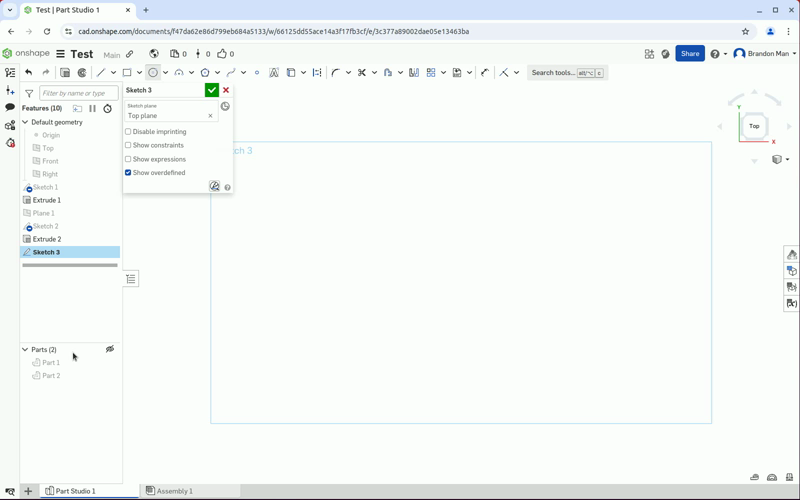
key_down(shift)
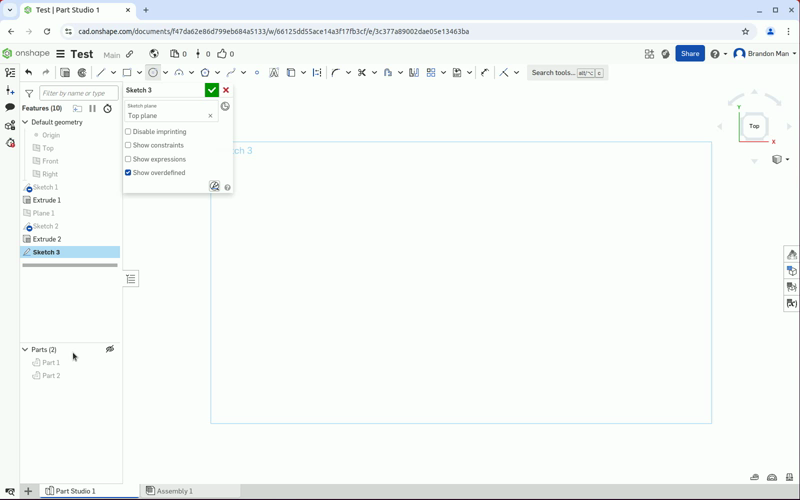
mouse_move(415, 327)
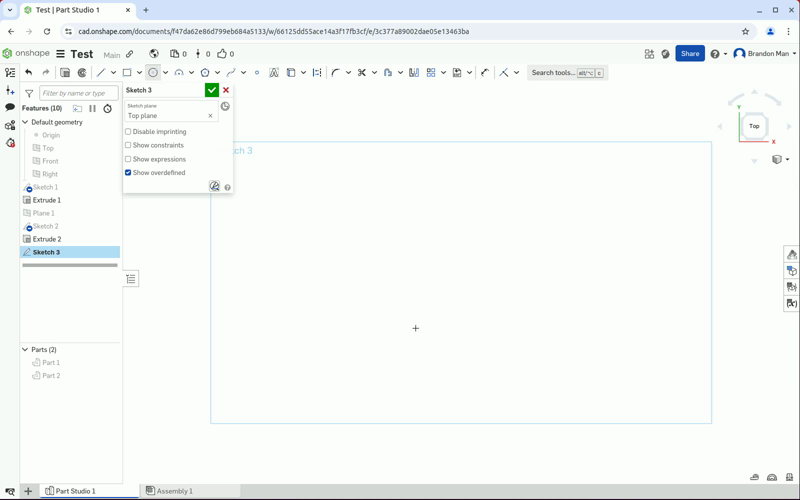
click(415, 327)
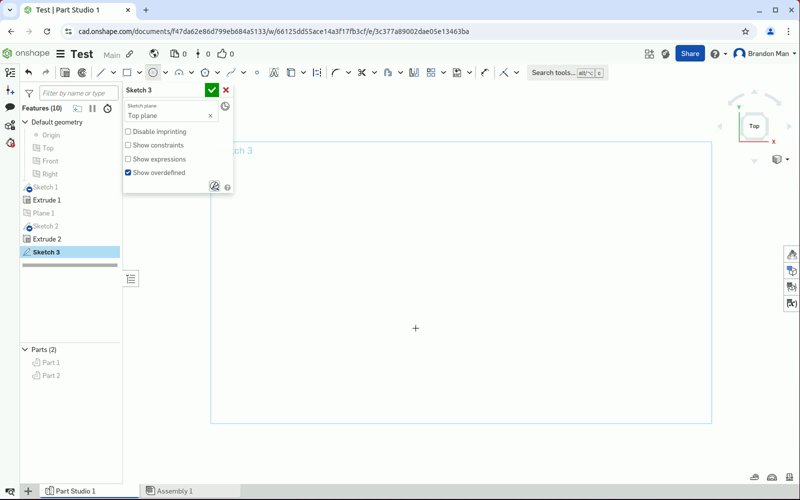
key_up(shift)
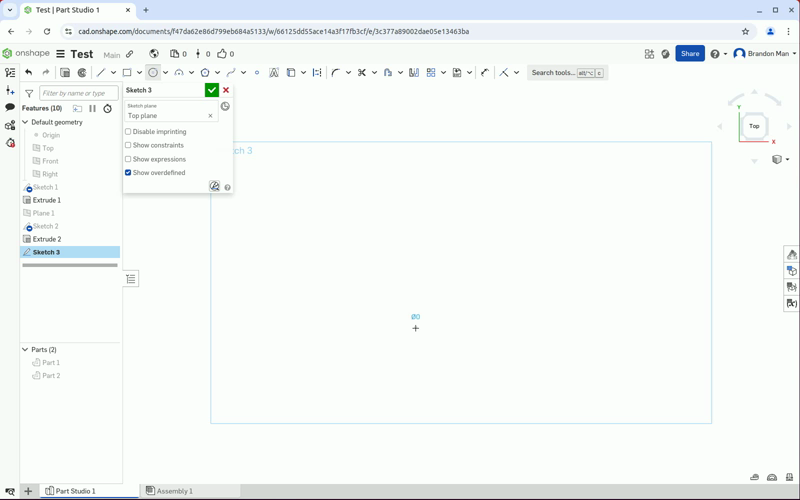
mouse_move(438, 327)
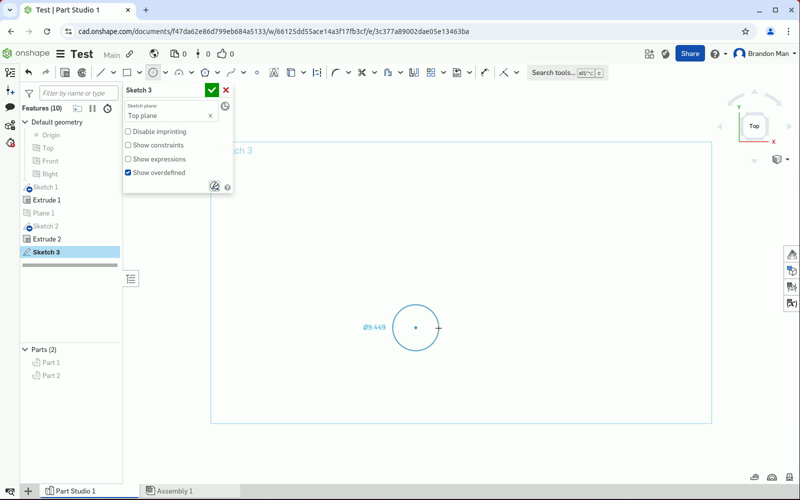
click(438, 327)
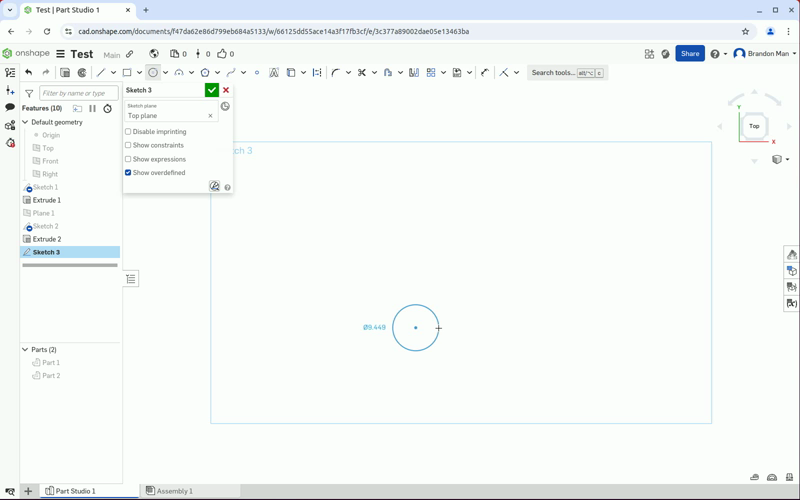
key(esc)
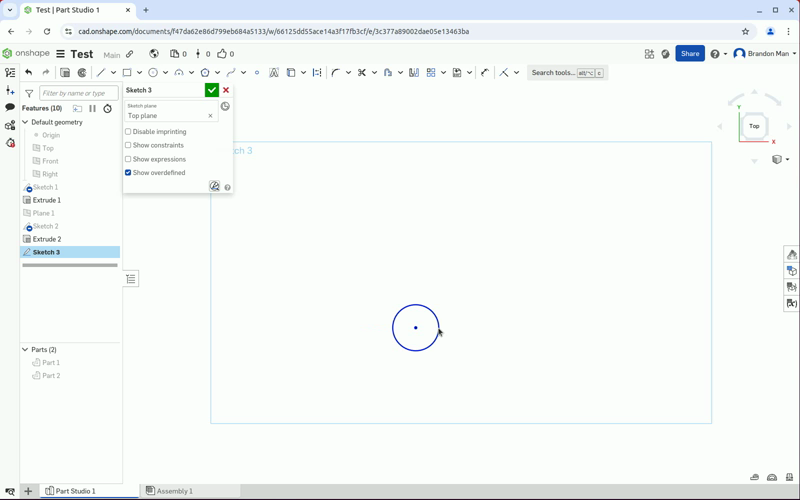
mouse_move(407, 336)
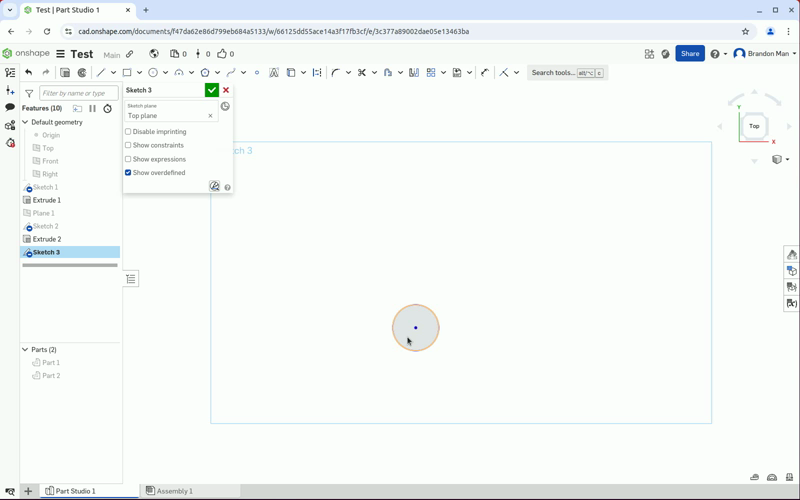
scroll(6)
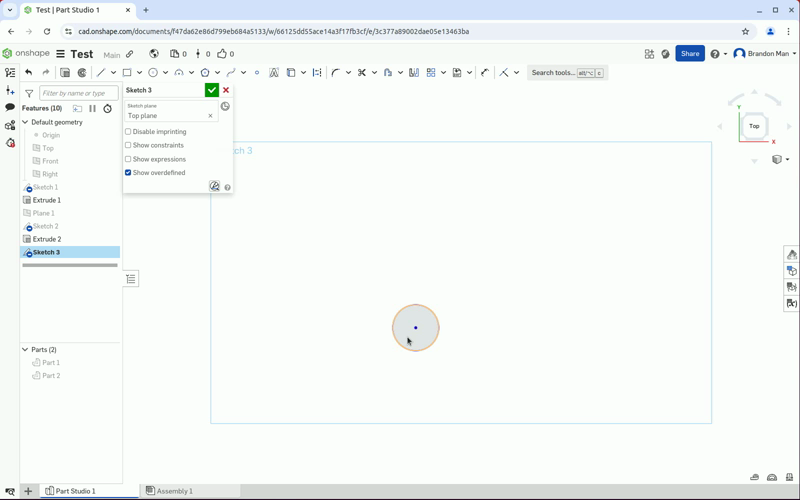
scroll(6)
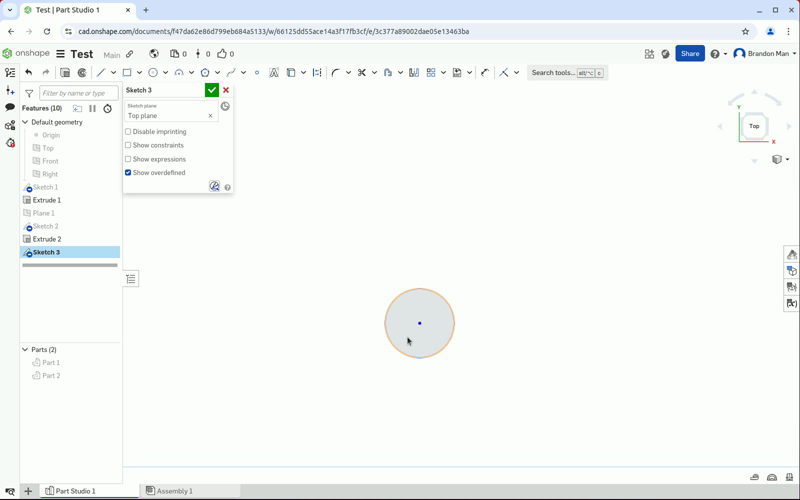
scroll(6)
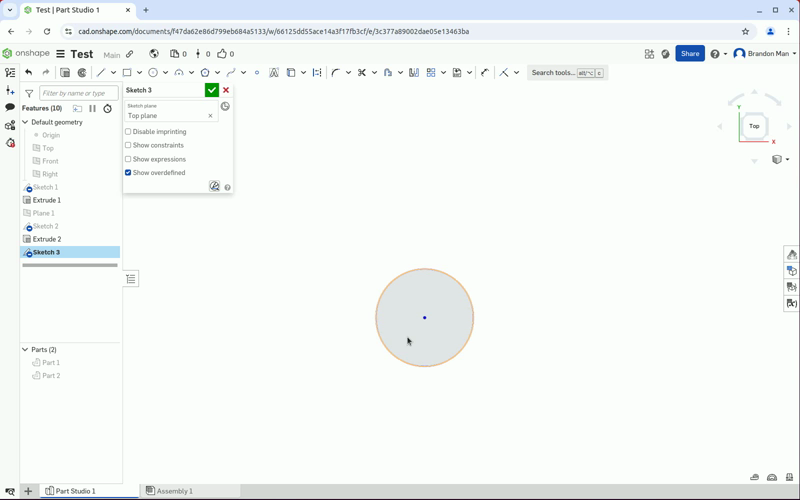
scroll(6)
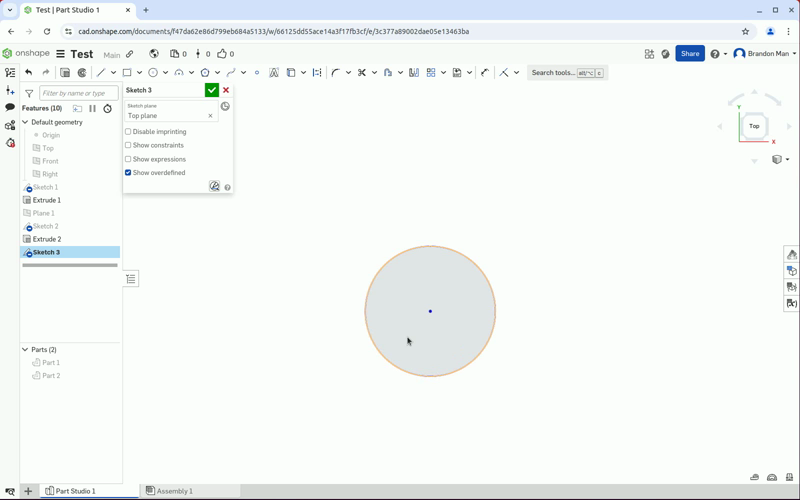
scroll(6)
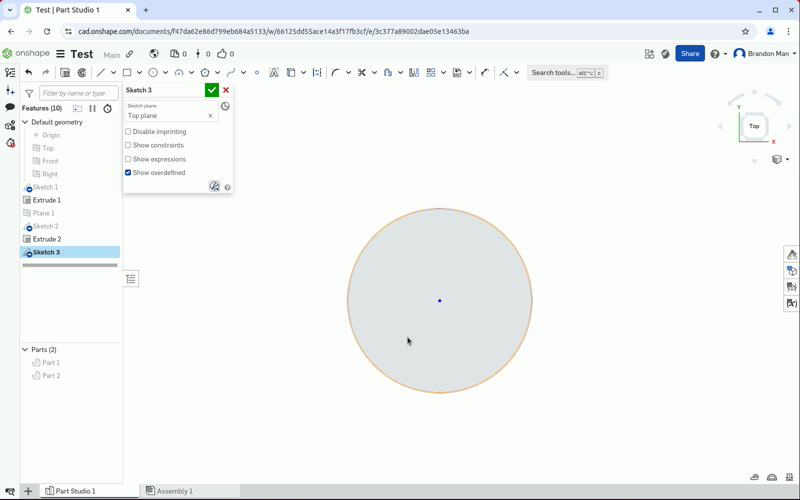
scroll(6)
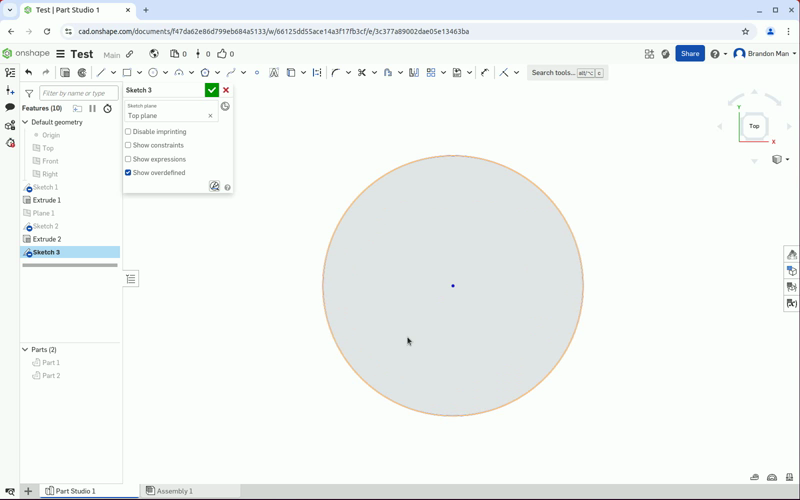
scroll(6)
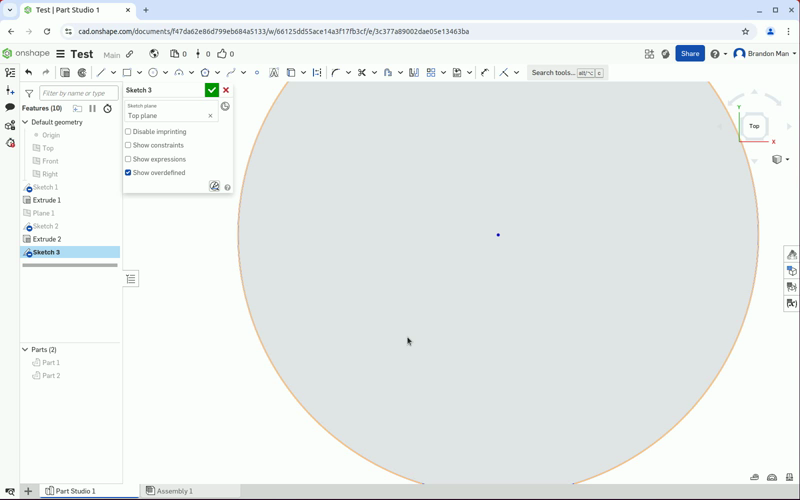
click(407, 336)
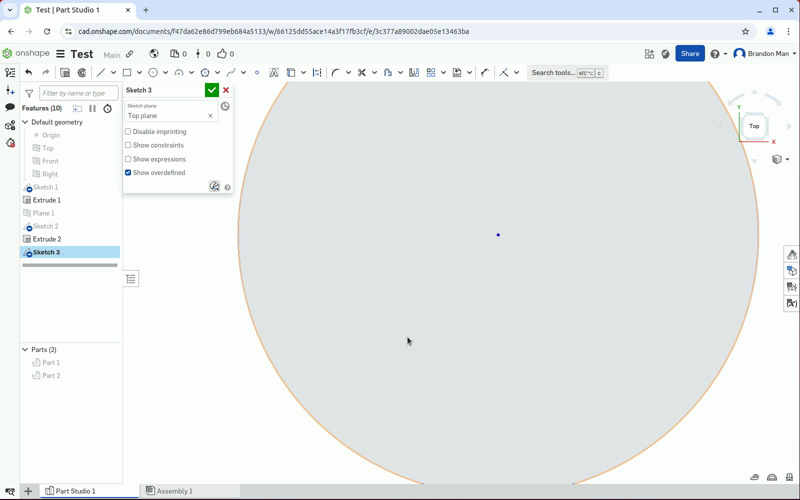
scroll(-6)
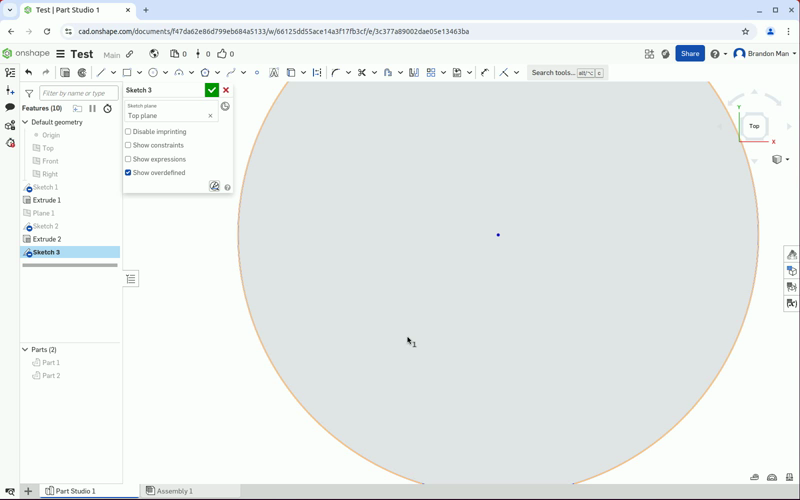
scroll(-6)
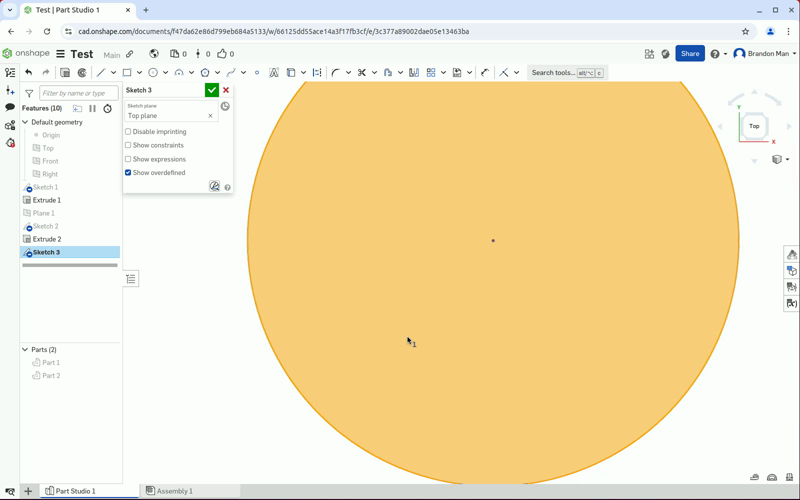
scroll(-6)
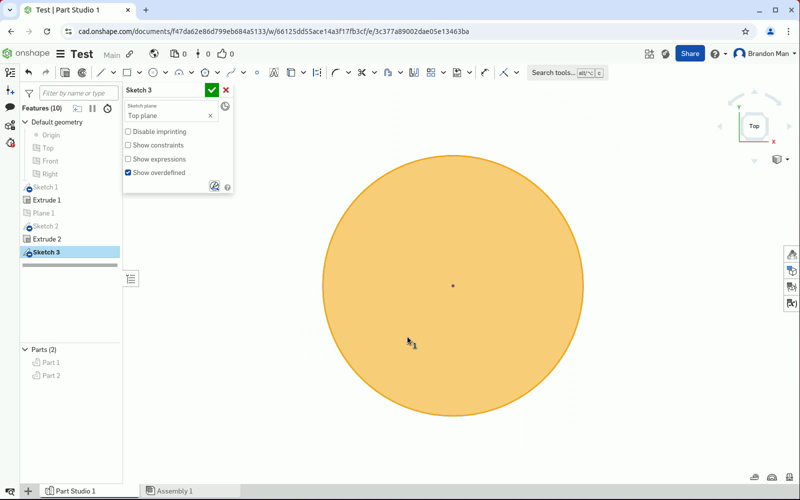
scroll(-6)
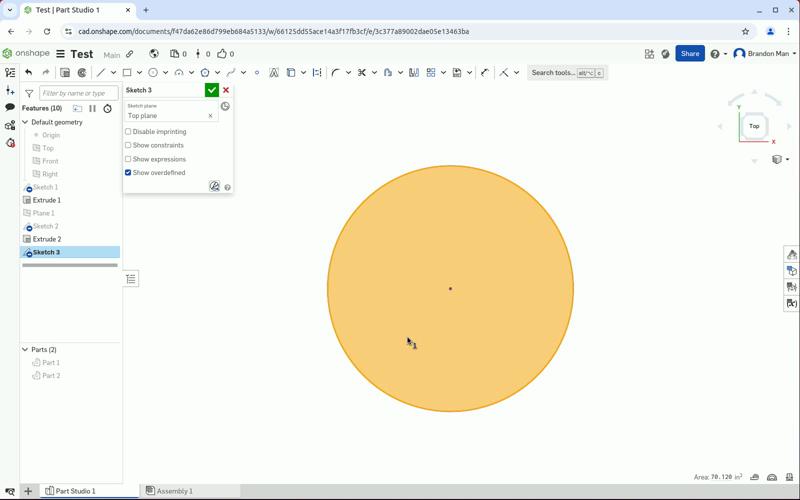
scroll(-6)
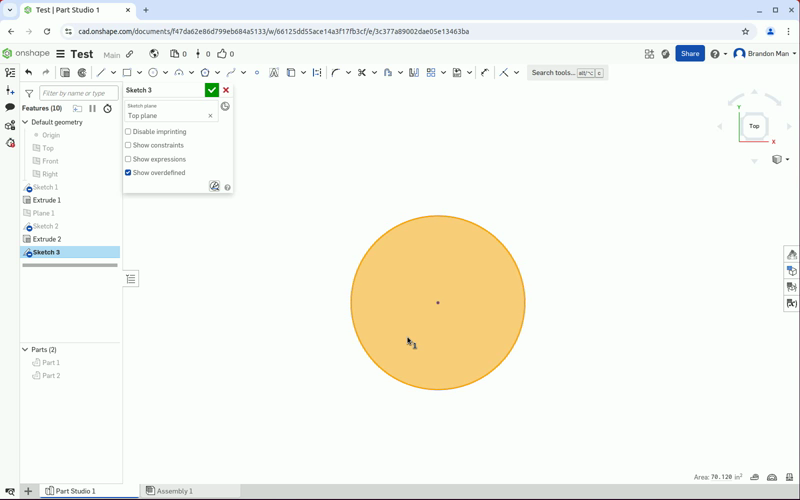
scroll(-6)
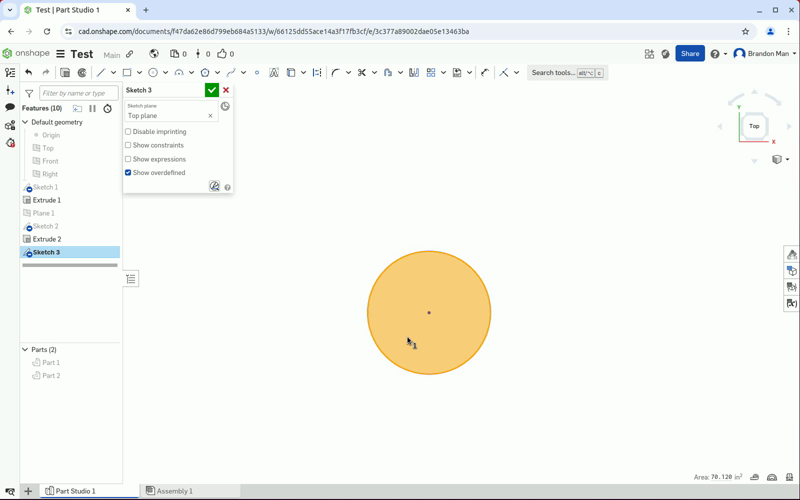
scroll(-6)
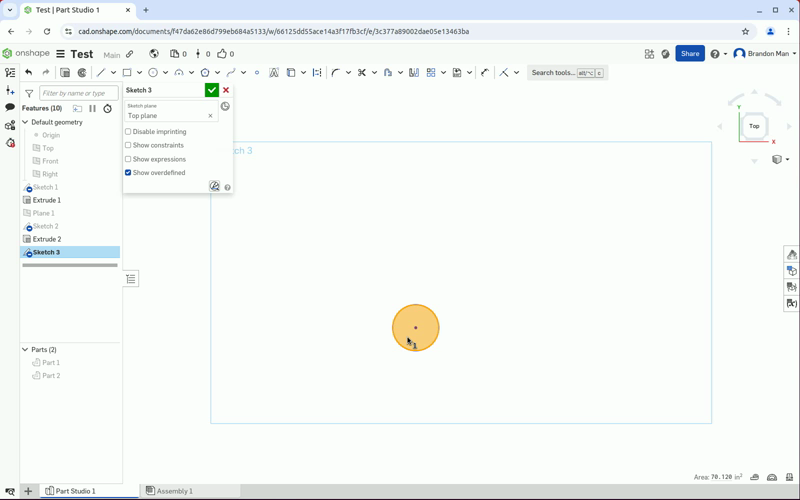
mouse_move(73, 352)
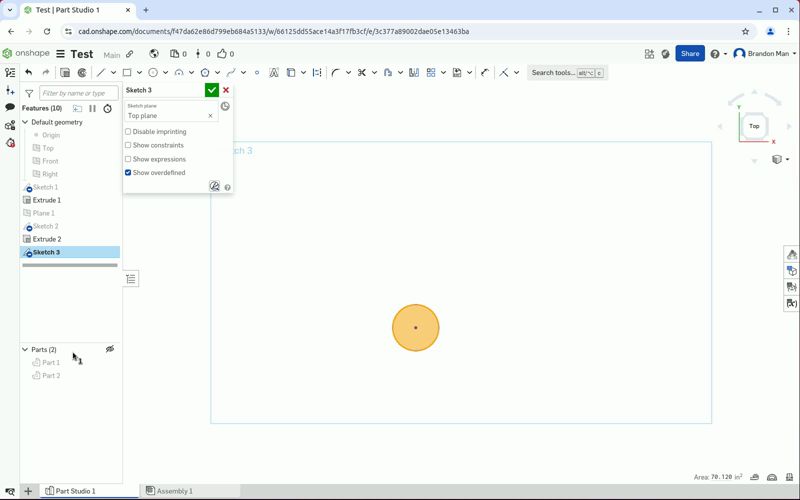
key(shift+y)
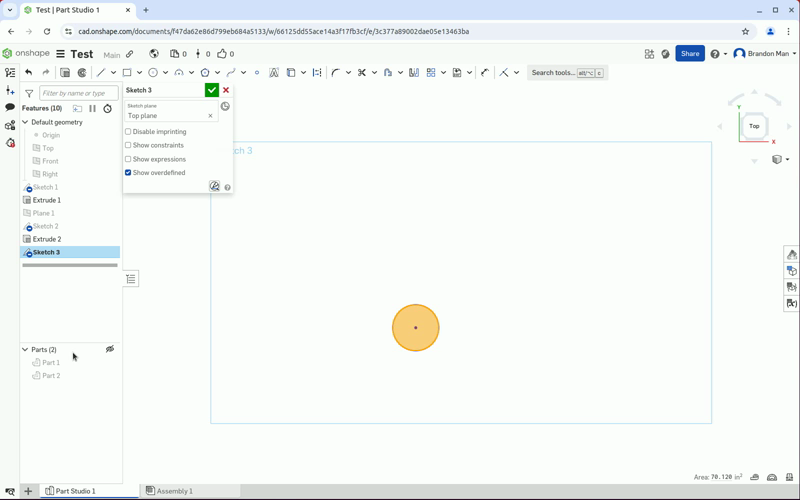
key(shift+e)
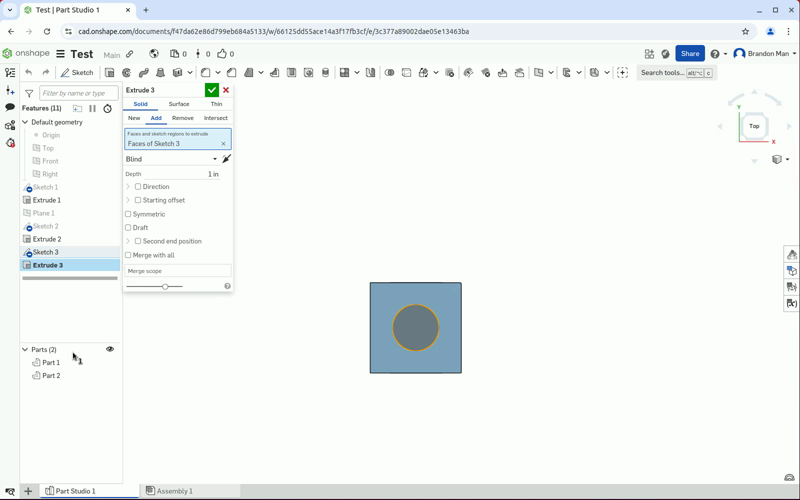
mouse_move(143, 106)
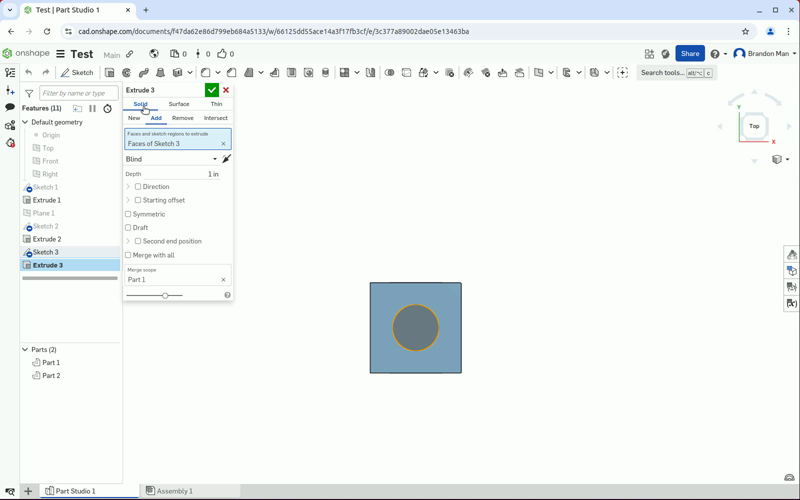
click(143, 106)
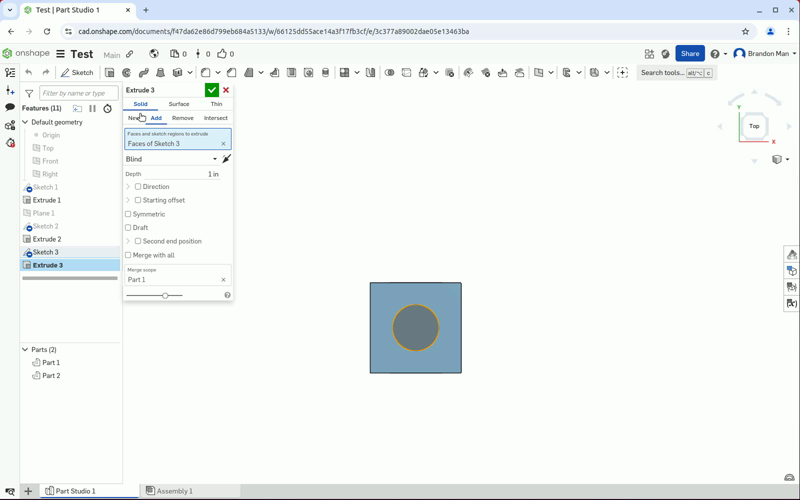
mouse_move(137, 120)
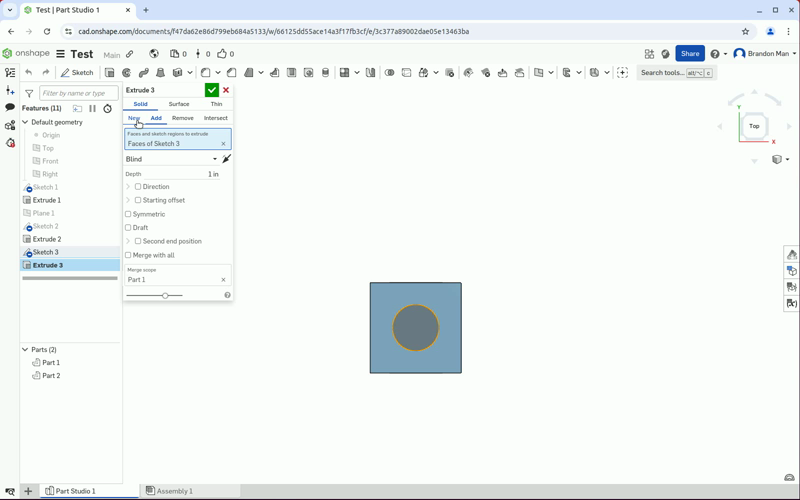
click(137, 120)
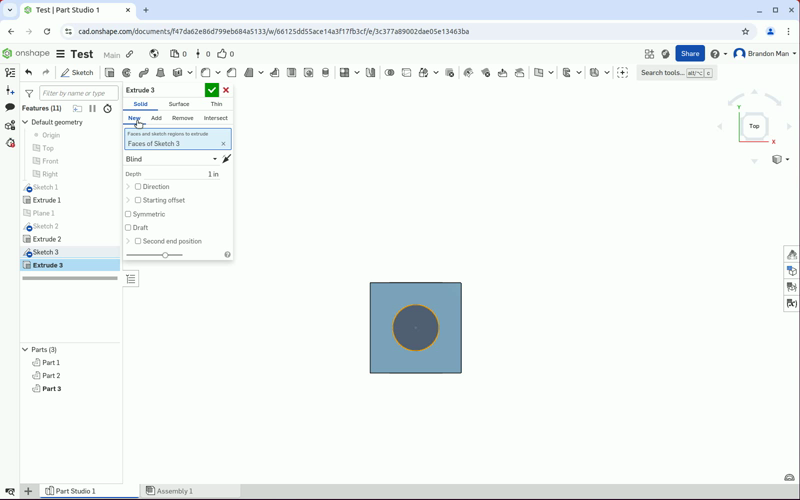
key(tab, 4)
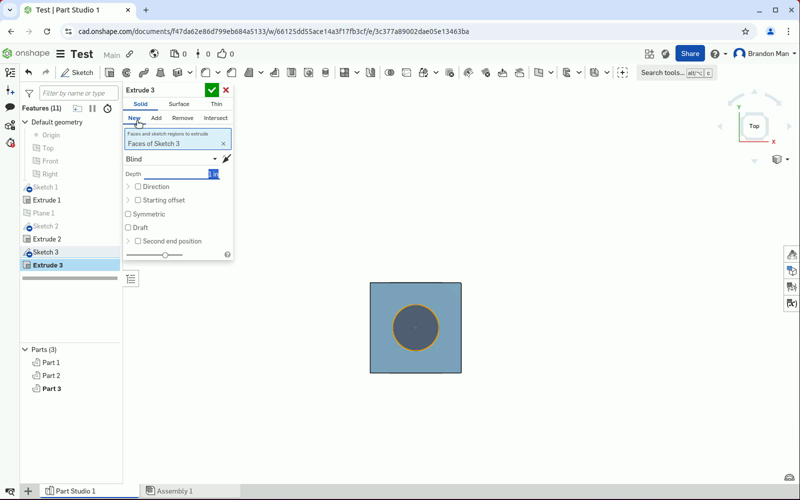
text(4.574)
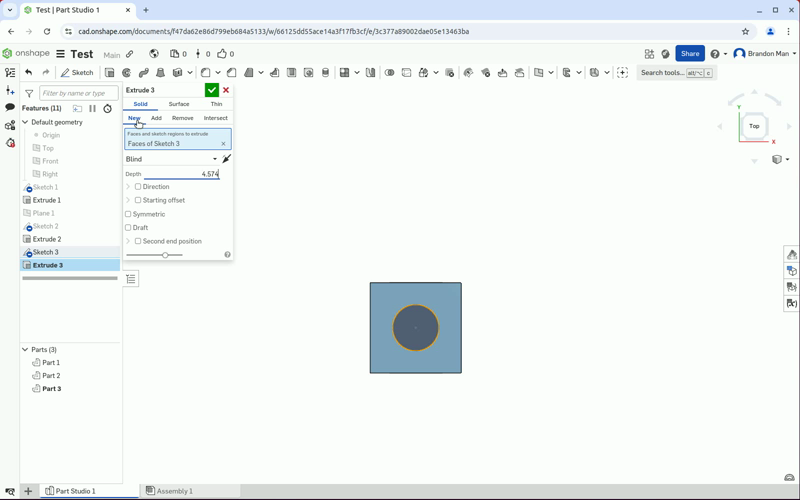
key(enter)
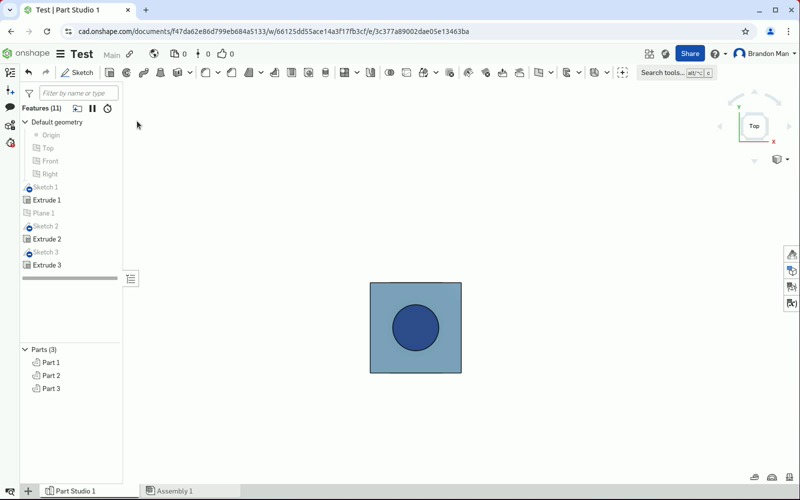
key(shift+h)
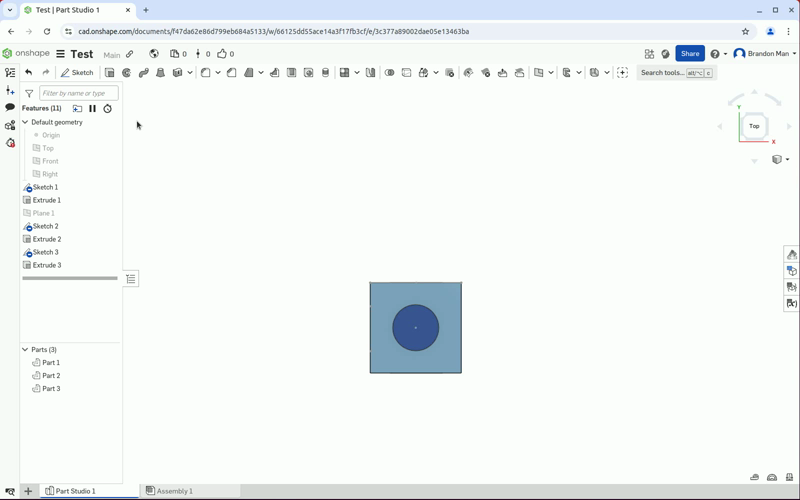
key(shift+h)
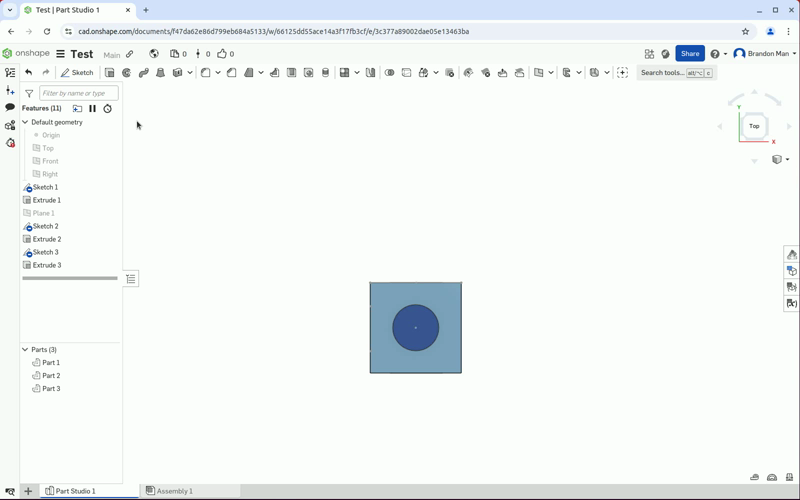
key(shift+7)
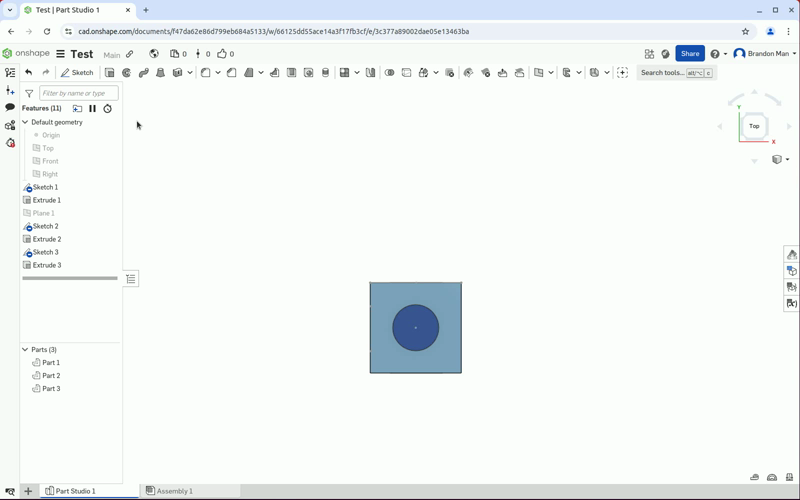
key(up, 3)
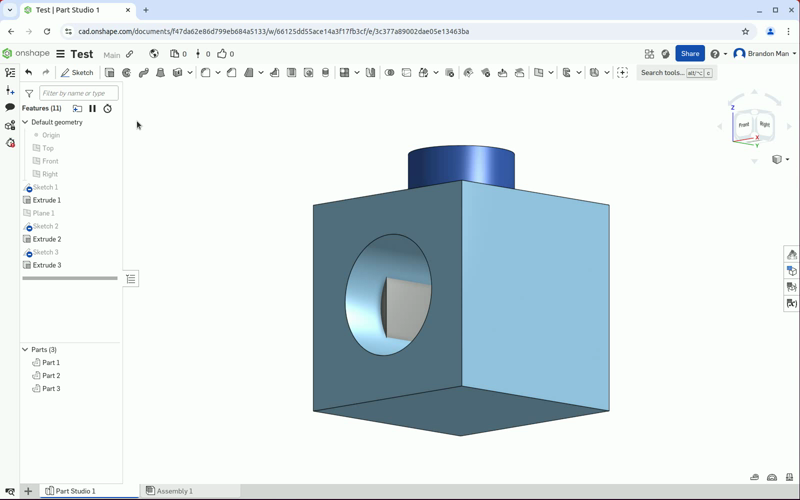
key(left, 3)
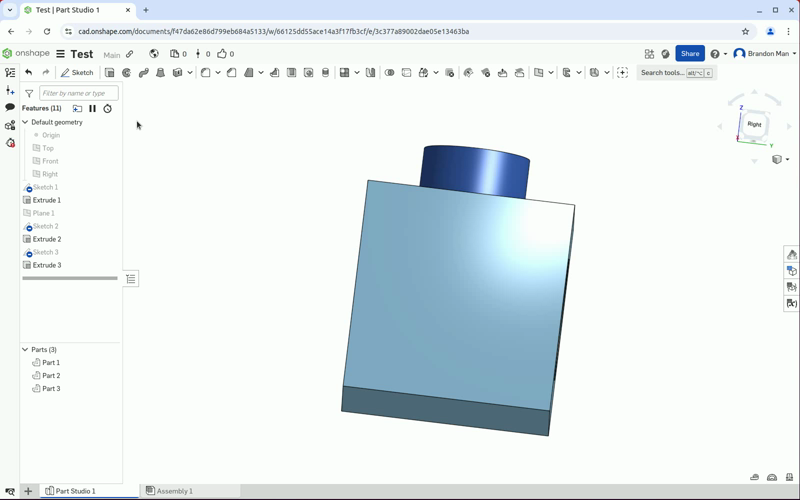
key(right, 3)
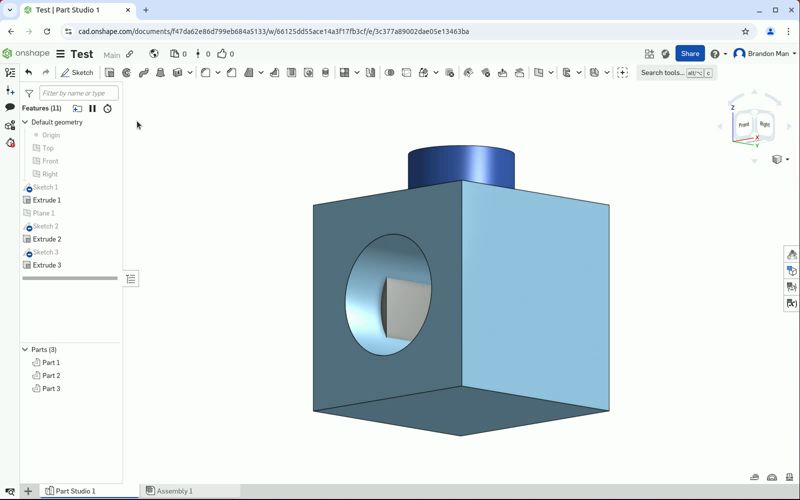
key(down, 3)
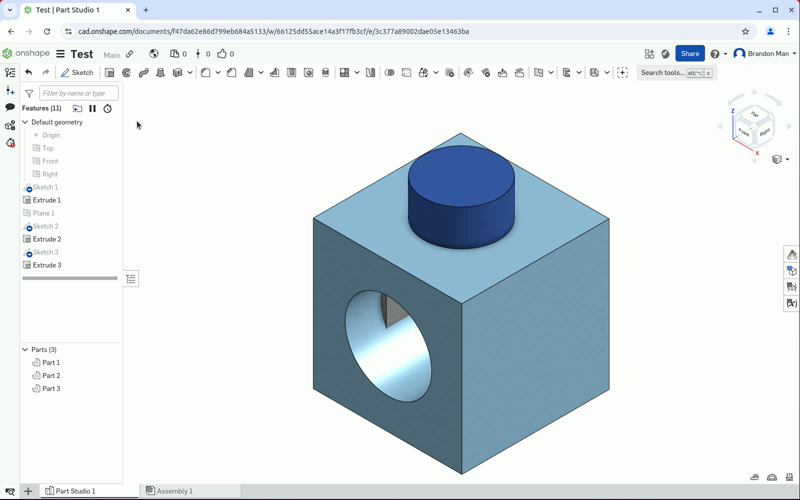
mouse_move(73, 189)
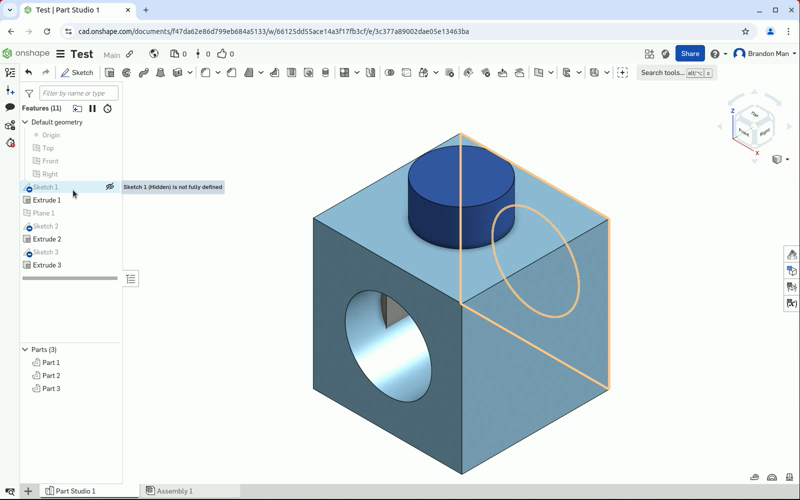
click(73, 189)